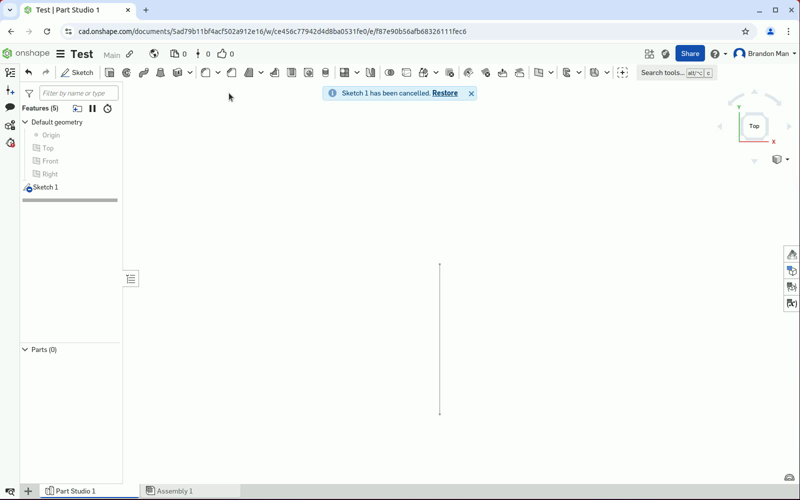
key(shift+h)
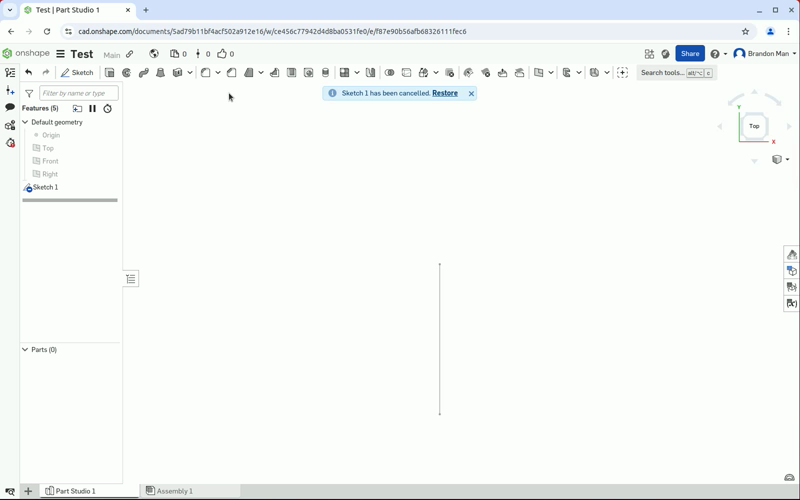
key(shift+s)
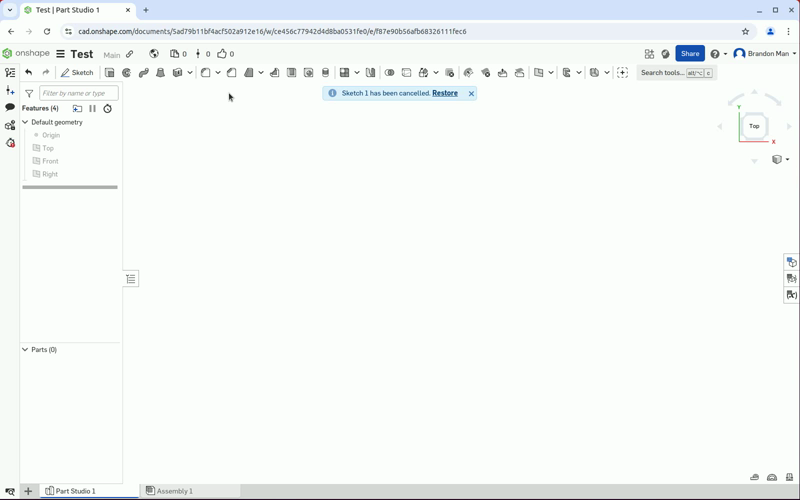
mouse_move(73, 150)
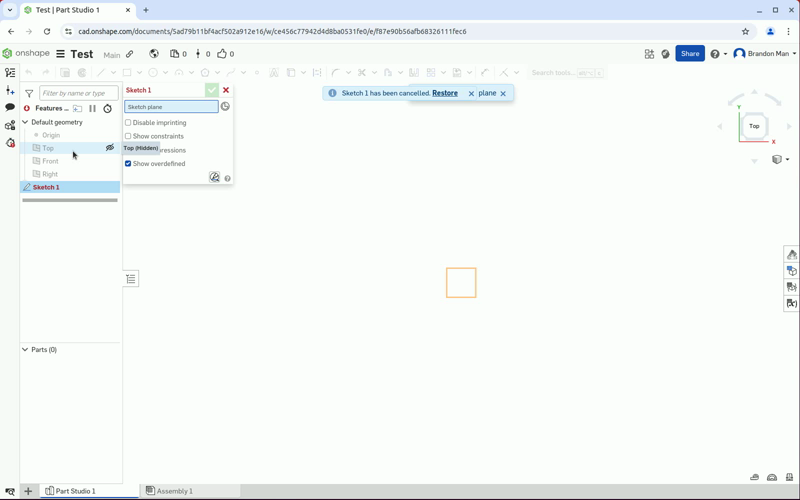
click(73, 150)
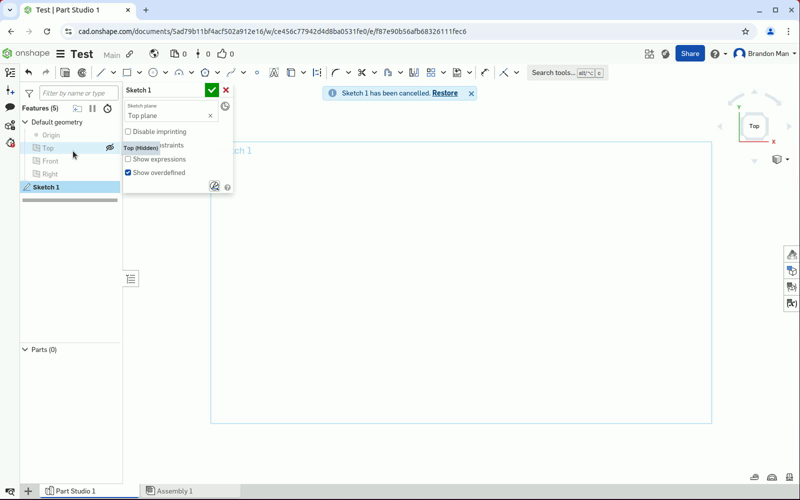
mouse_move(73, 352)
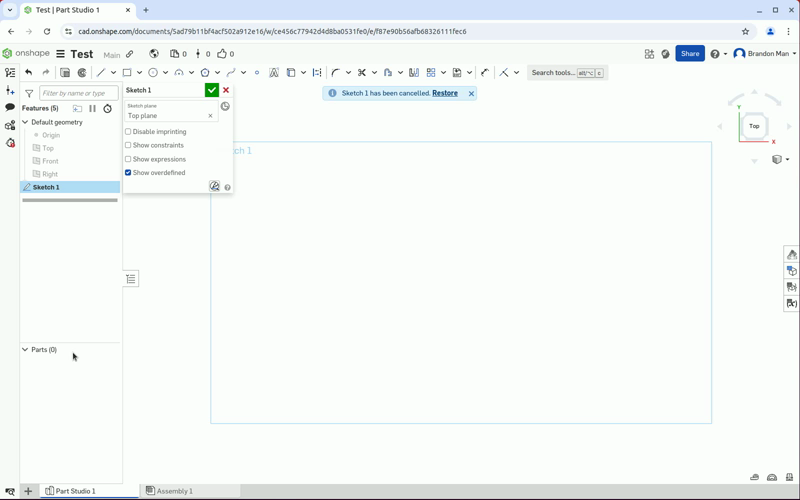
key(y)
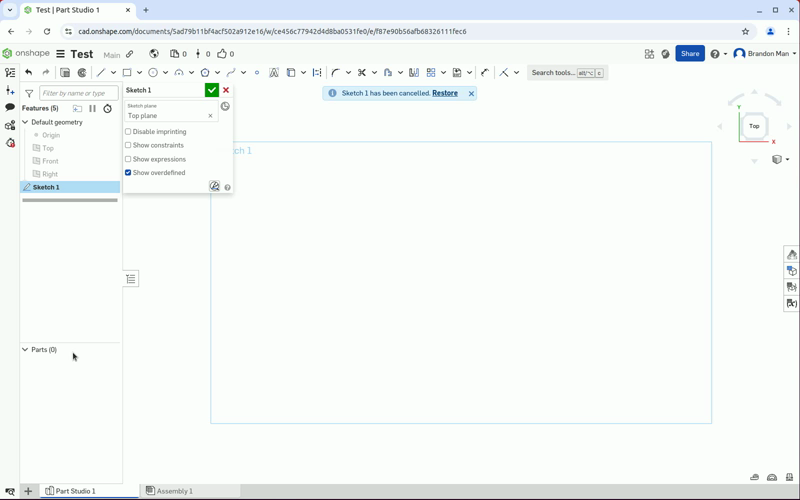
key(a)
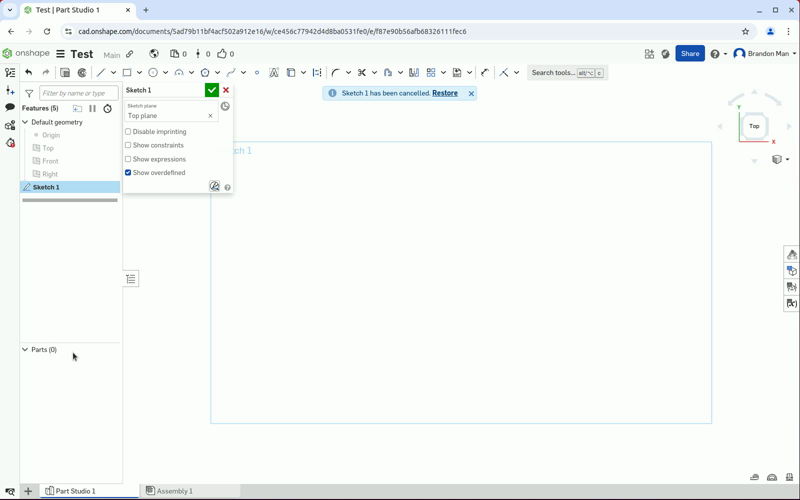
key_down(shift)
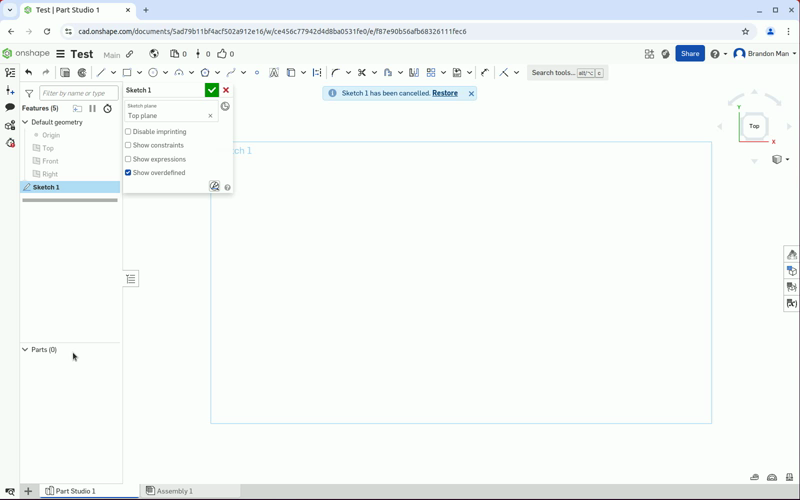
mouse_move(485, 230)
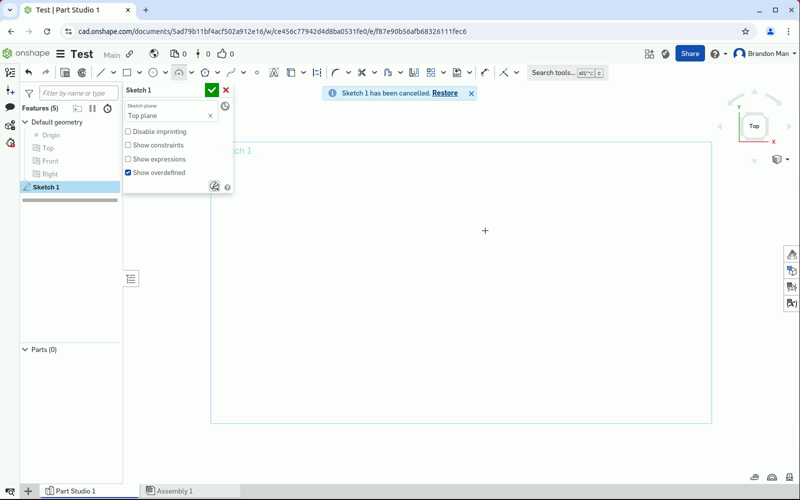
click(485, 230)
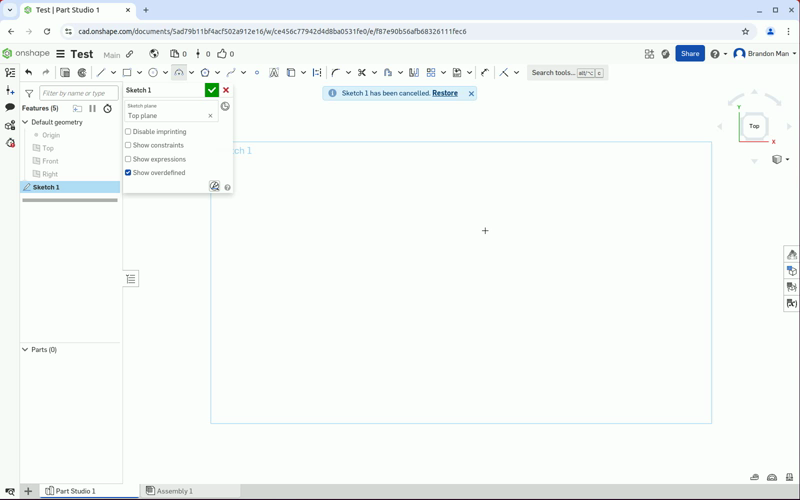
key_up(shift)
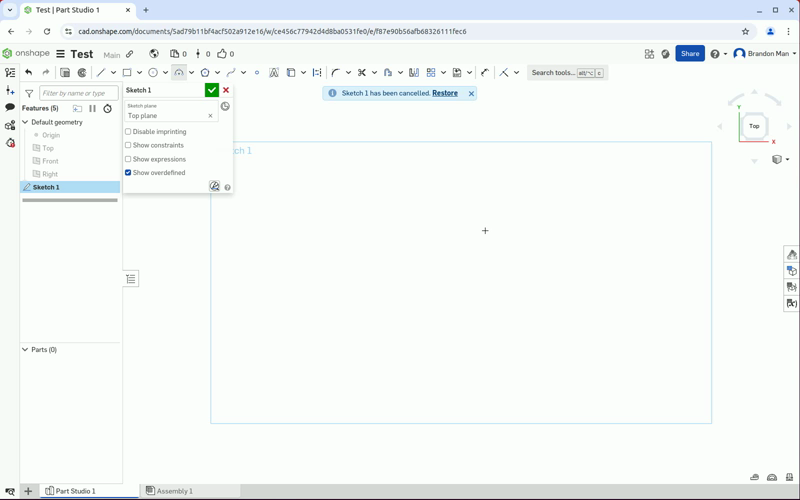
key_down(shift)
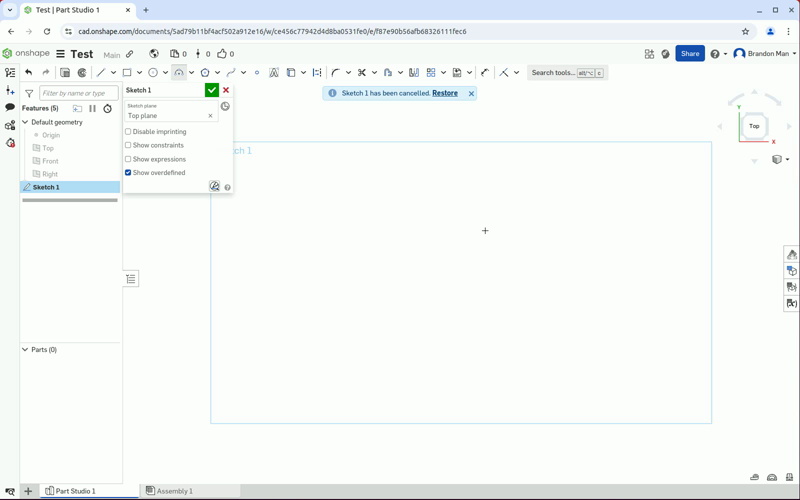
mouse_move(508, 247)
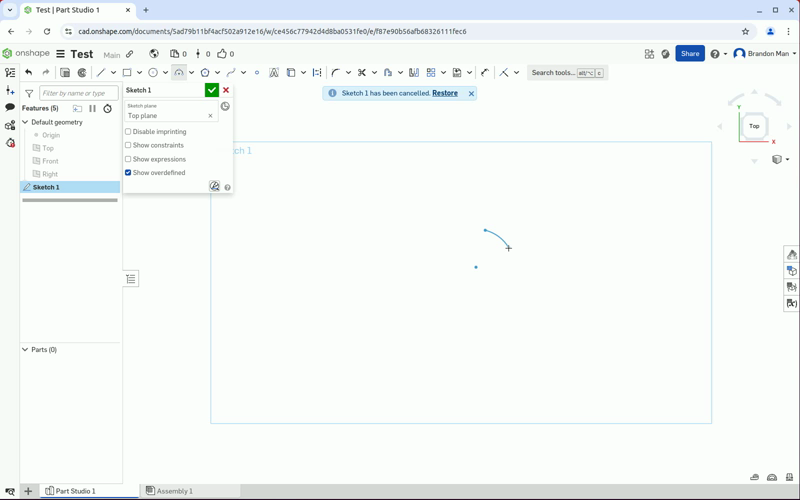
click(508, 247)
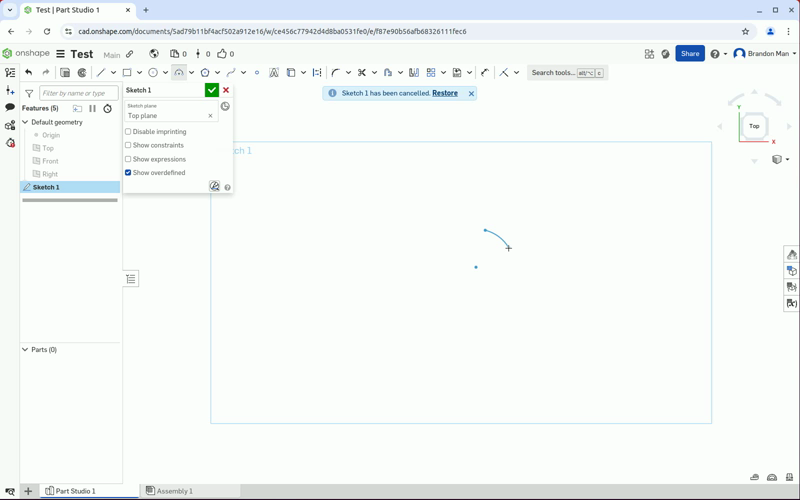
mouse_move(498, 237)
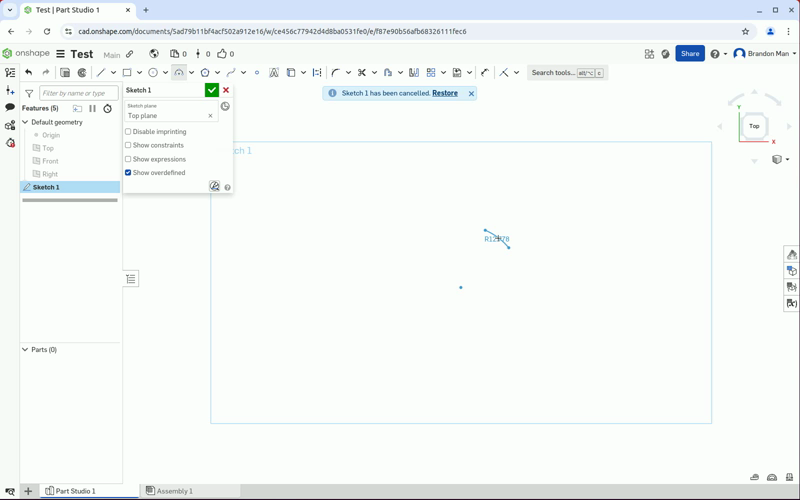
click(498, 237)
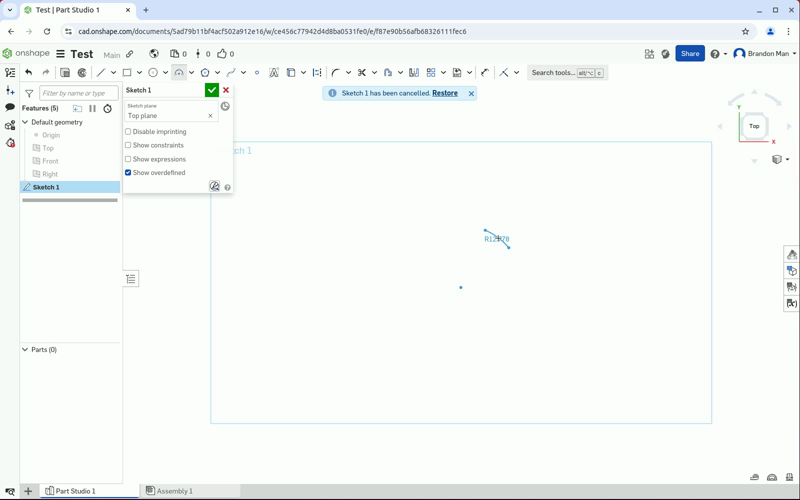
key_up(shift)
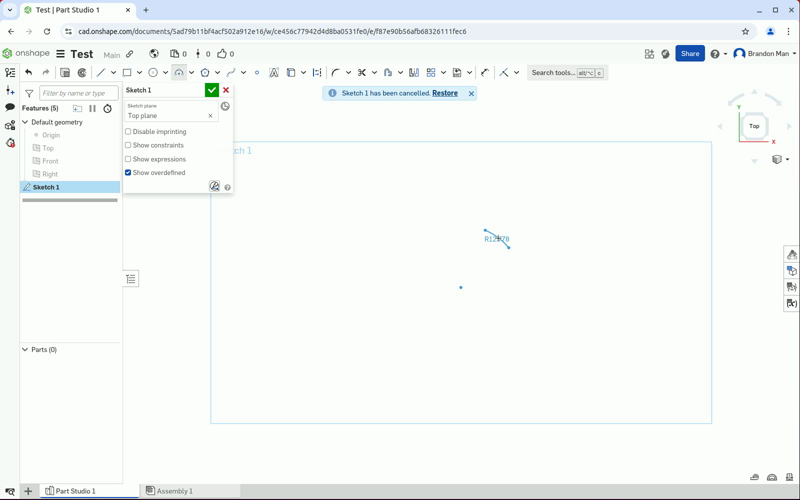
key(esc)
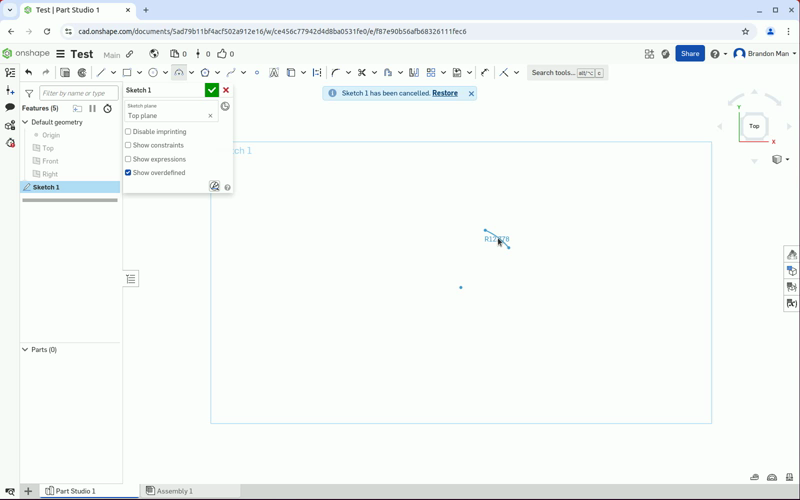
key(l)
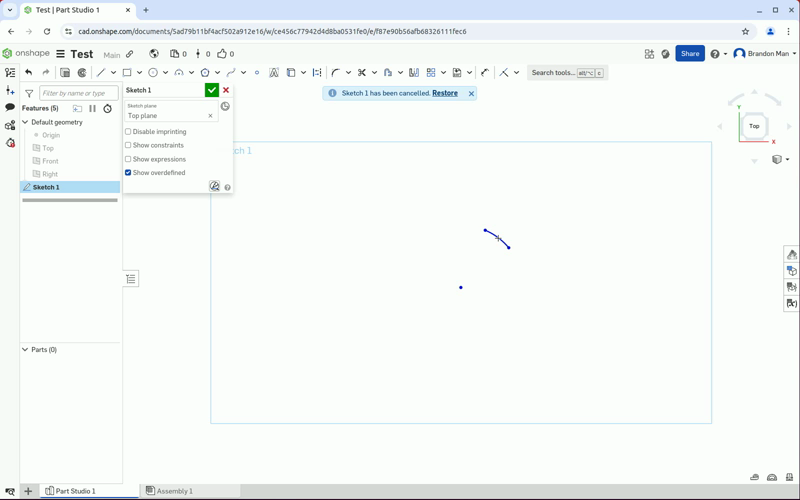
mouse_move(508, 247)
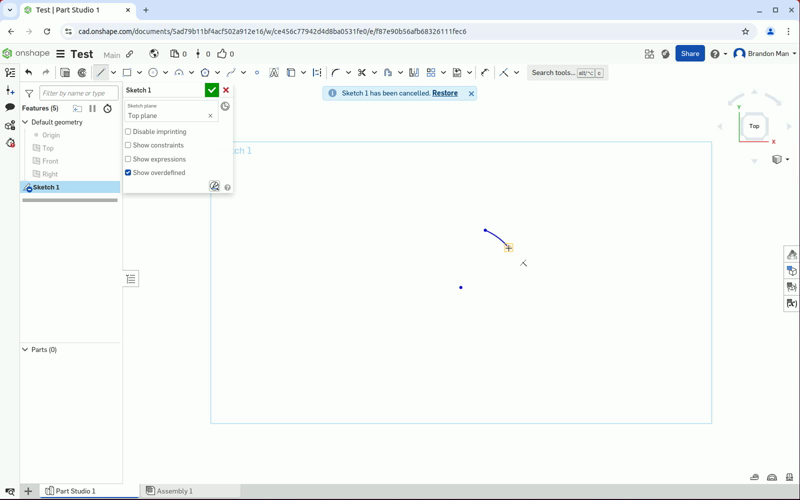
click(508, 247)
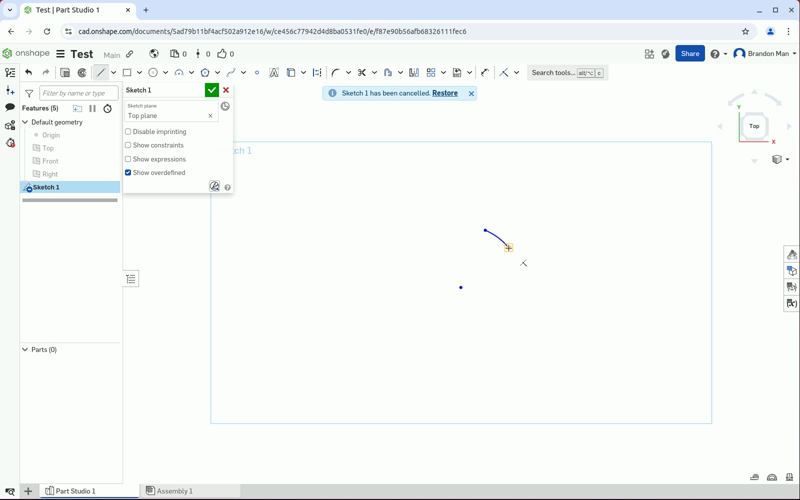
key_down(shift)
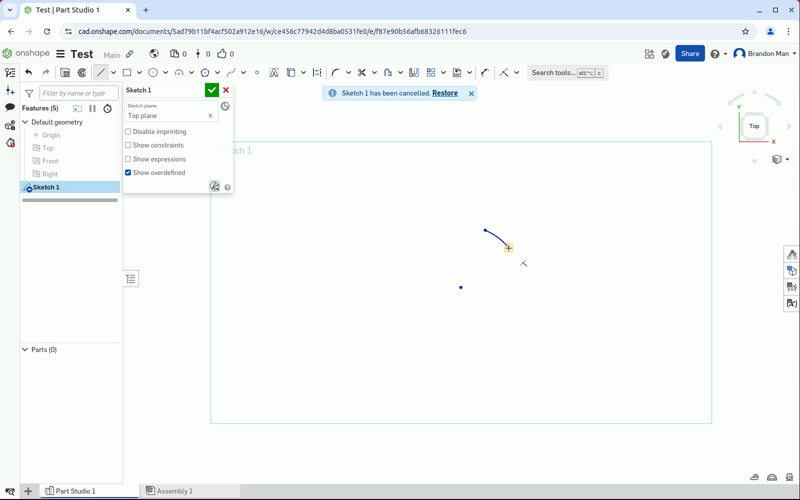
mouse_move(538, 247)
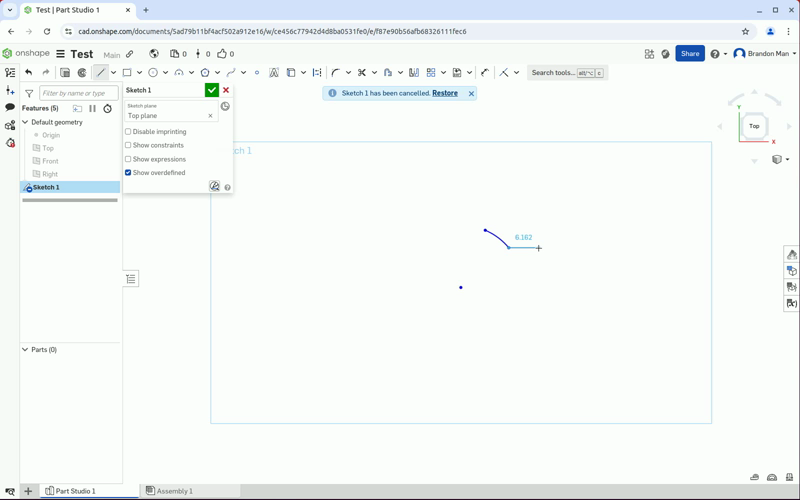
mouse_move(549, 216)
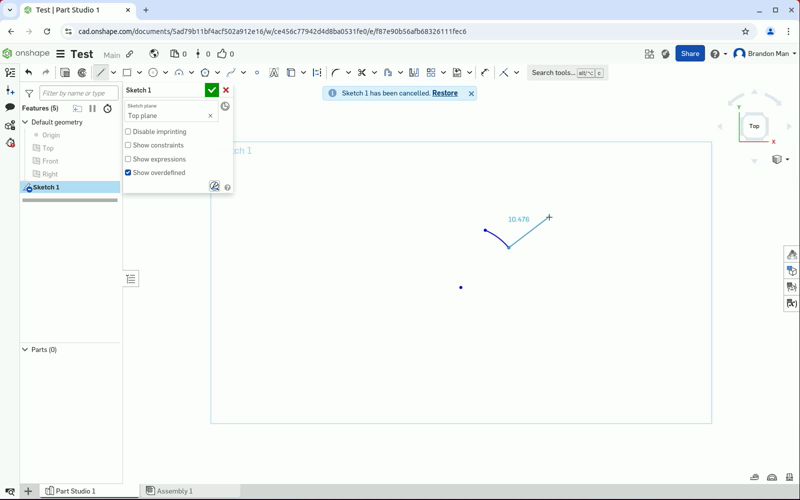
click(549, 216)
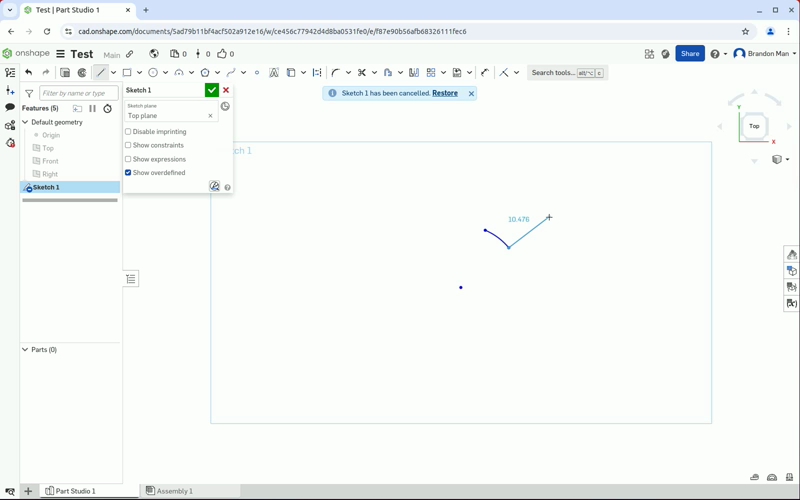
key_up(shift)
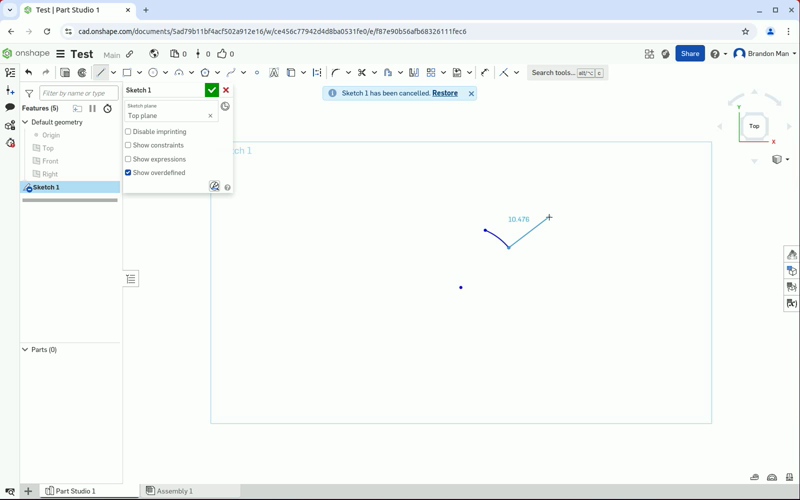
key_down(shift)
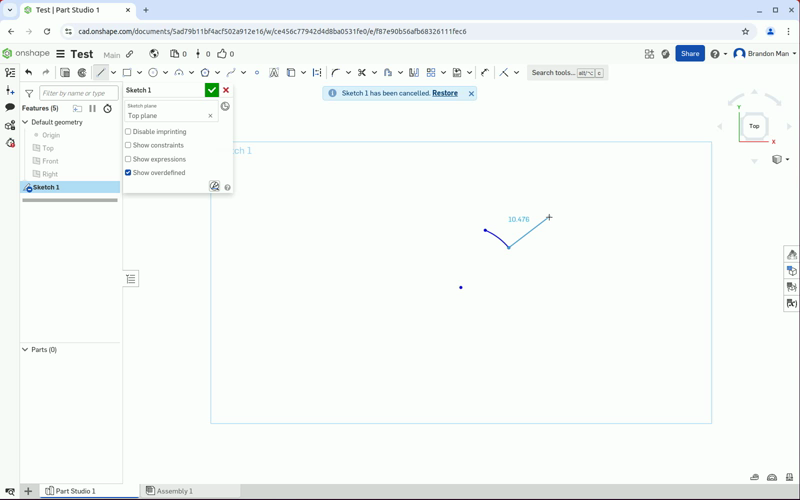
mouse_move(579, 216)
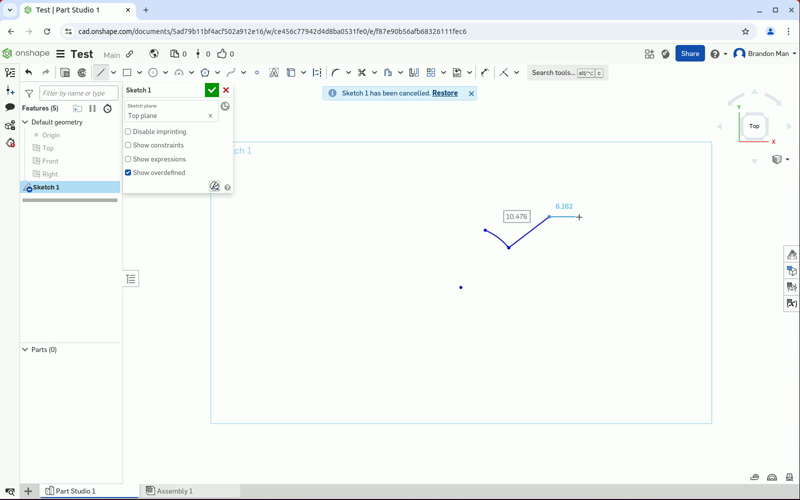
mouse_move(508, 180)
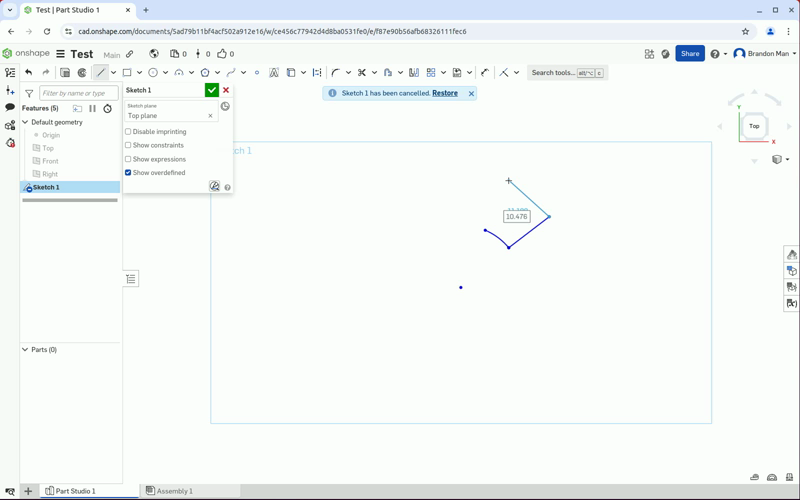
click(508, 180)
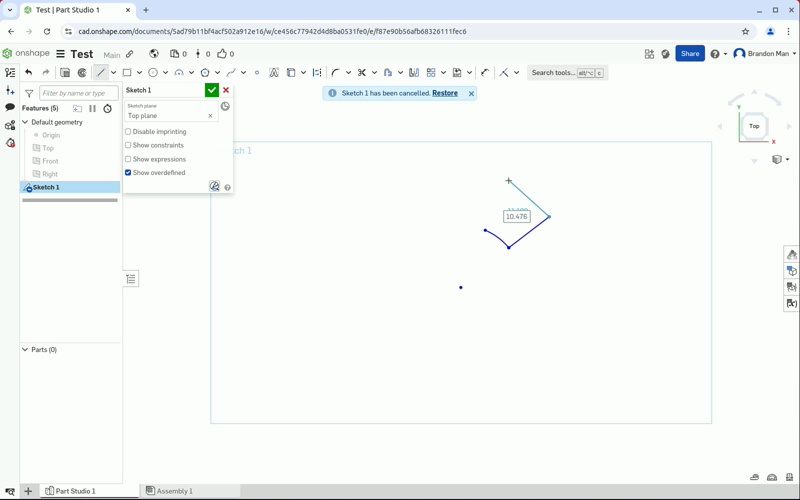
key_up(shift)
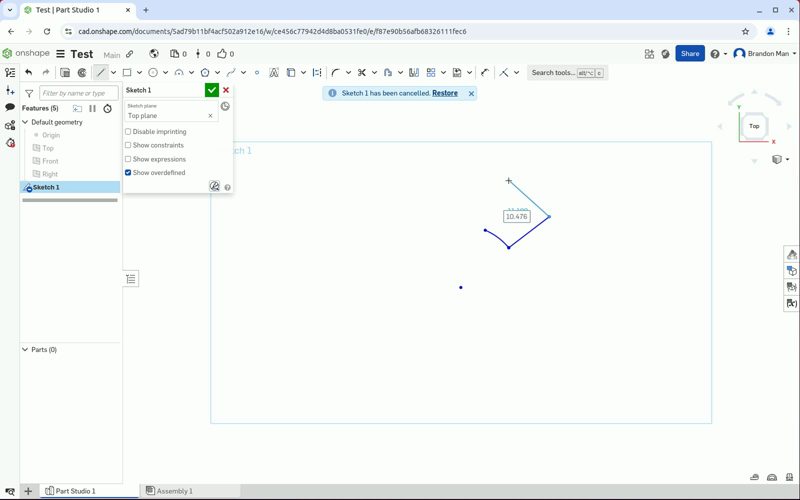
mouse_move(538, 180)
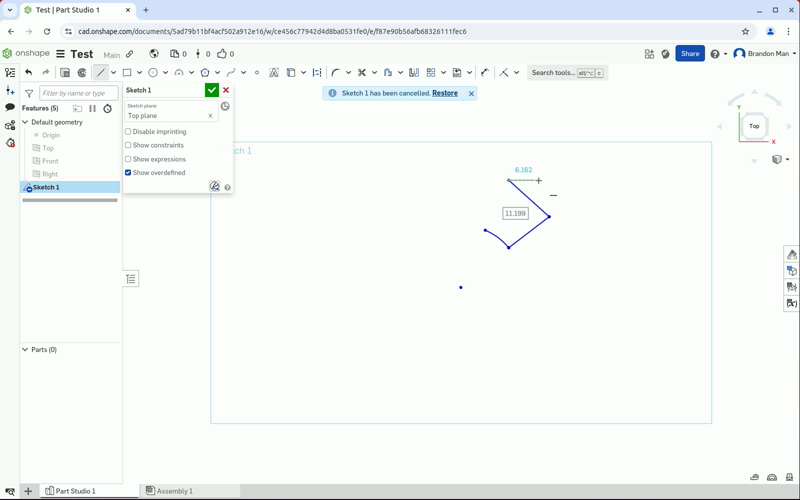
key_down(shift)
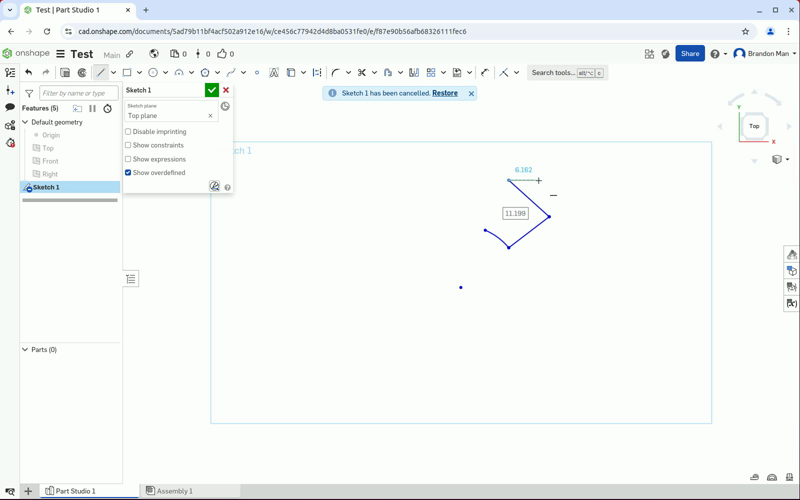
mouse_move(485, 230)
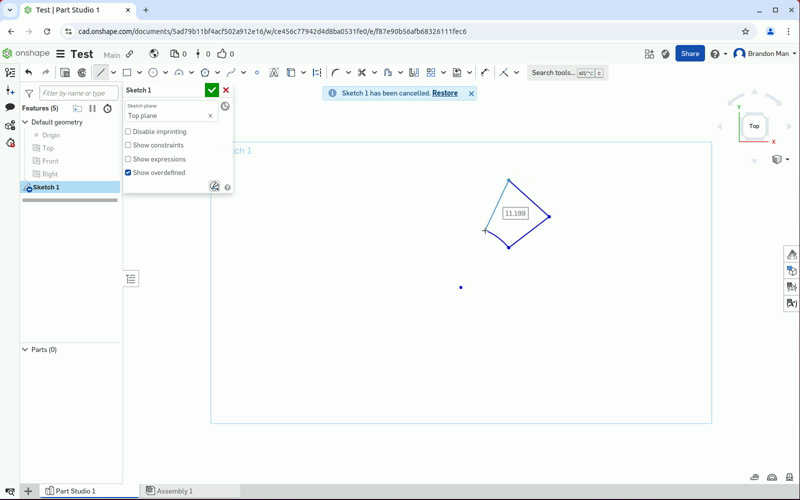
key_up(shift)
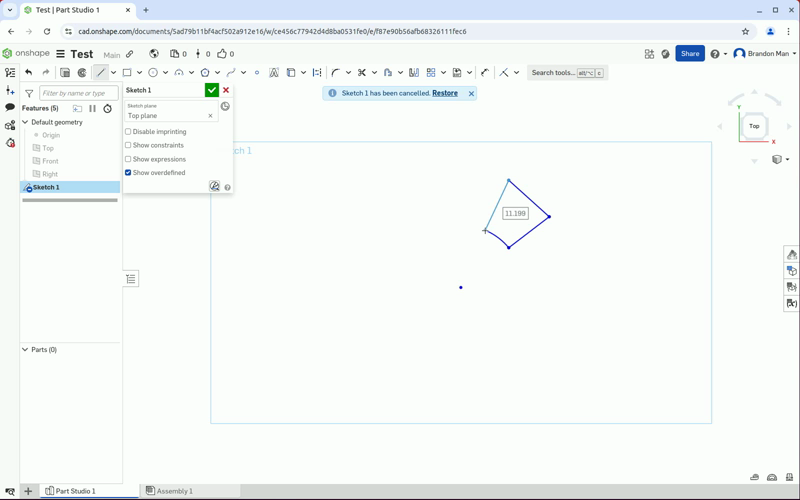
click(485, 230)
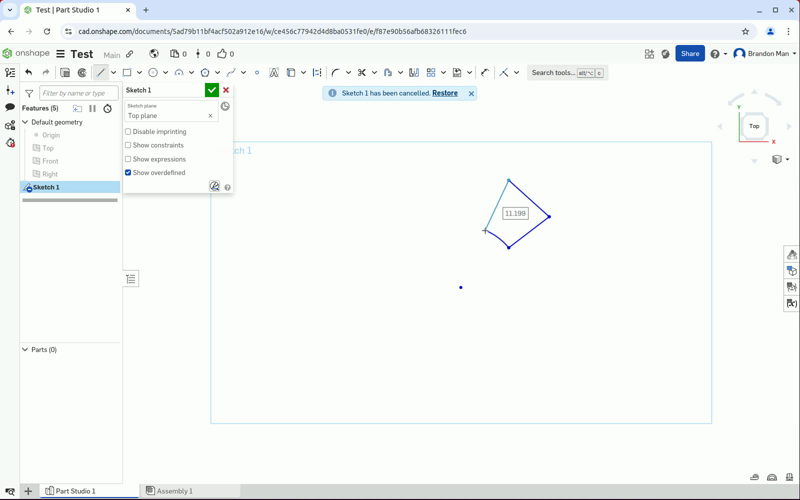
key(esc)
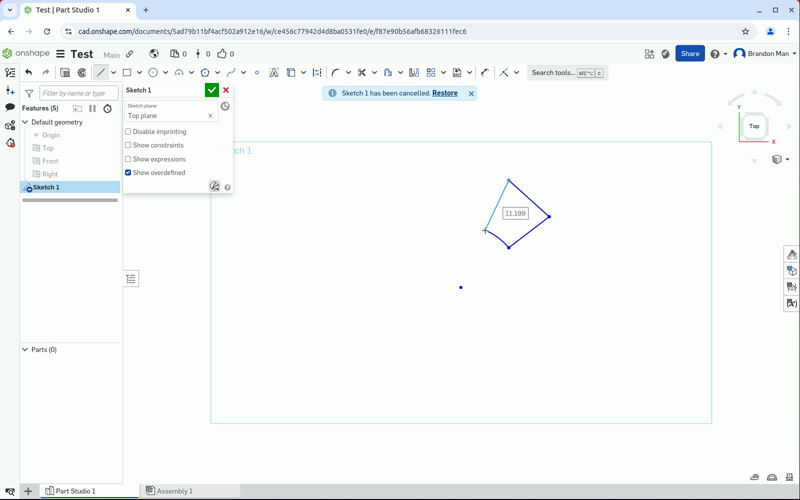
mouse_move(508, 214)
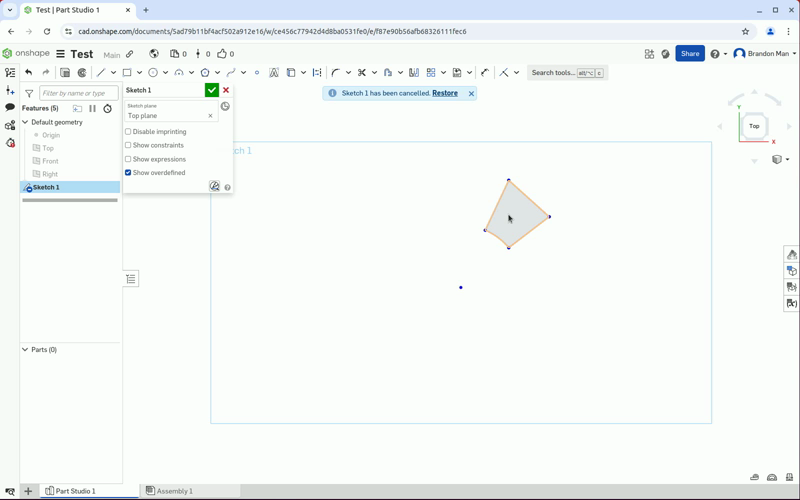
click(508, 214)
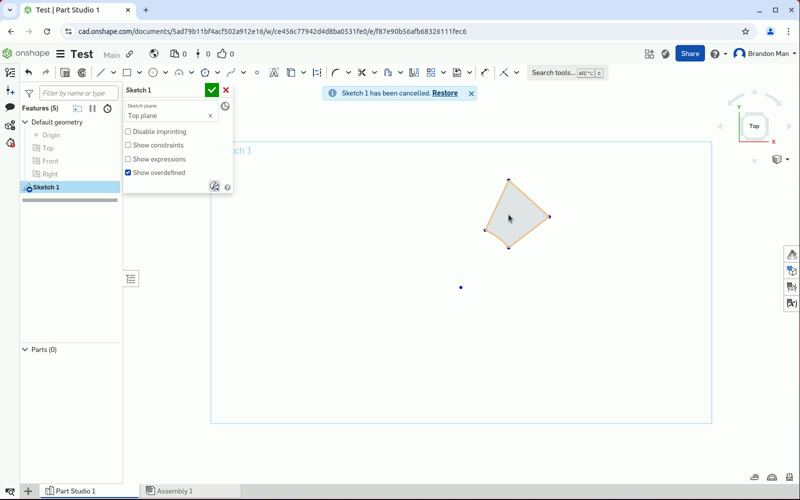
mouse_move(73, 352)
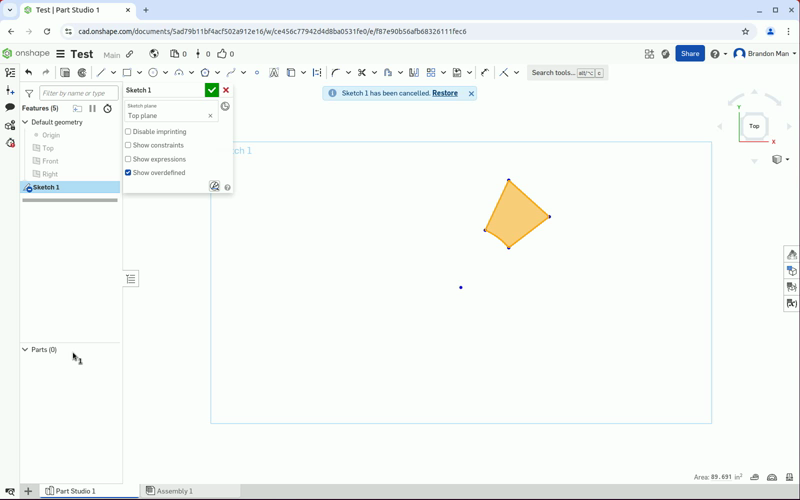
key(shift+y)
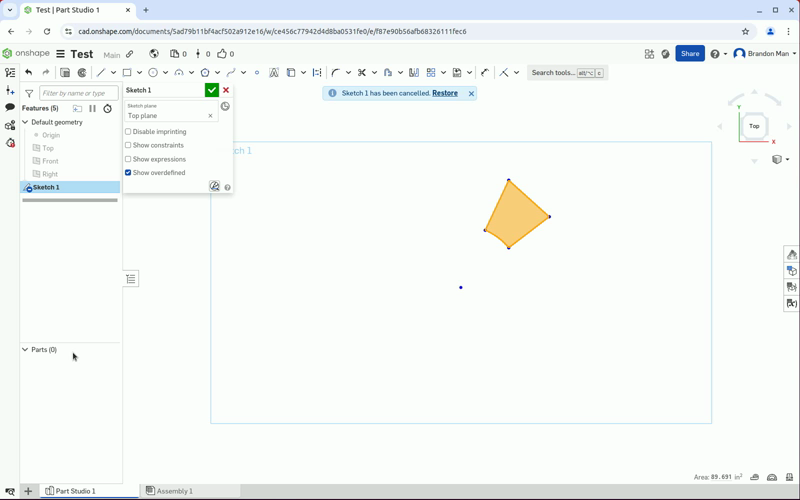
key(shift+e)
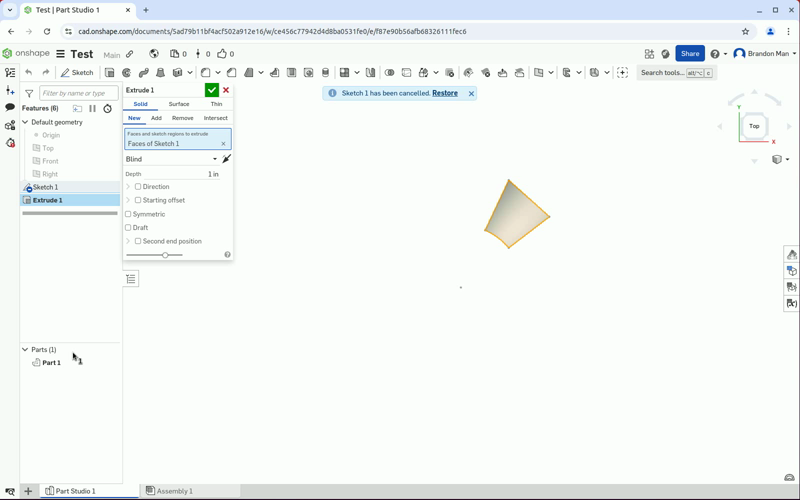
mouse_move(143, 106)
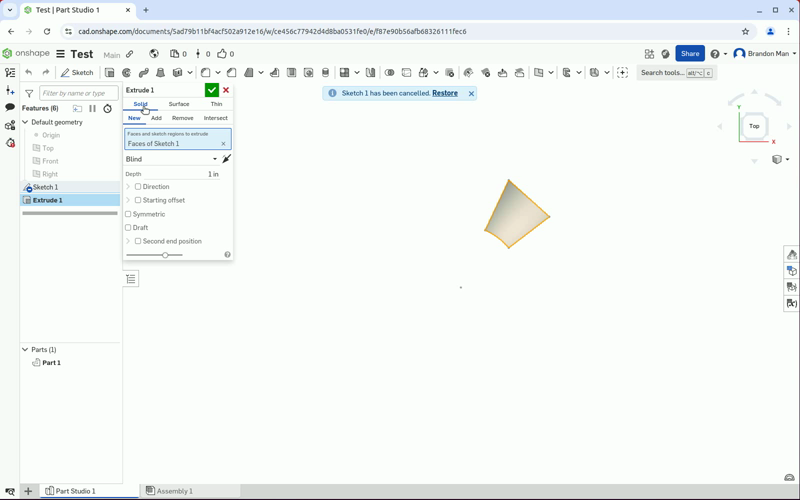
click(143, 106)
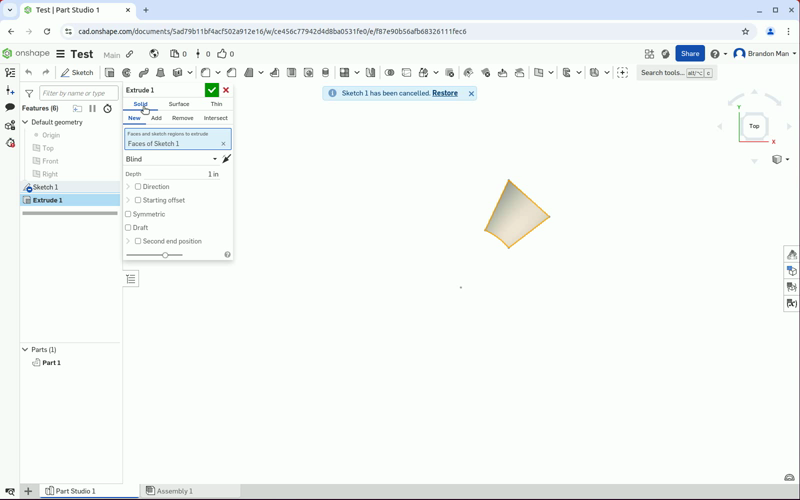
mouse_move(137, 120)
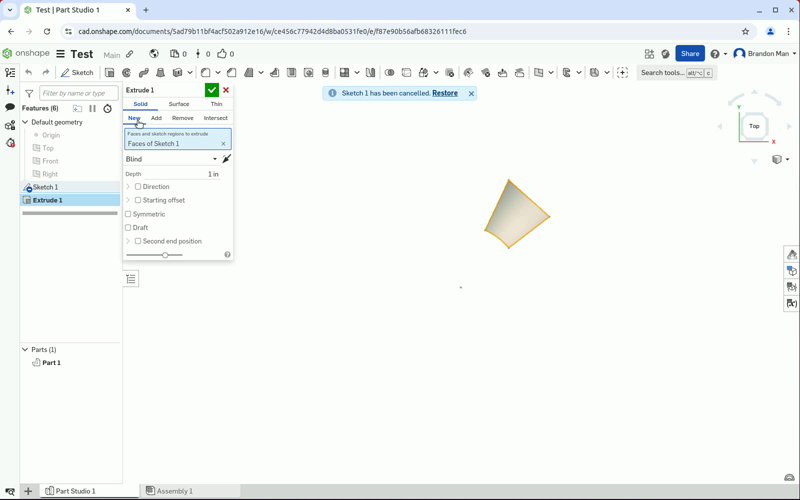
click(137, 120)
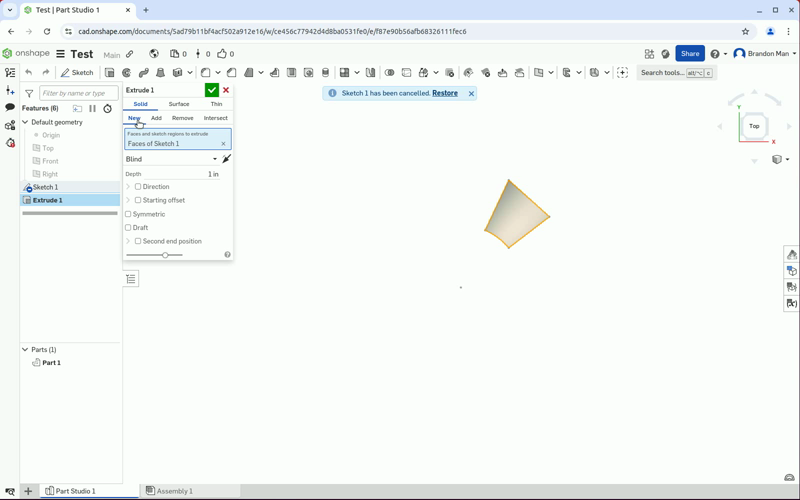
key(tab, 4)
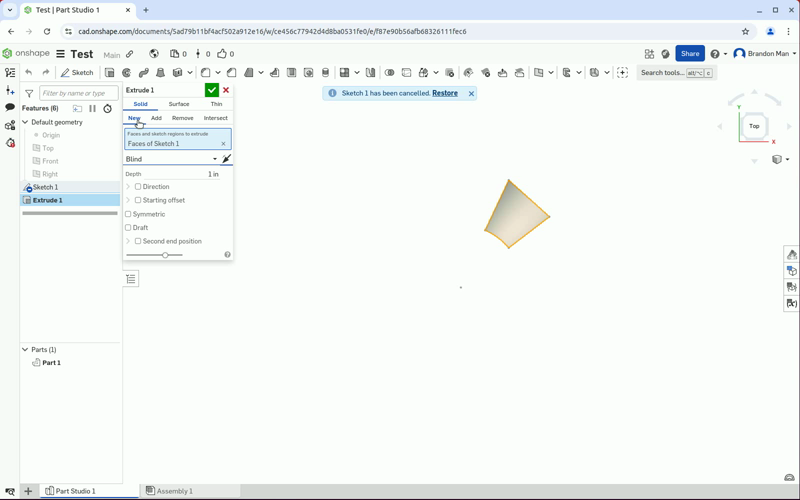
text(10.351)
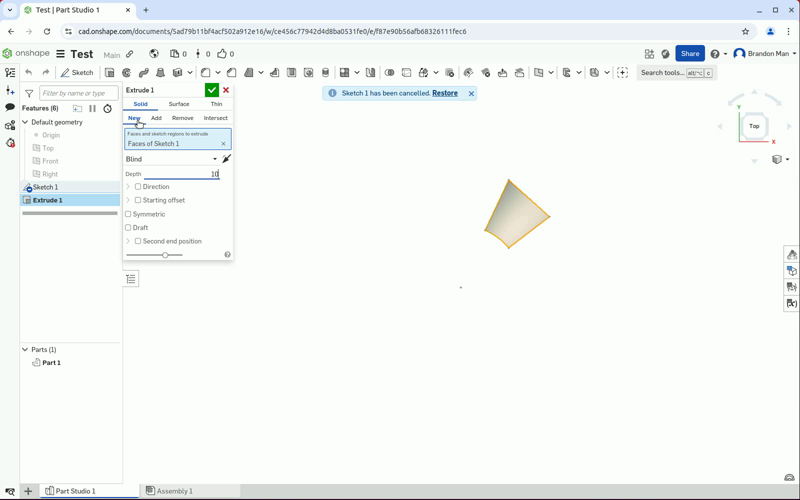
key(enter)
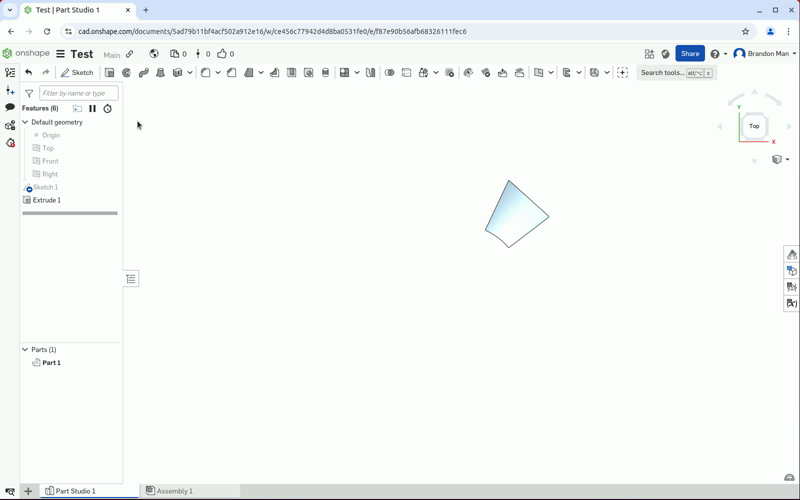
key(shift+h)
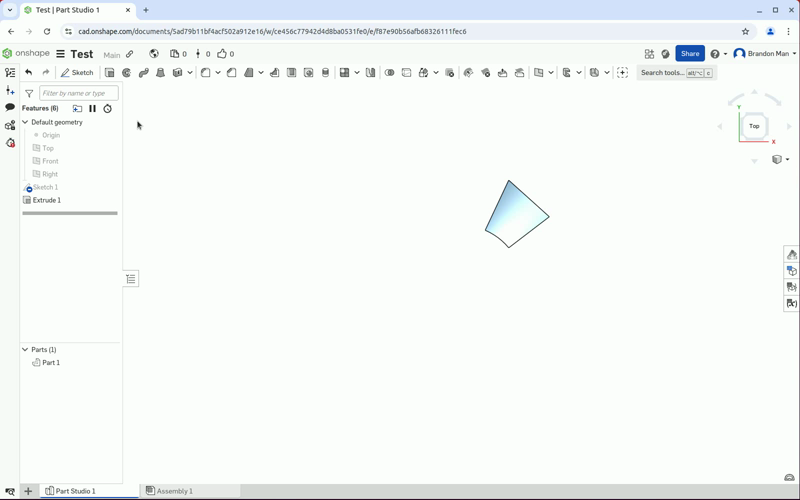
key(shift+h)
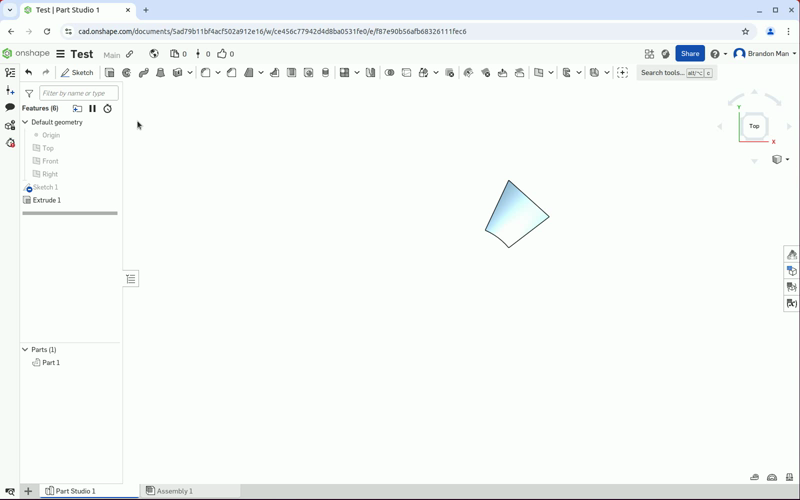
mouse_move(73, 189)
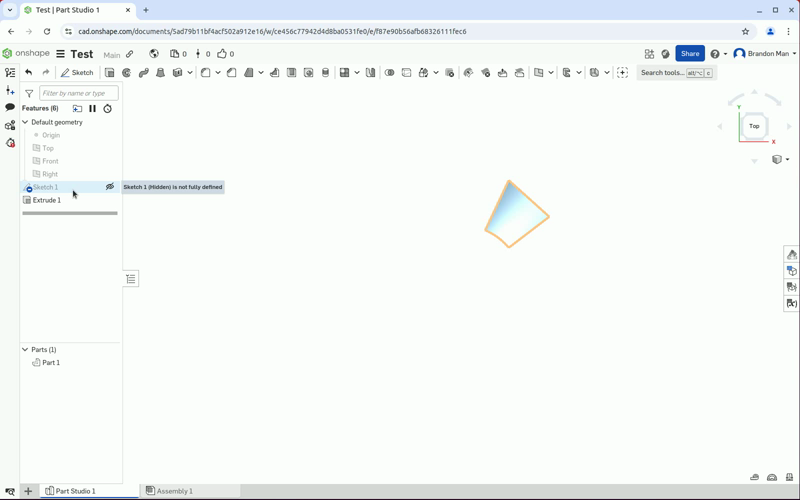
click(73, 189)
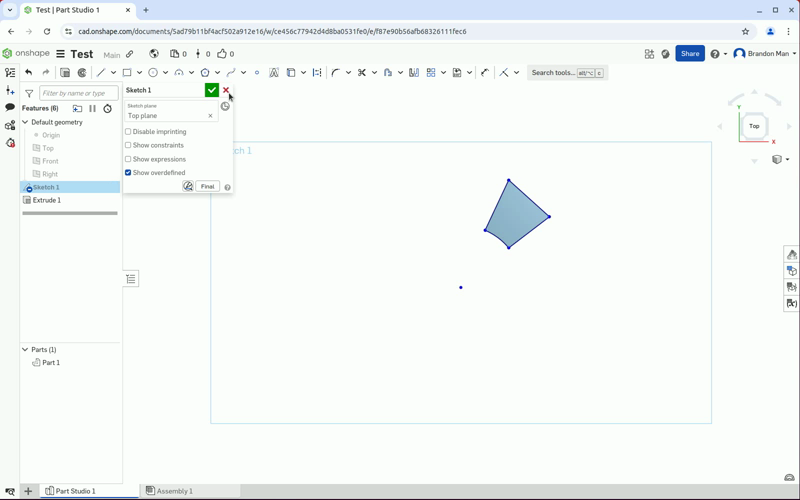
mouse_move(229, 92)
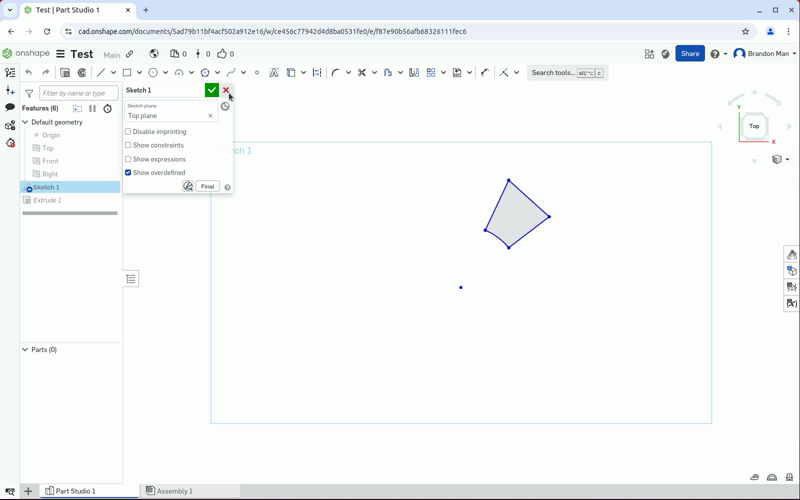
click(229, 92)
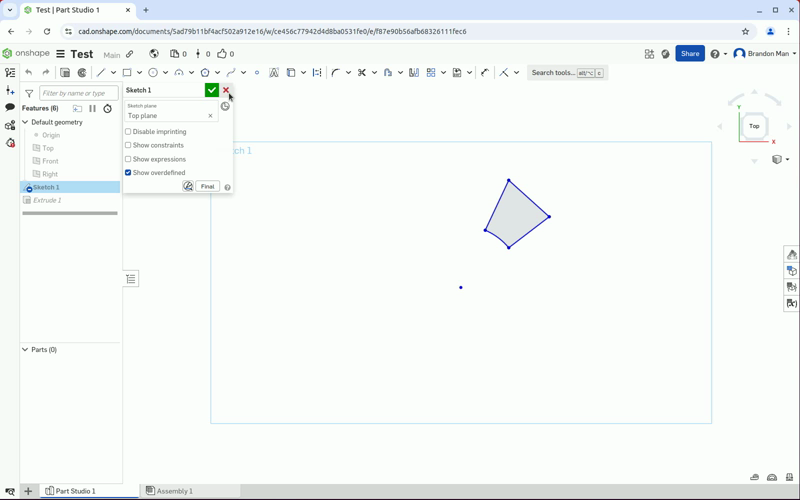
key(shift+s)
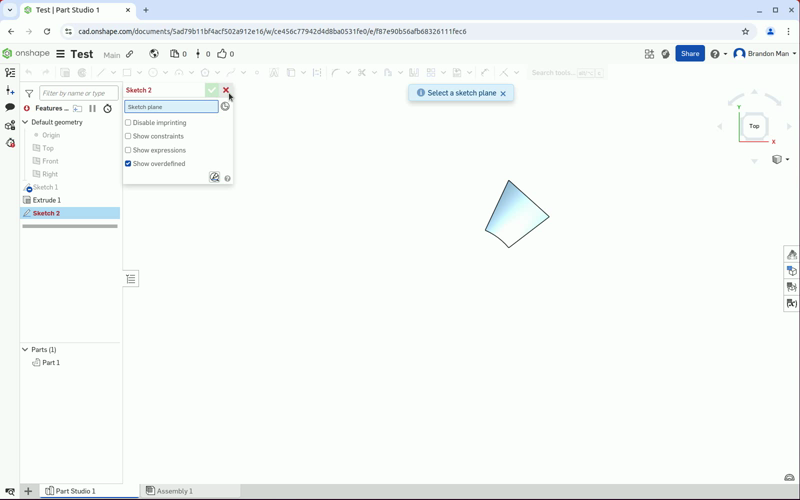
mouse_move(73, 150)
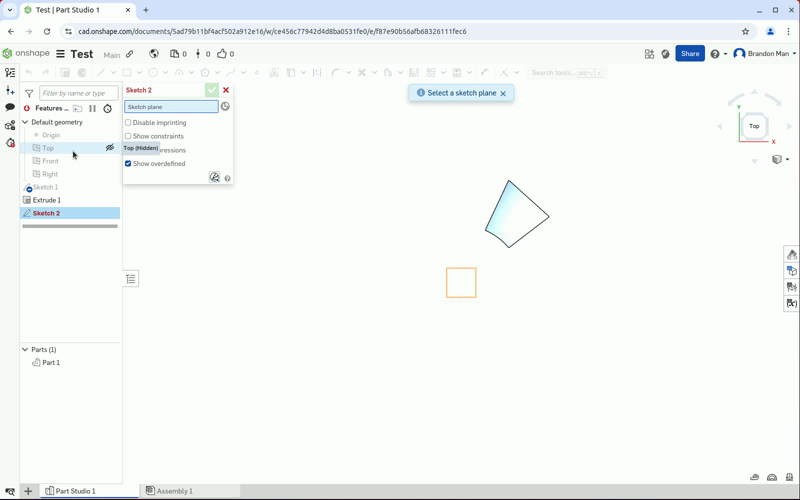
click(73, 150)
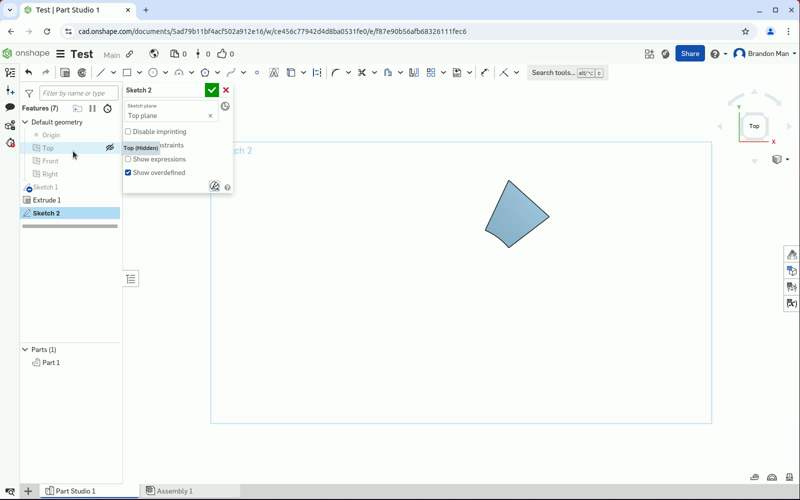
mouse_move(73, 352)
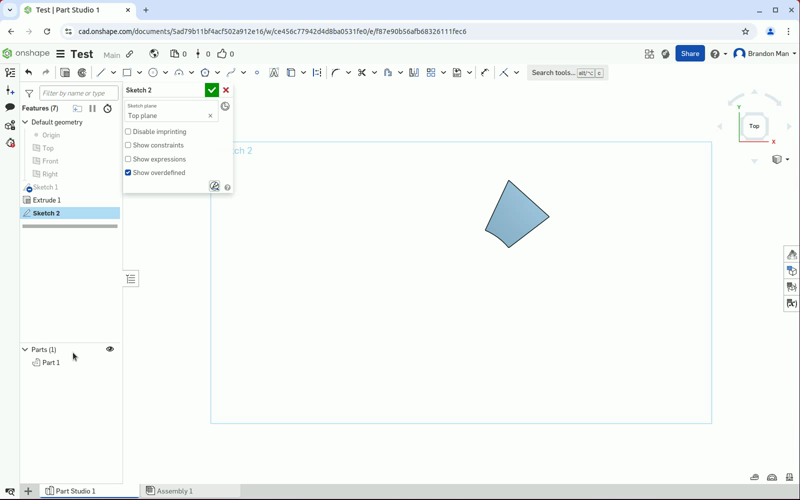
key(y)
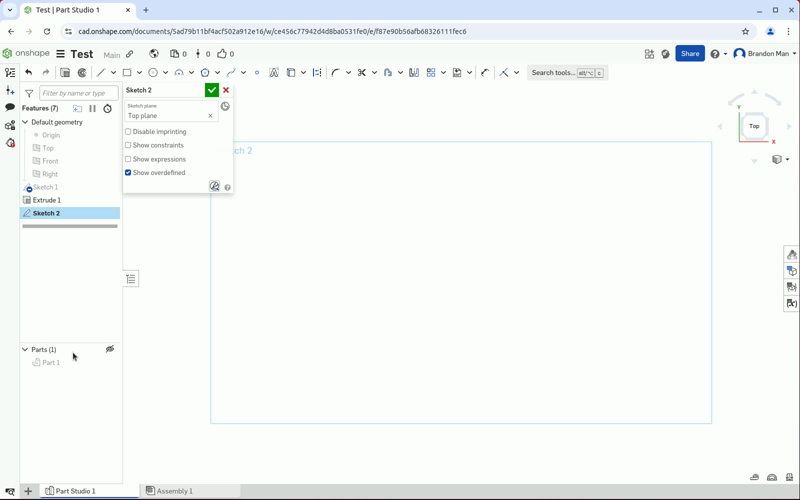
key(l)
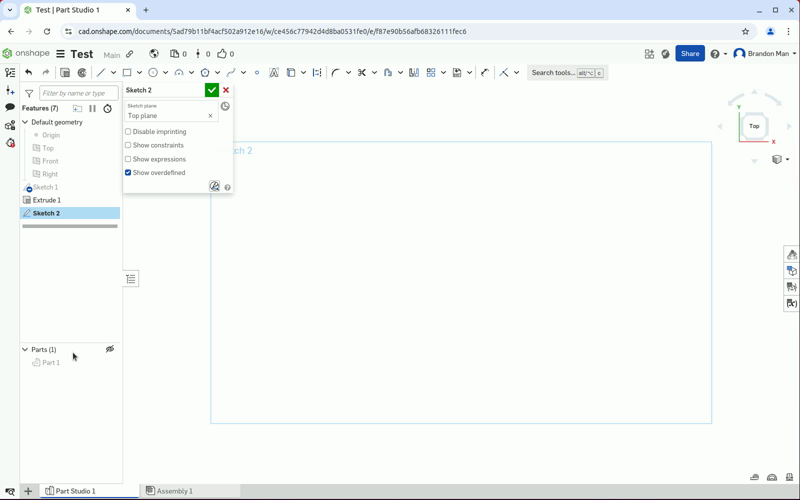
key_down(shift)
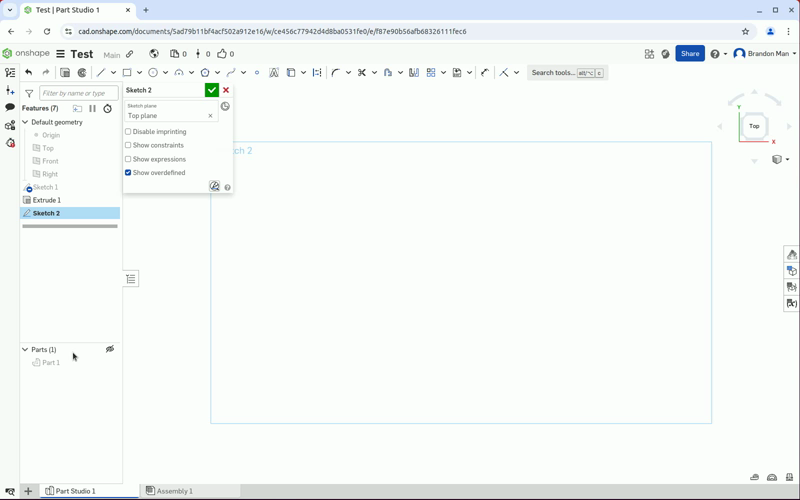
mouse_move(352, 305)
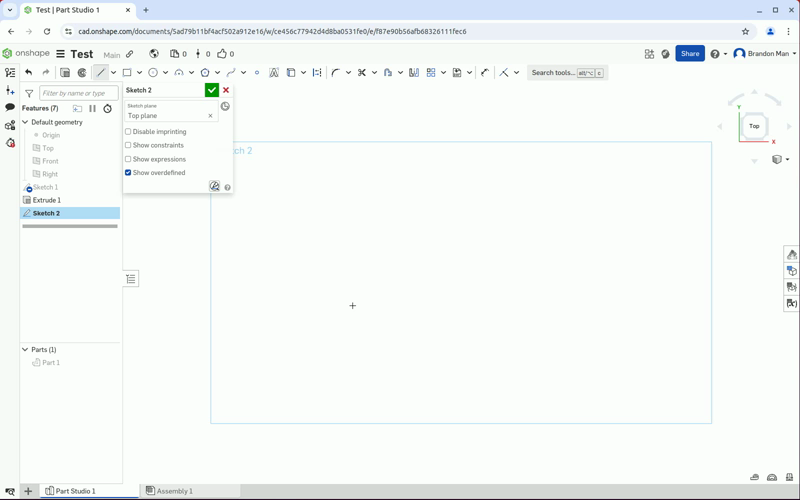
click(352, 305)
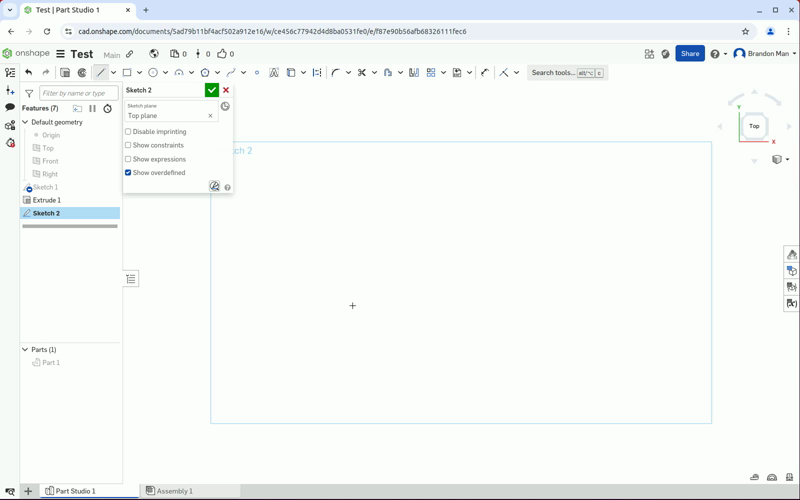
key_up(shift)
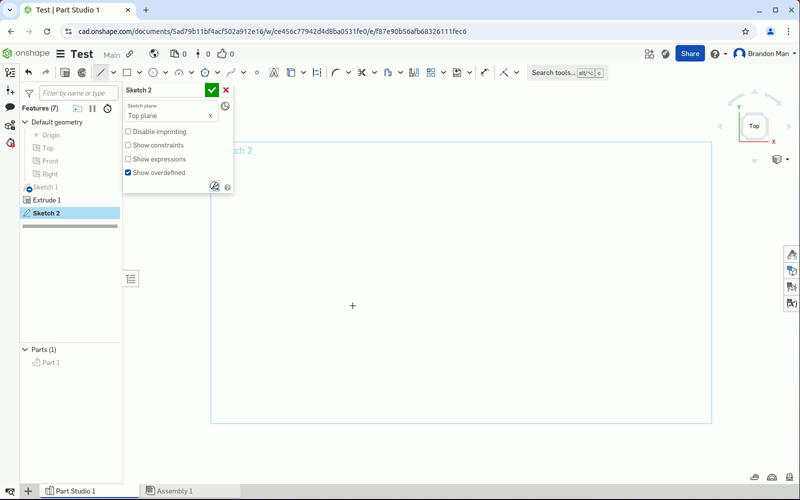
key_down(shift)
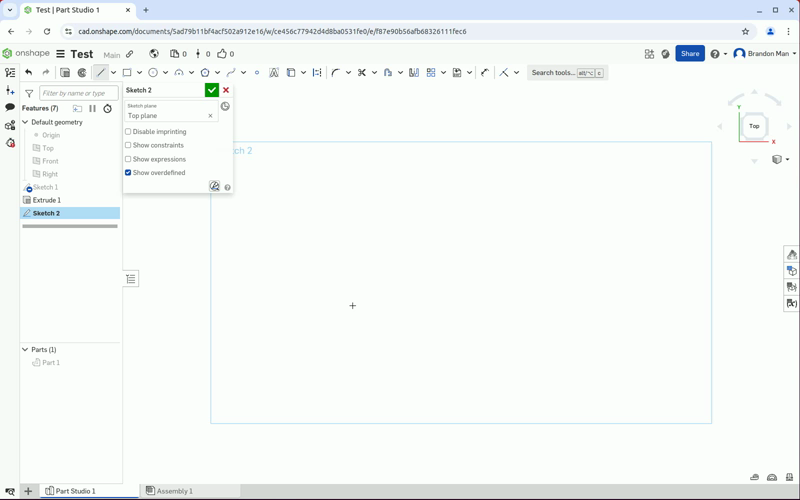
mouse_move(382, 305)
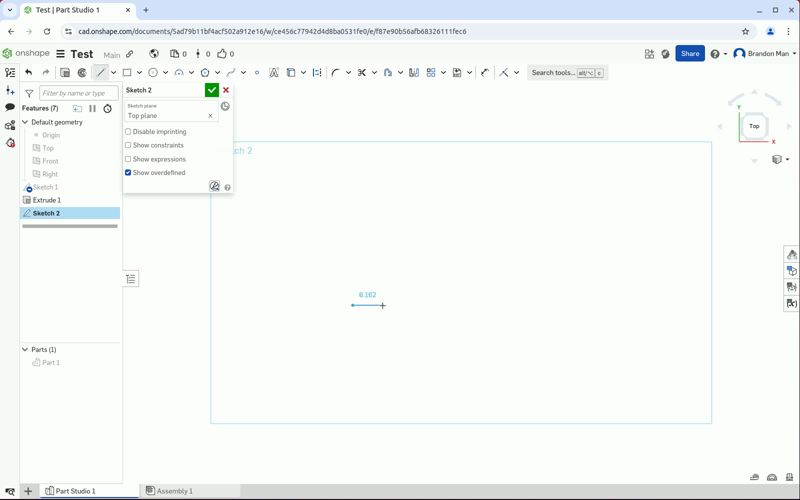
mouse_move(373, 354)
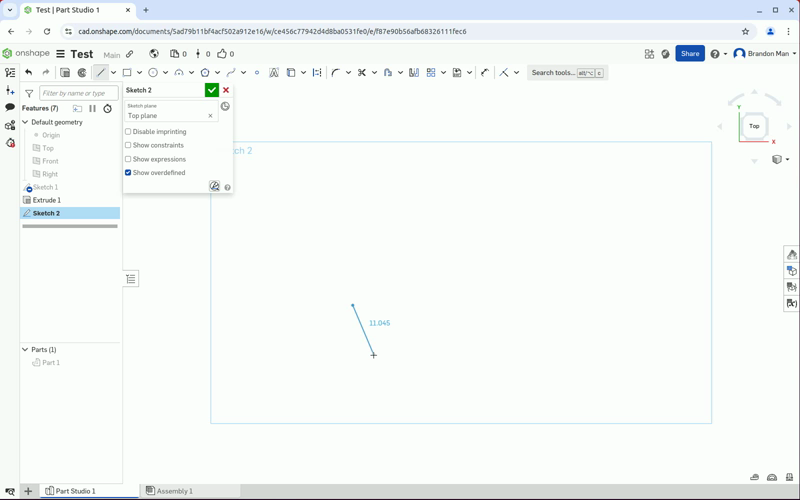
click(373, 354)
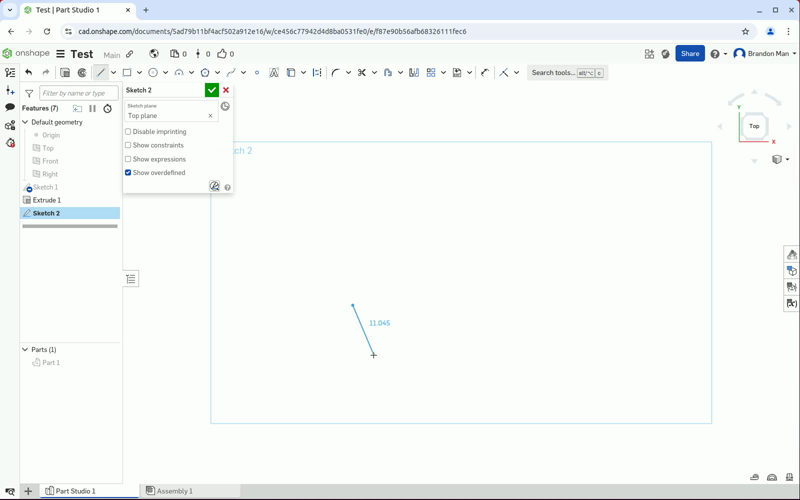
key_up(shift)
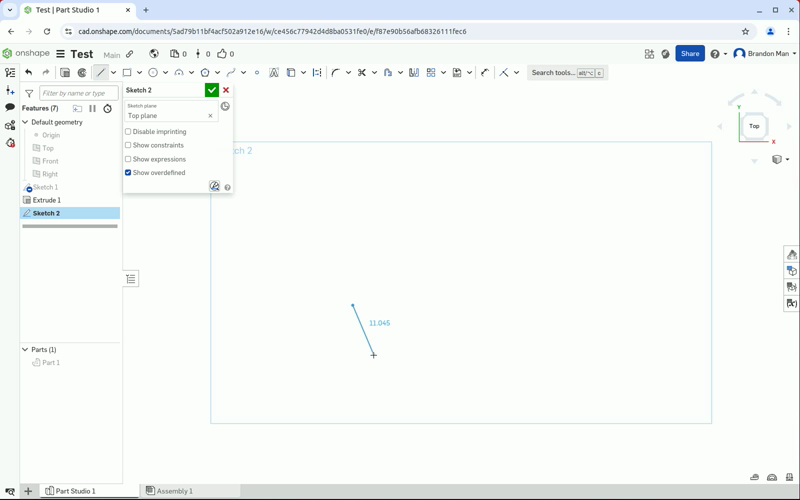
key_down(shift)
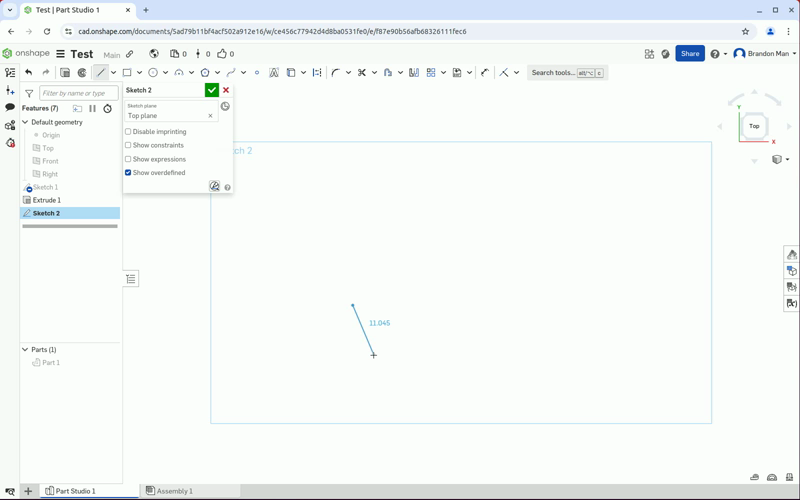
mouse_move(403, 354)
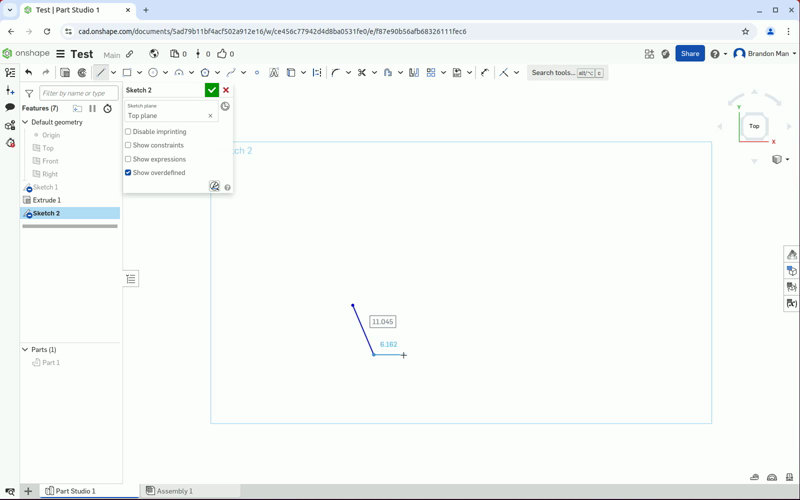
mouse_move(410, 324)
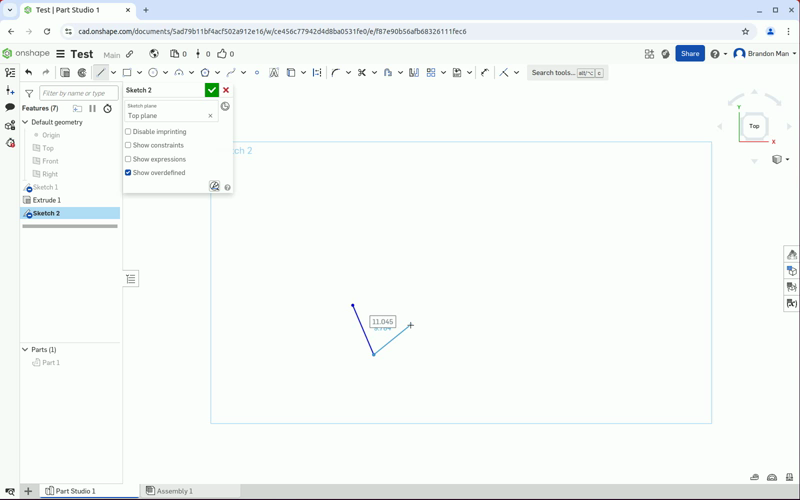
click(410, 324)
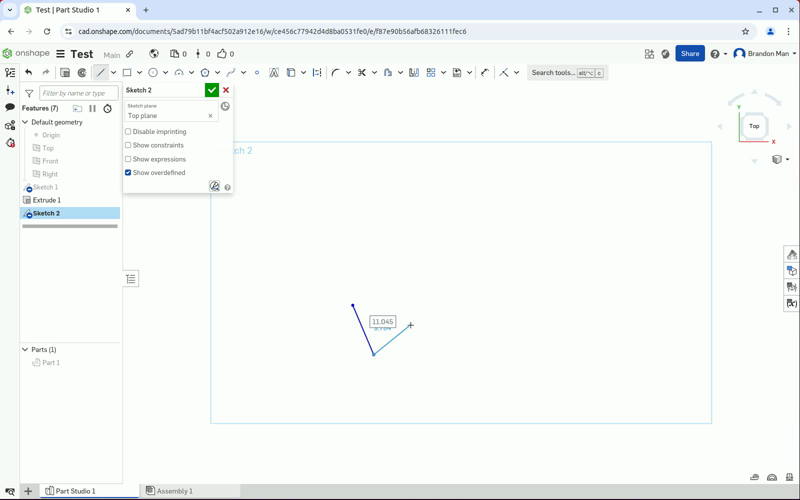
key_up(shift)
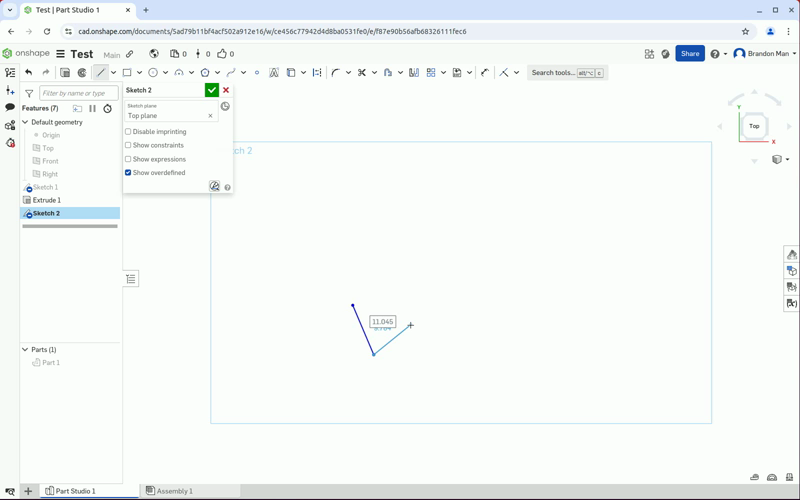
key(esc)
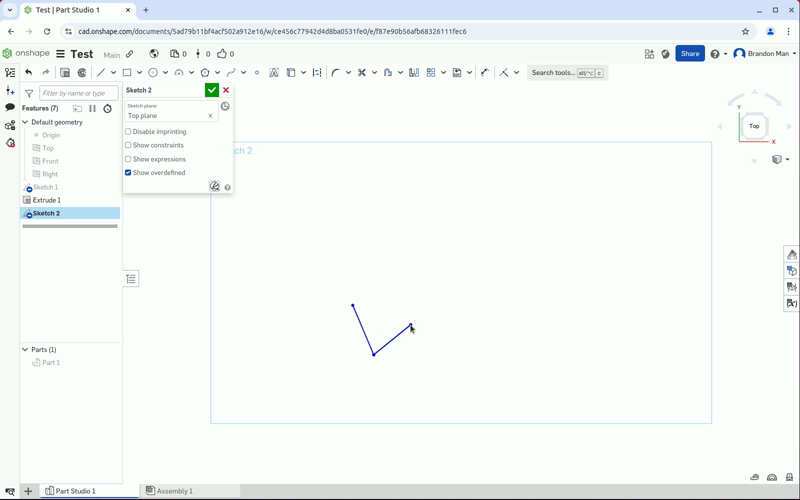
key(a)
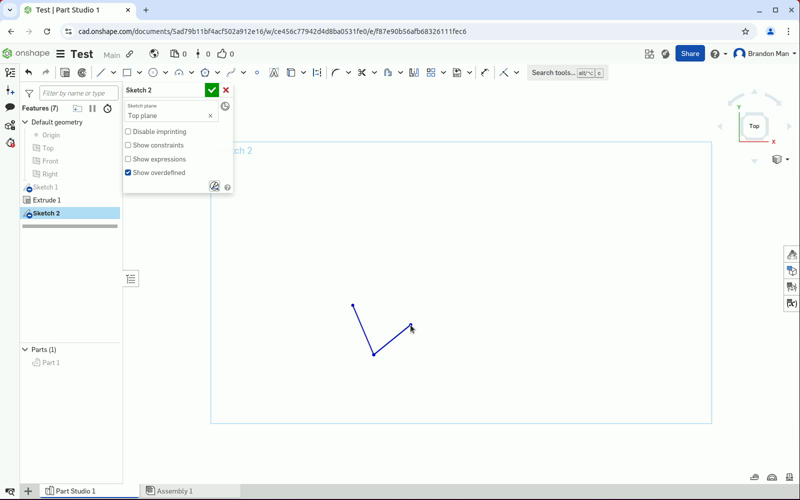
mouse_move(410, 324)
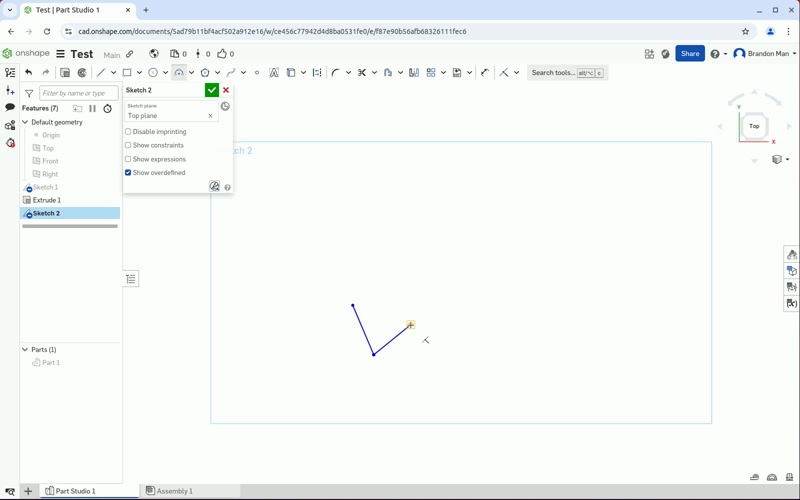
click(410, 324)
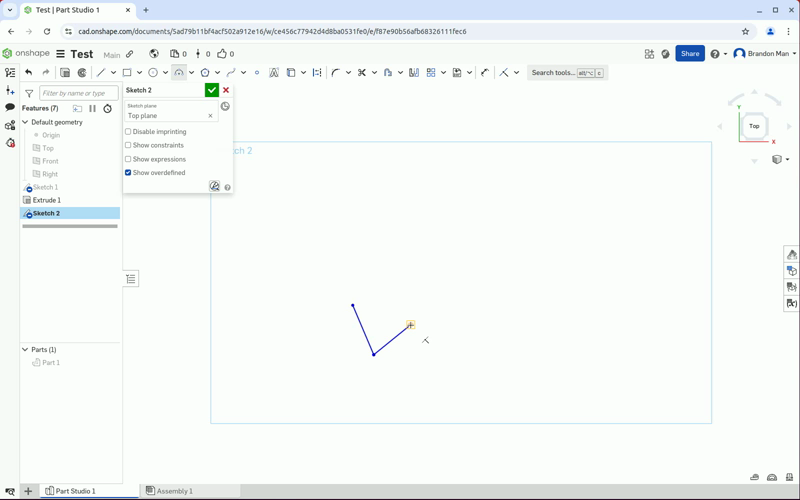
key_down(shift)
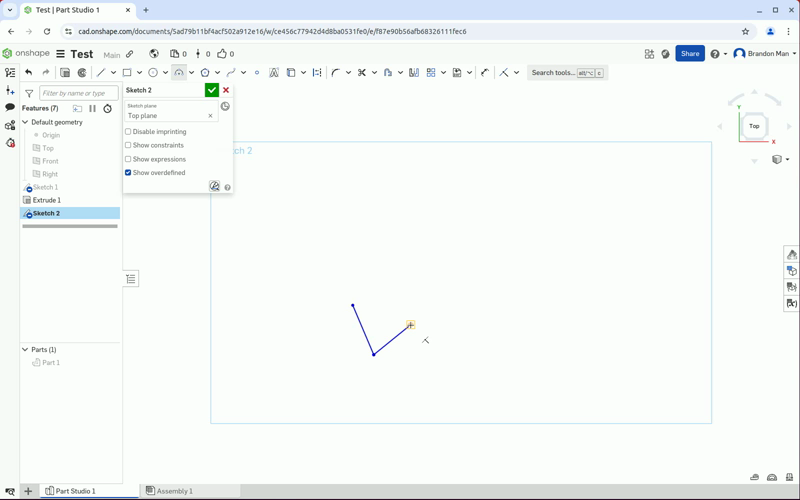
mouse_move(399, 295)
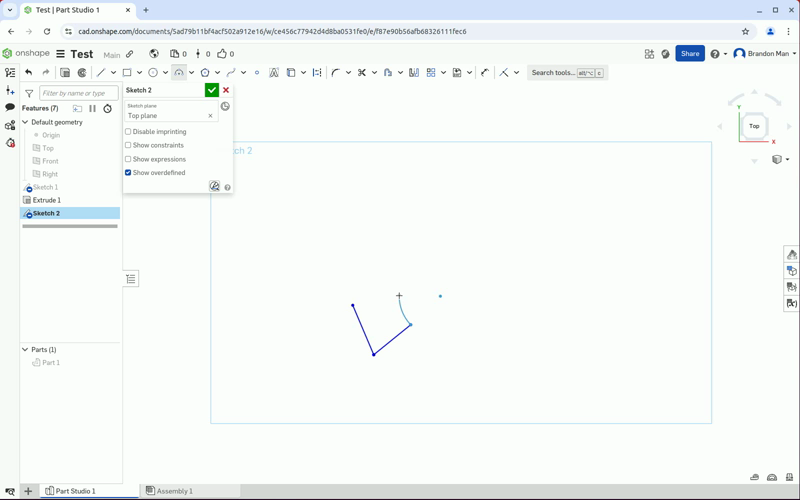
click(399, 295)
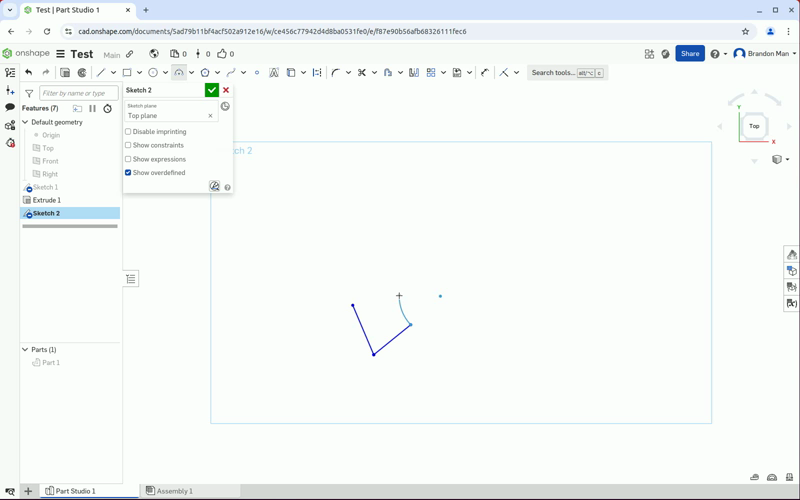
mouse_move(403, 310)
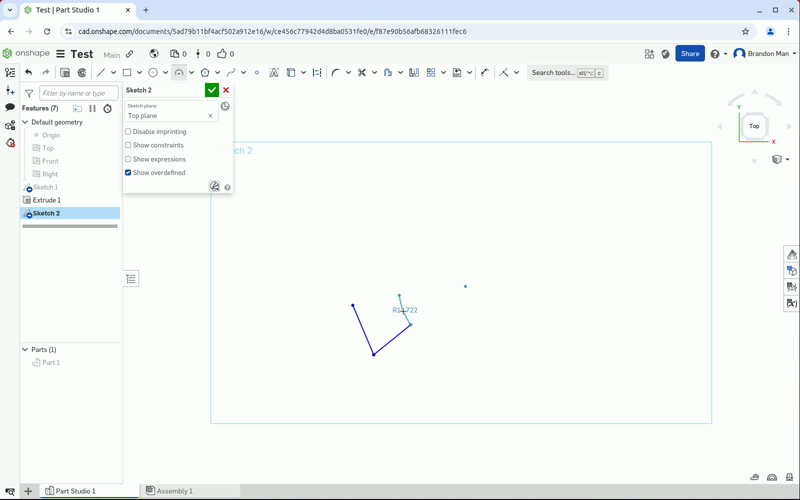
click(403, 310)
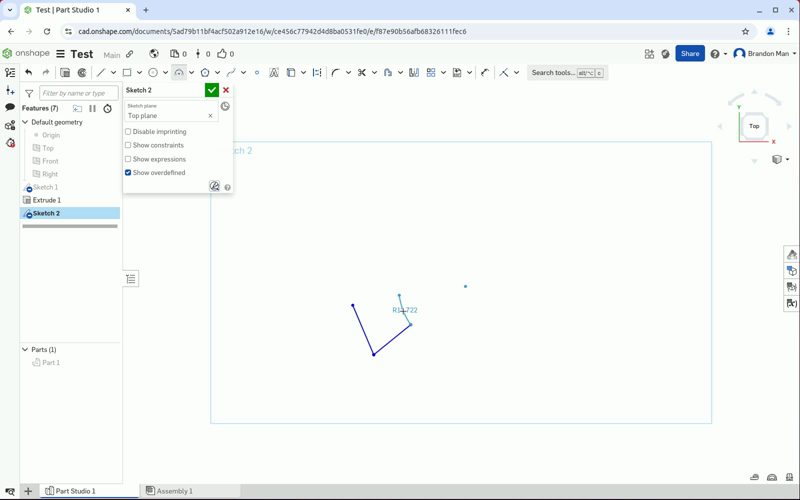
key_up(shift)
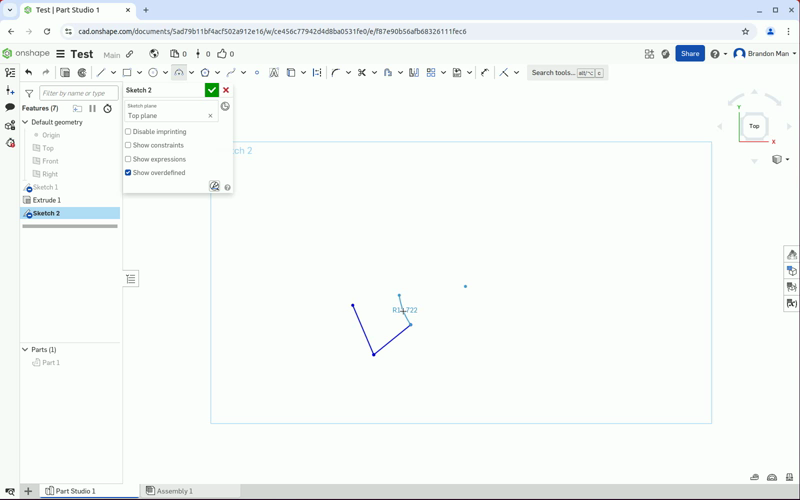
key(esc)
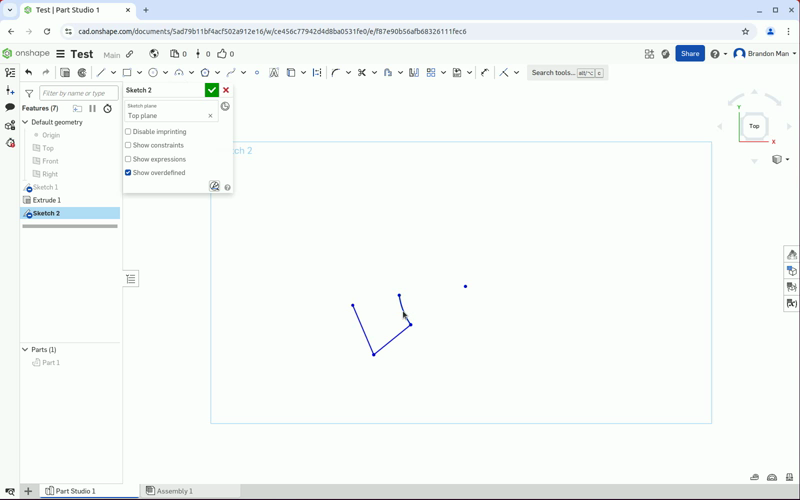
key(l)
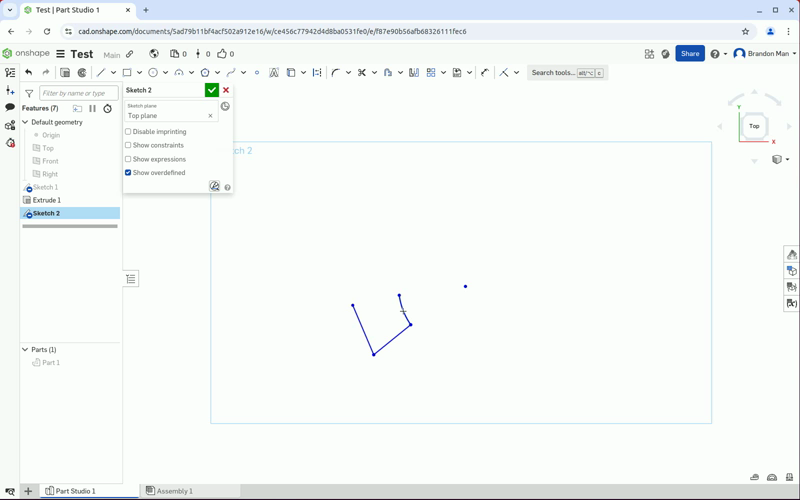
mouse_move(399, 295)
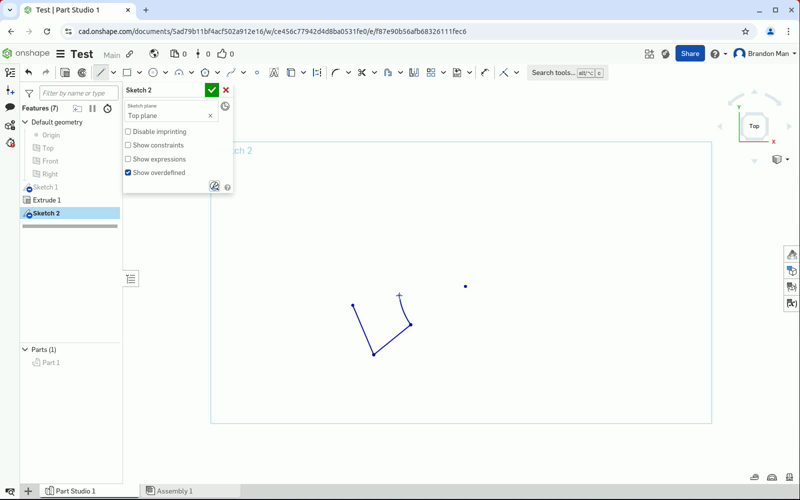
click(399, 295)
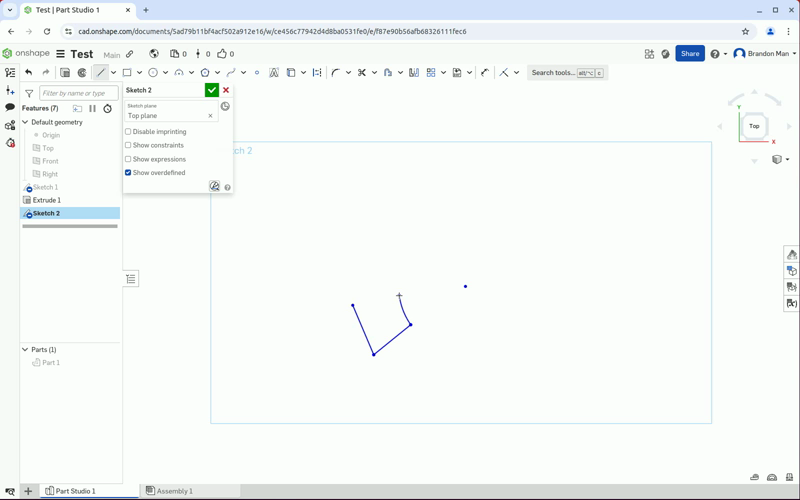
mouse_move(429, 295)
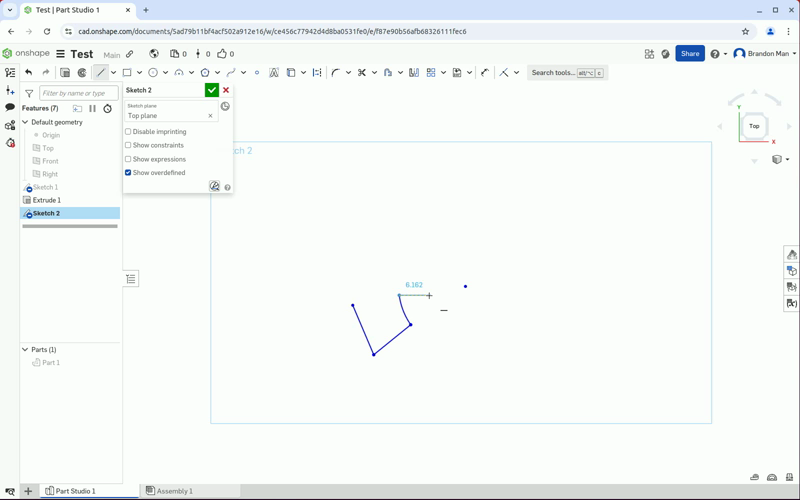
key_down(shift)
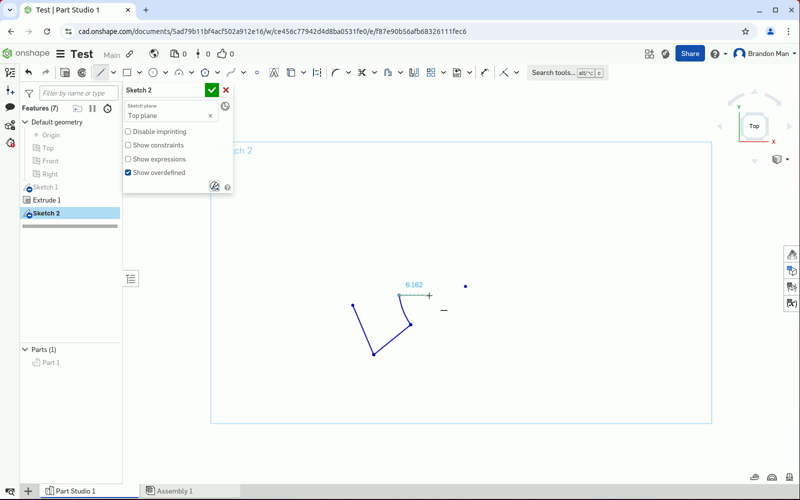
mouse_move(352, 305)
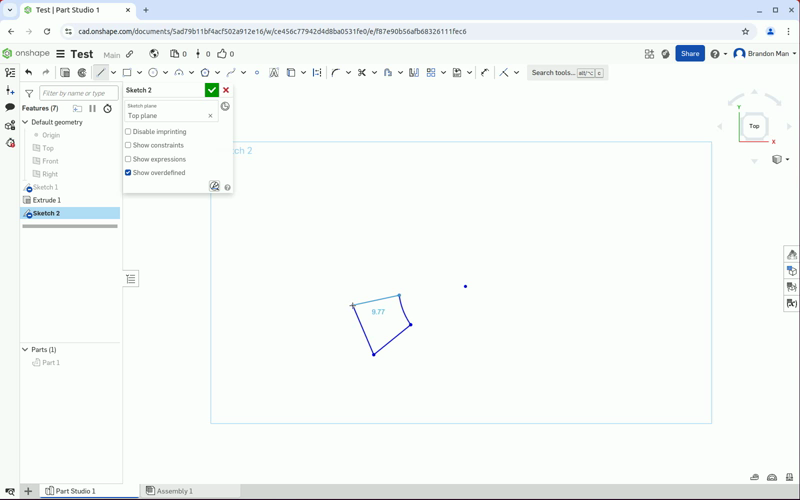
key_up(shift)
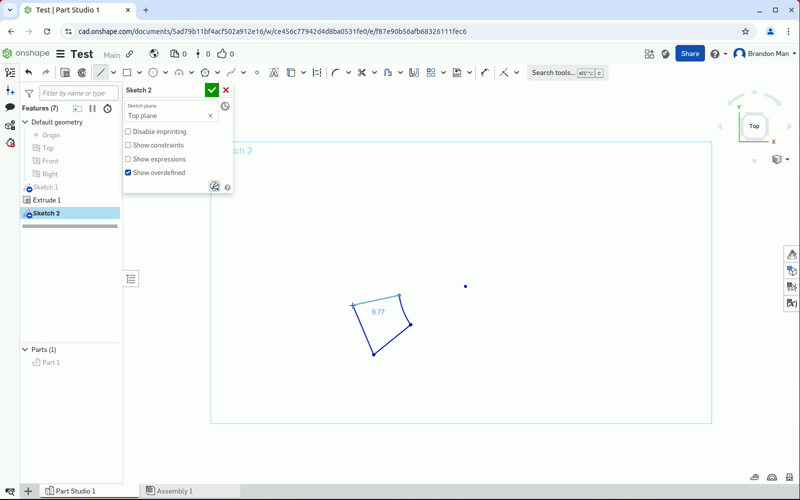
click(352, 305)
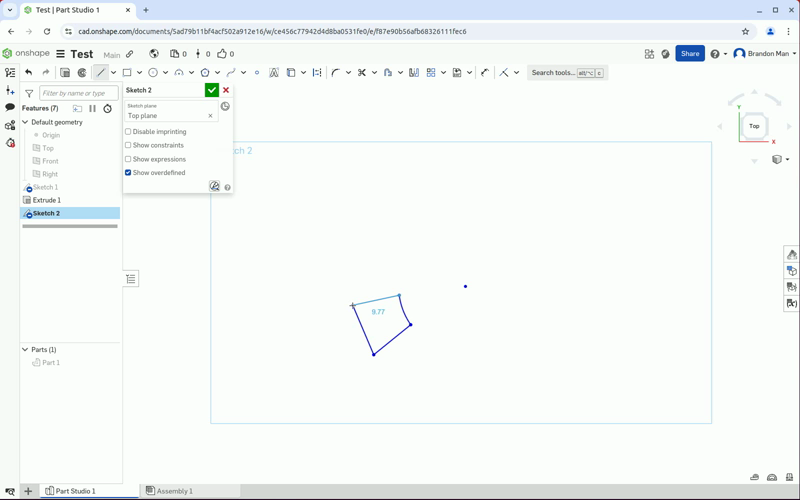
key(esc)
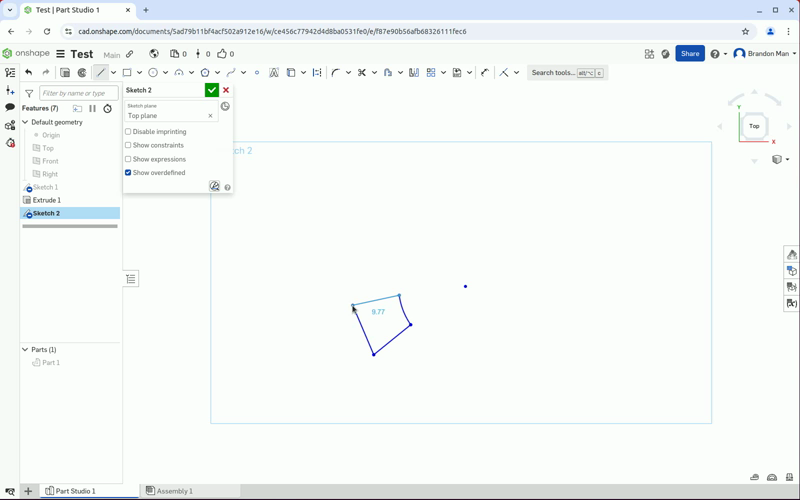
mouse_move(386, 309)
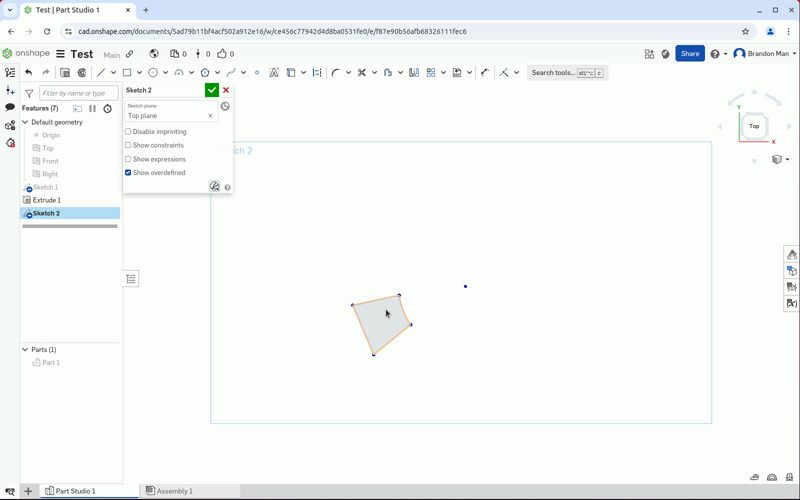
click(386, 309)
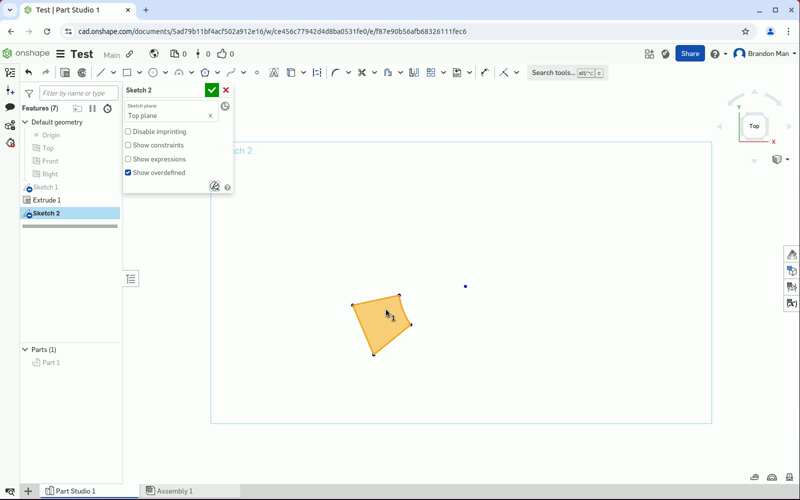
mouse_move(73, 352)
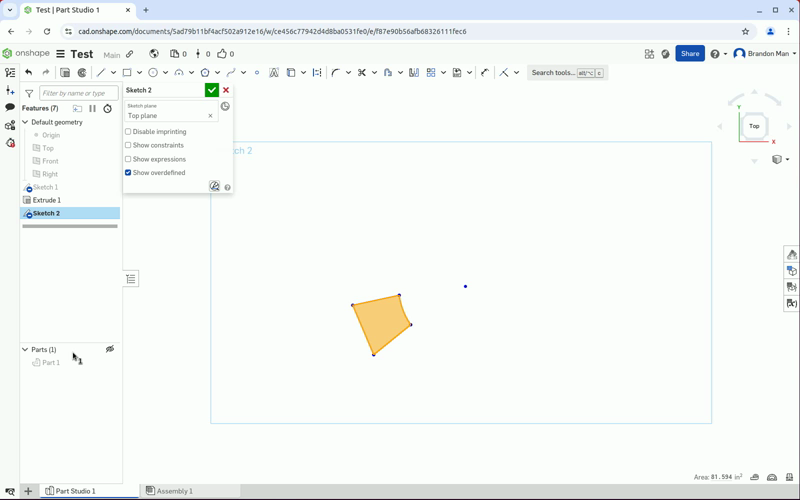
key(shift+y)
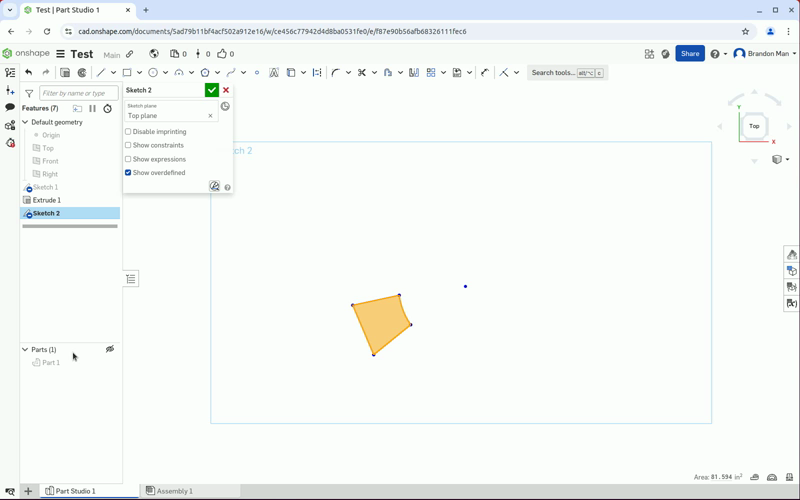
key(shift+e)
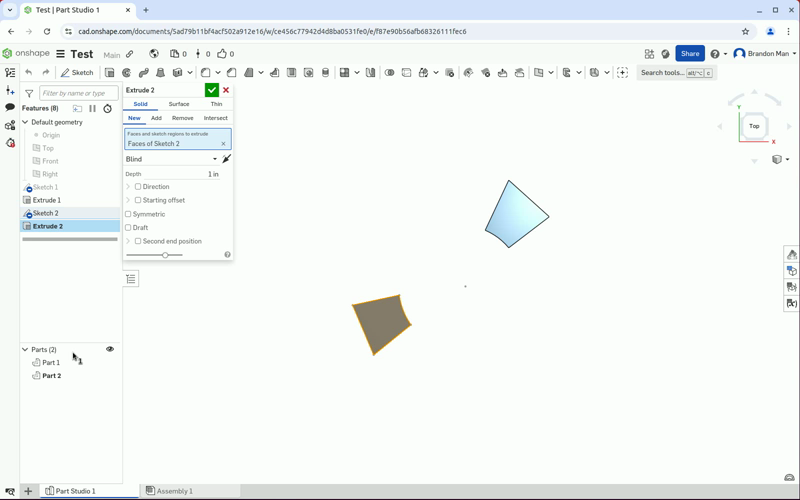
mouse_move(143, 106)
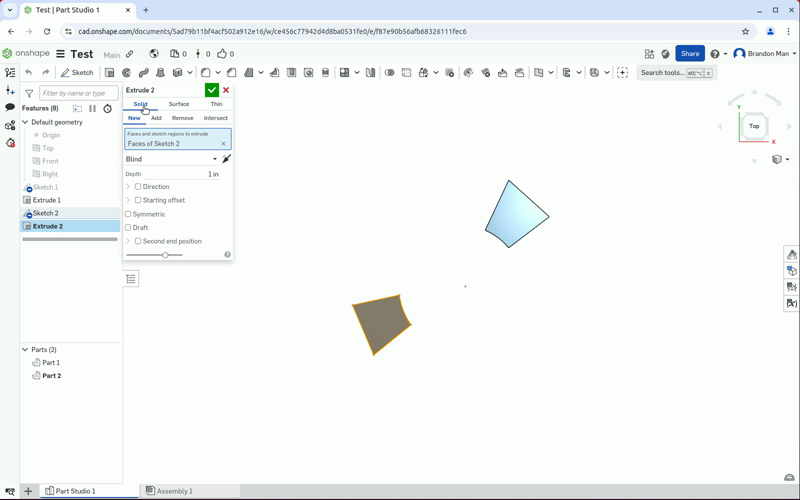
click(143, 106)
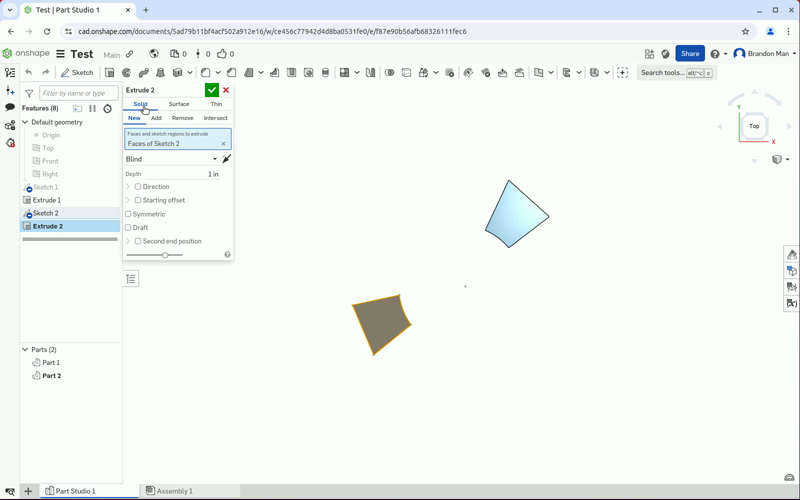
mouse_move(137, 120)
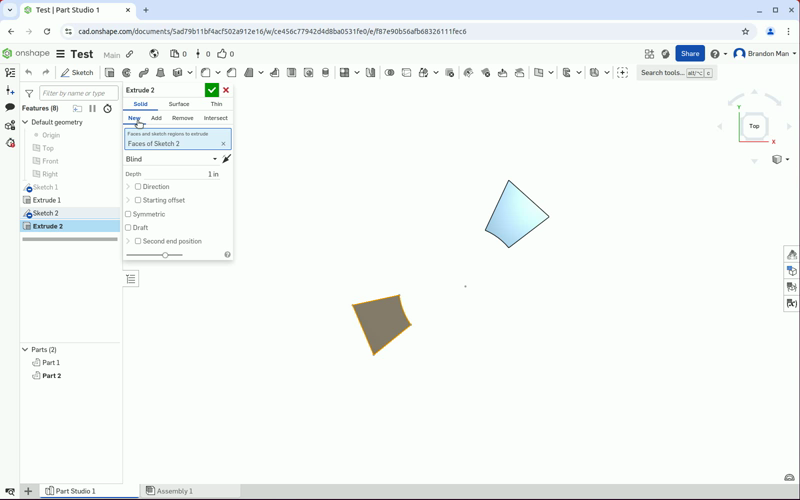
click(137, 120)
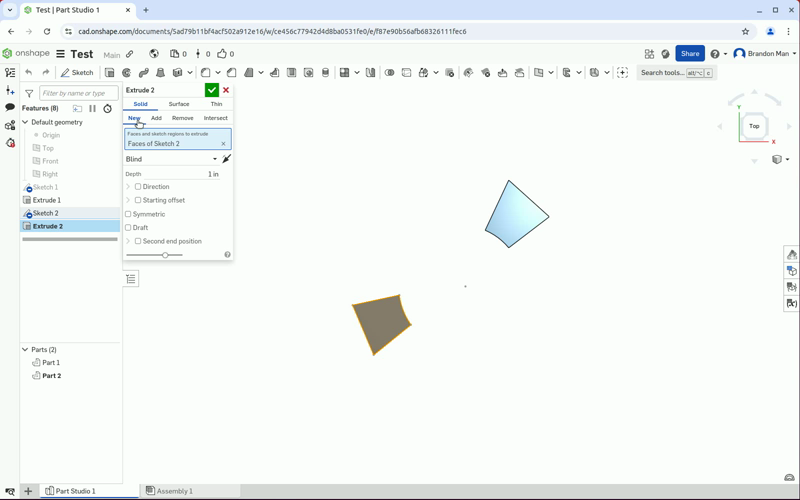
key(tab, 4)
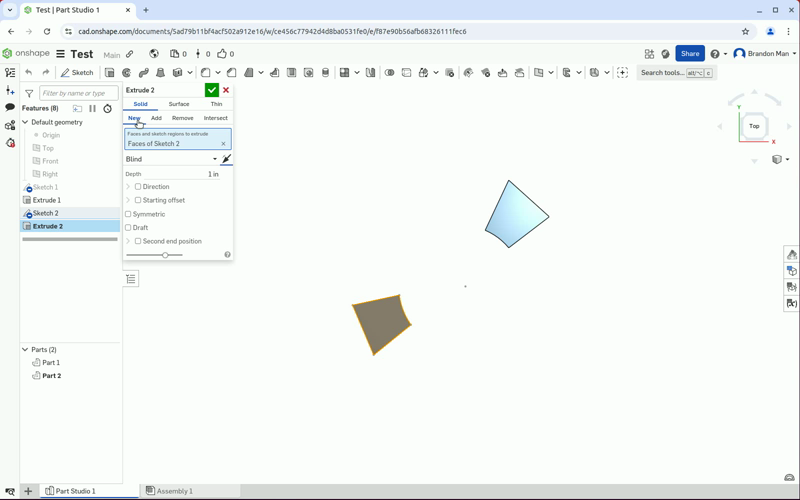
text(10.351)
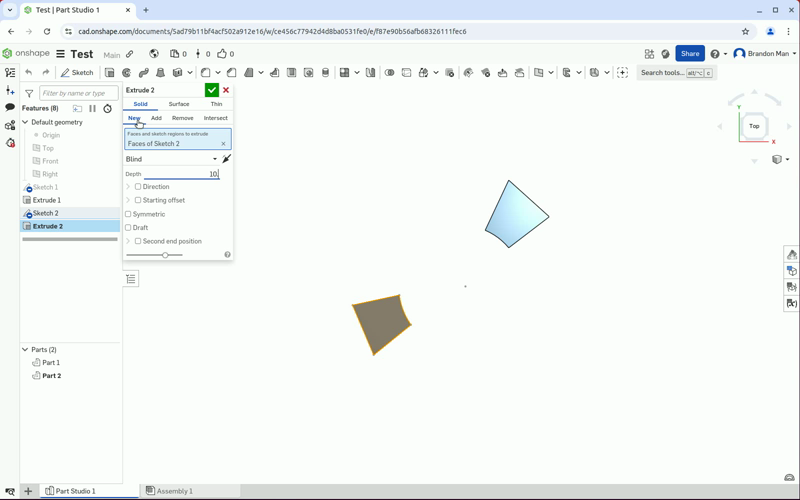
key(enter)
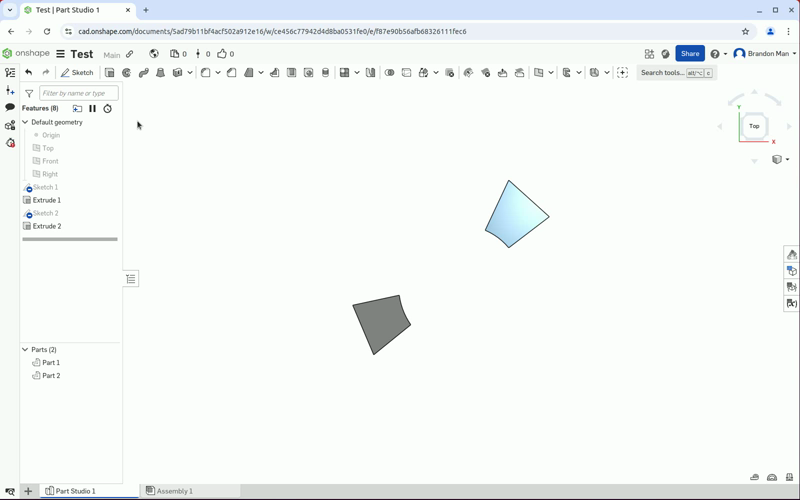
key(shift+h)
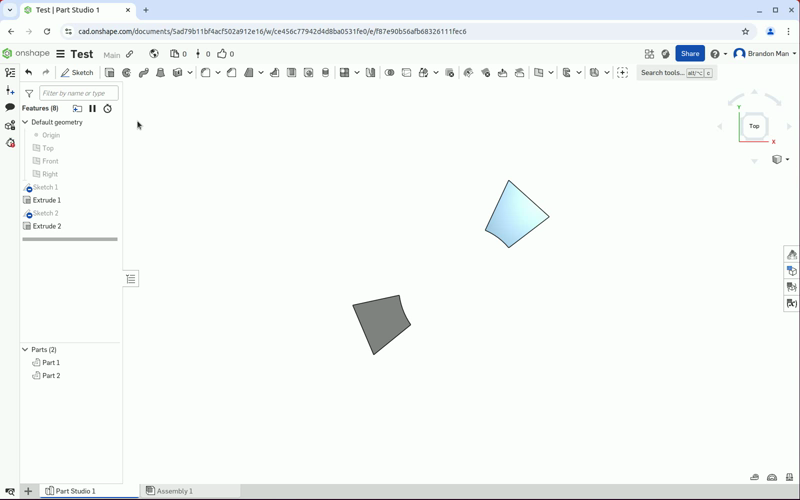
key(shift+h)
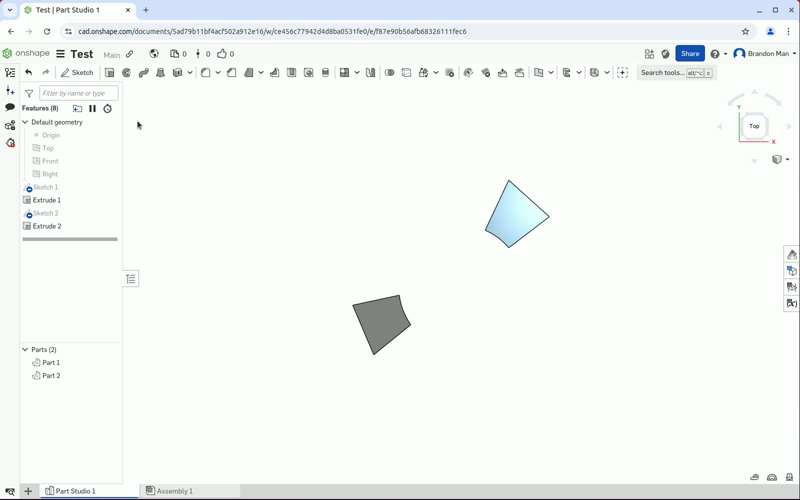
mouse_move(73, 189)
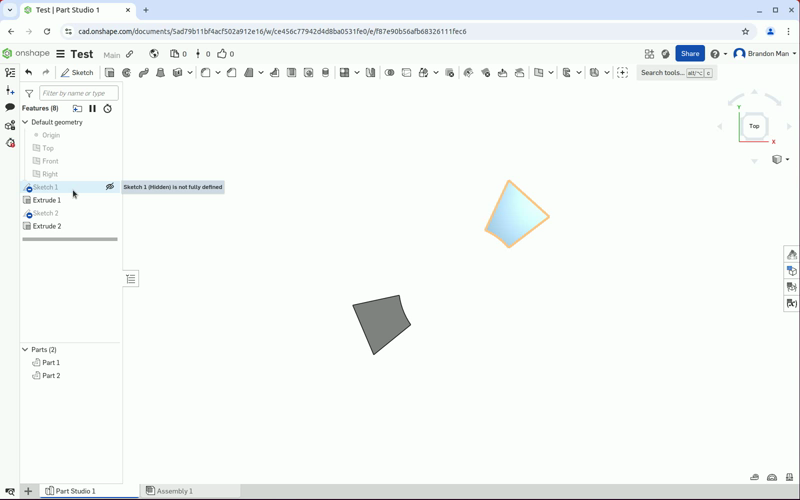
click(73, 189)
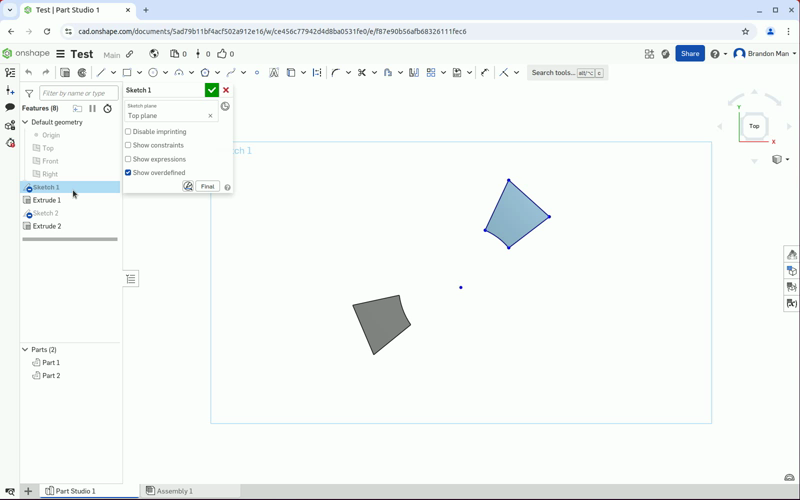
mouse_move(229, 92)
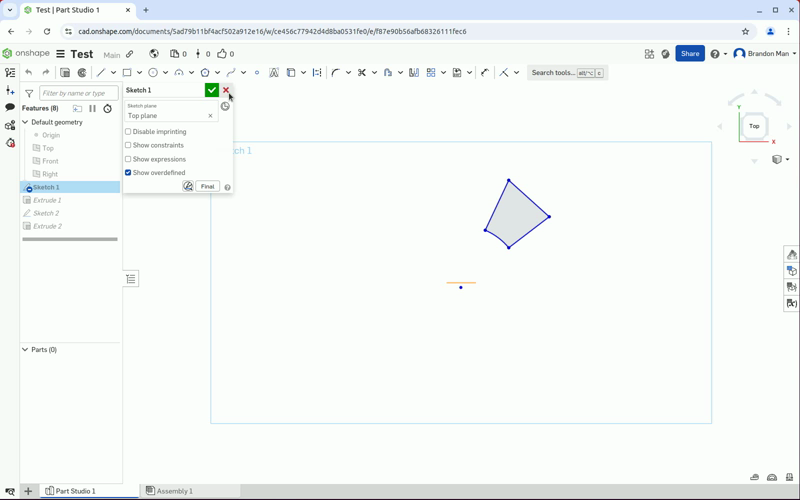
click(229, 92)
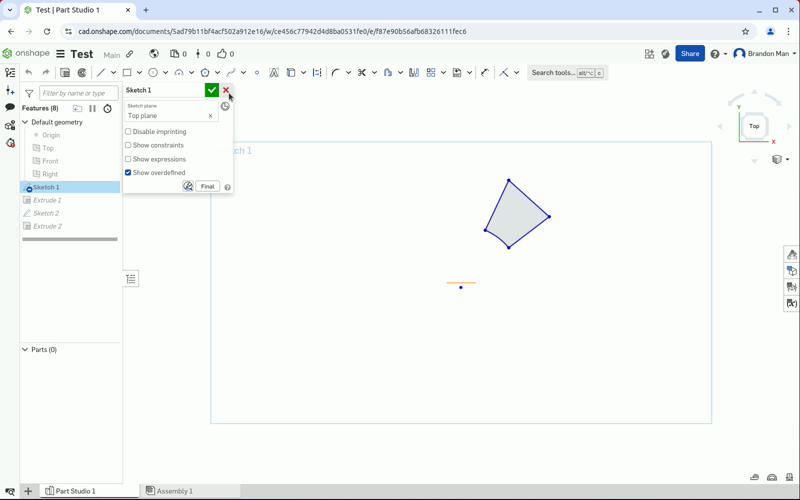
key(shift+s)
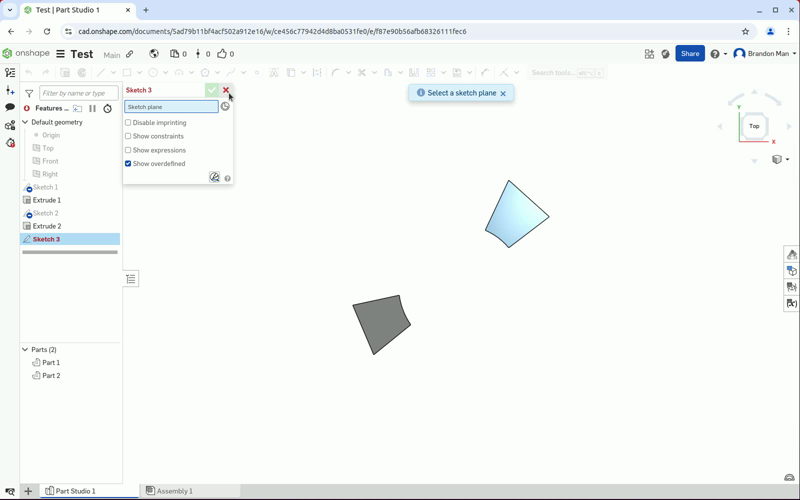
mouse_move(73, 150)
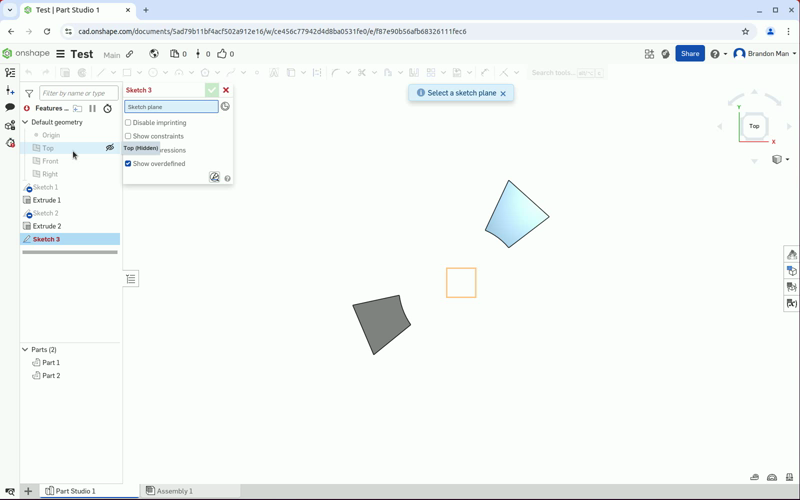
click(73, 150)
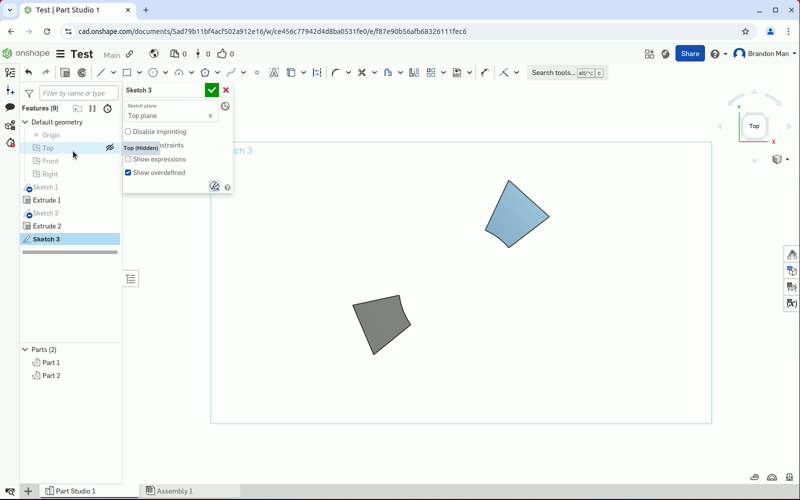
mouse_move(73, 352)
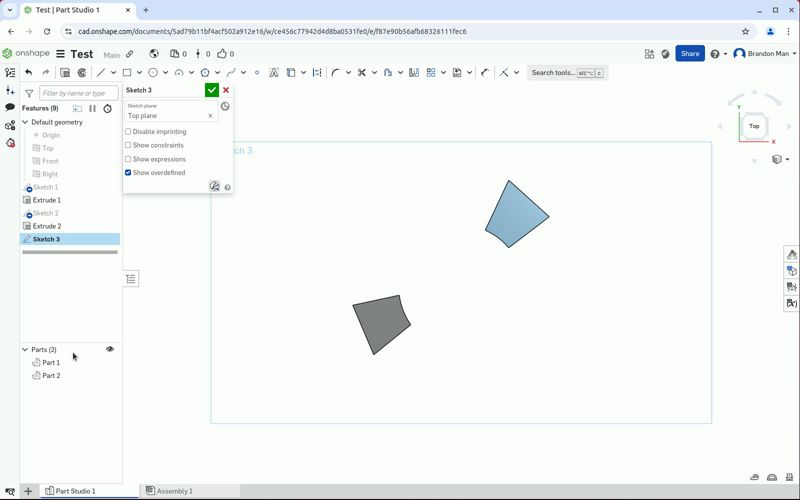
key(y)
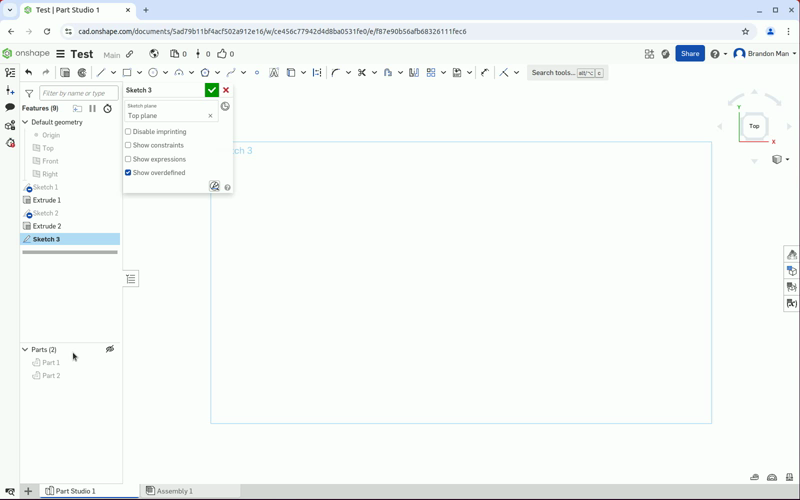
key(l)
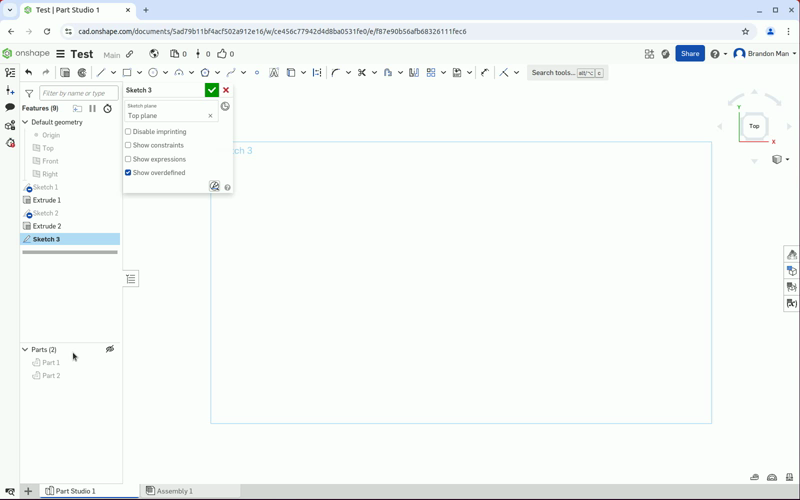
key_down(shift)
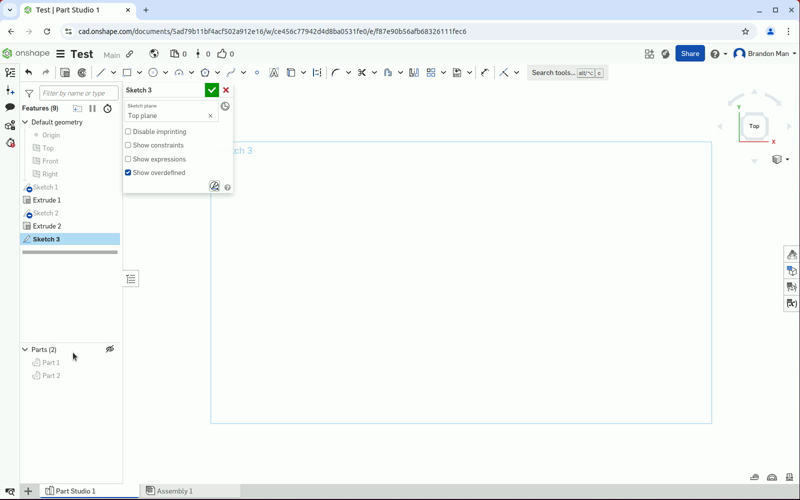
mouse_move(410, 380)
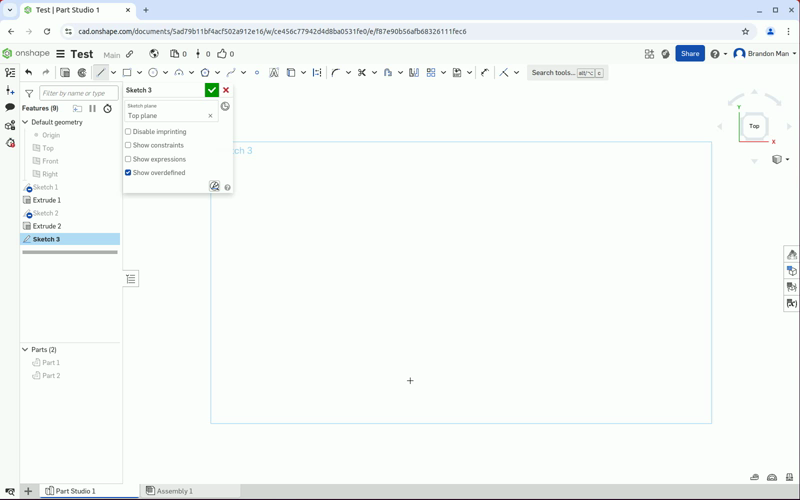
click(410, 380)
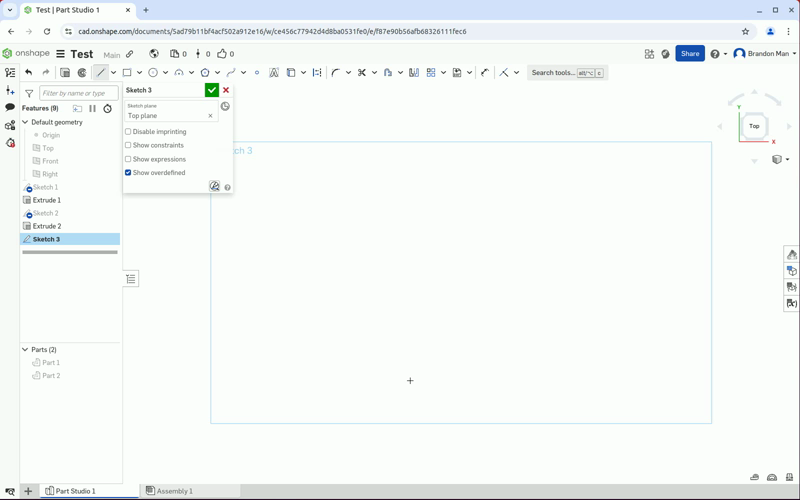
key_up(shift)
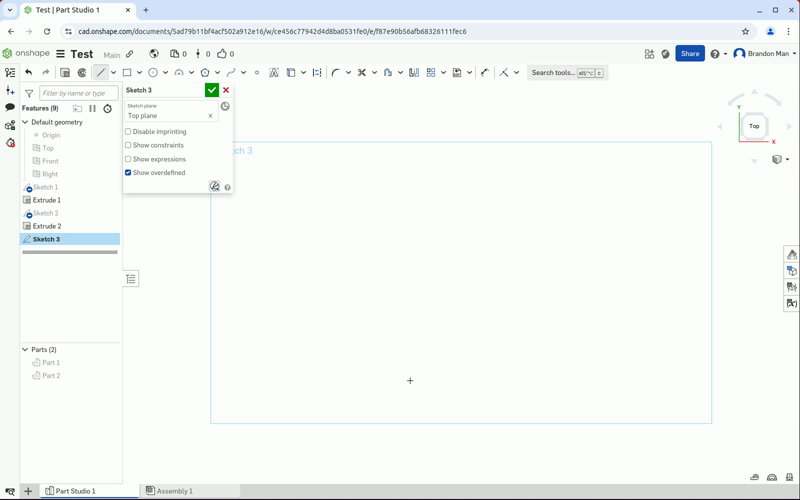
key_down(shift)
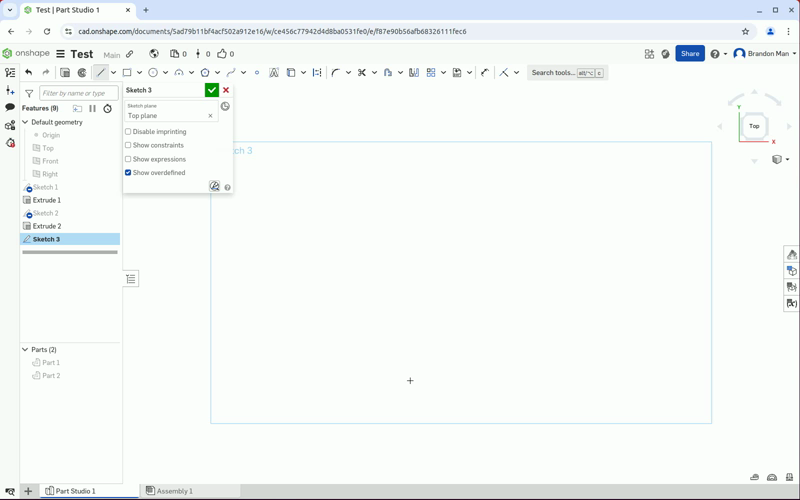
mouse_move(440, 380)
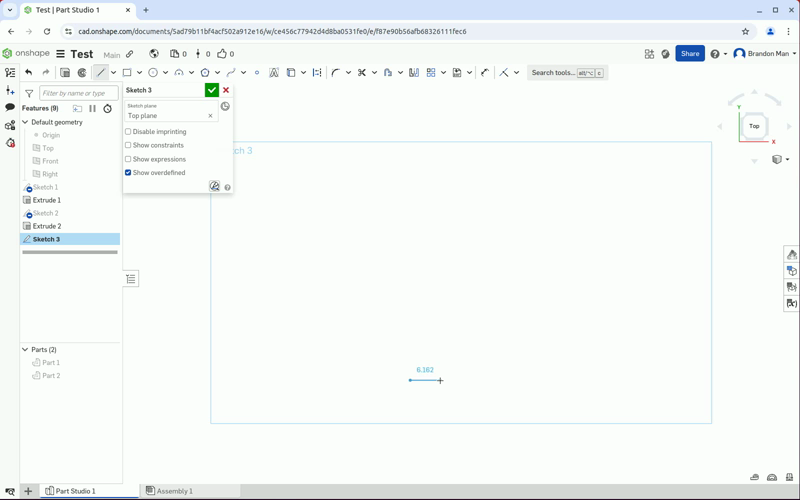
mouse_move(462, 394)
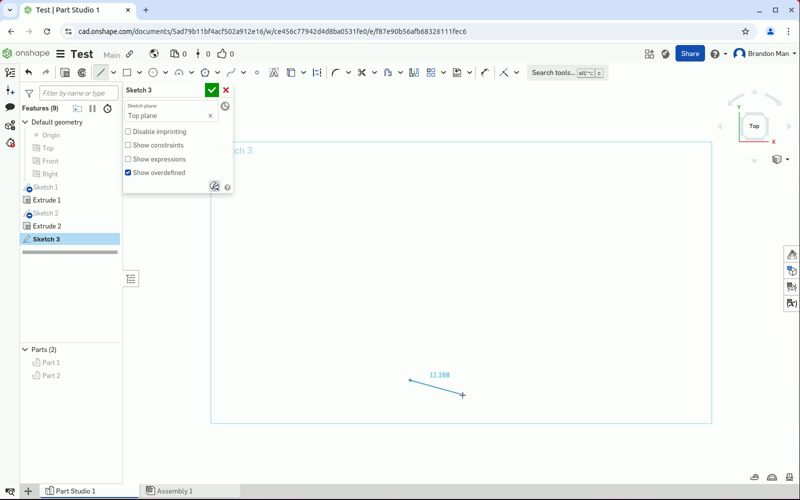
click(462, 394)
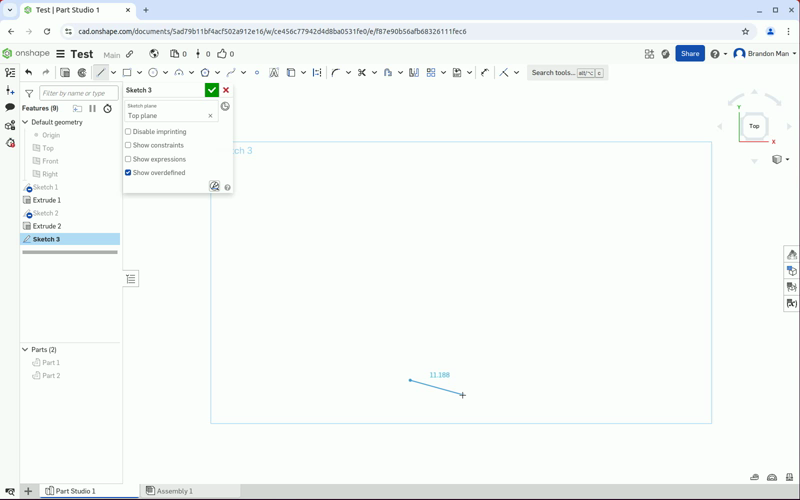
key_up(shift)
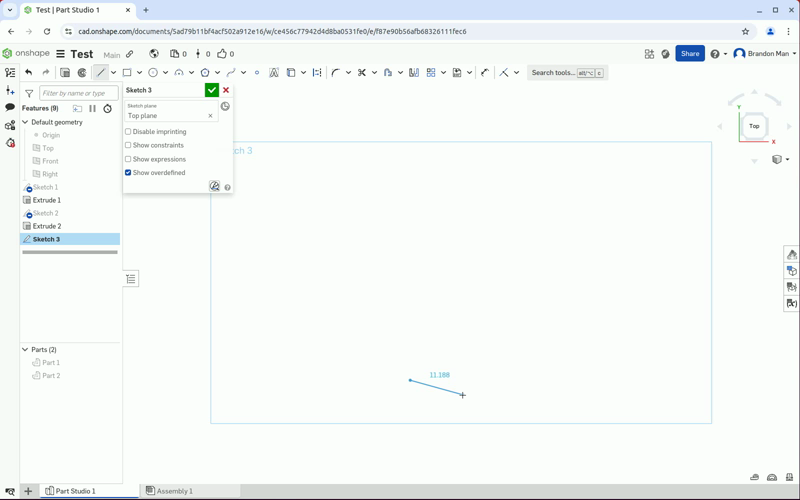
key_down(shift)
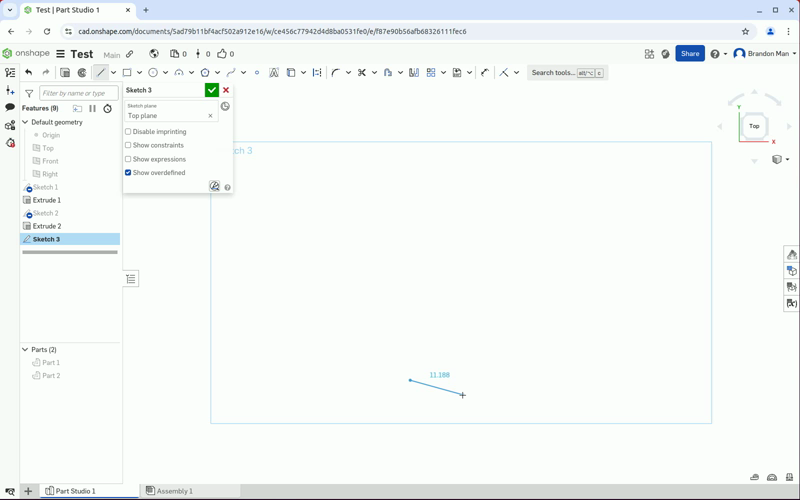
mouse_move(492, 394)
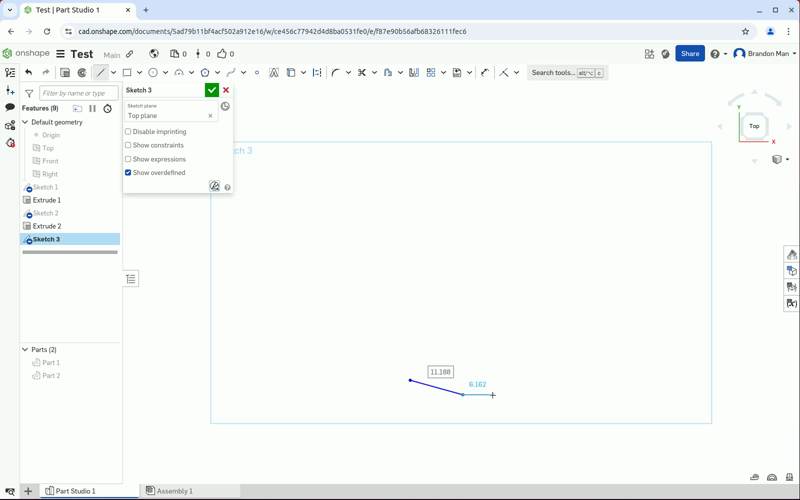
mouse_move(461, 348)
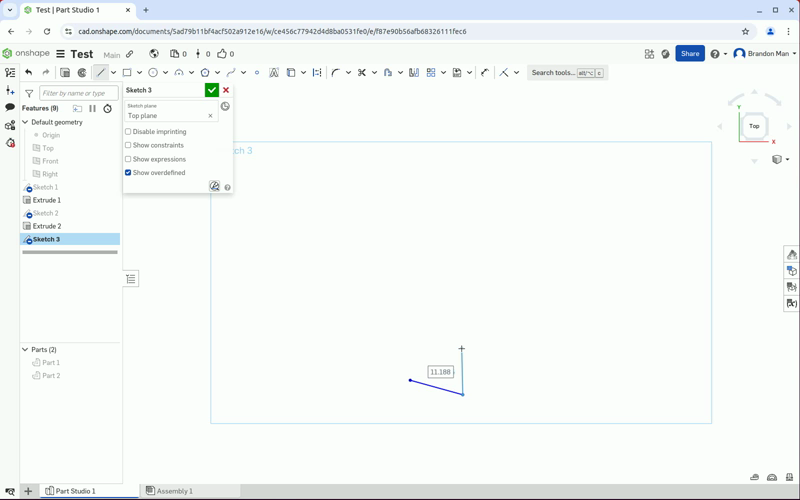
click(461, 348)
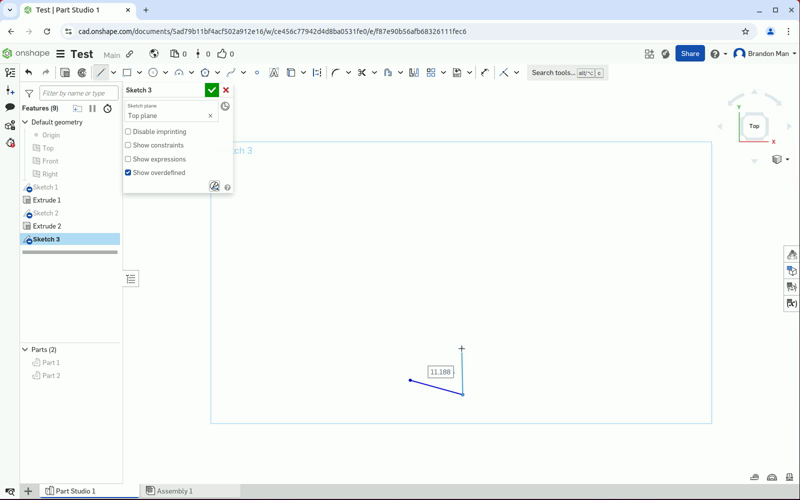
key_up(shift)
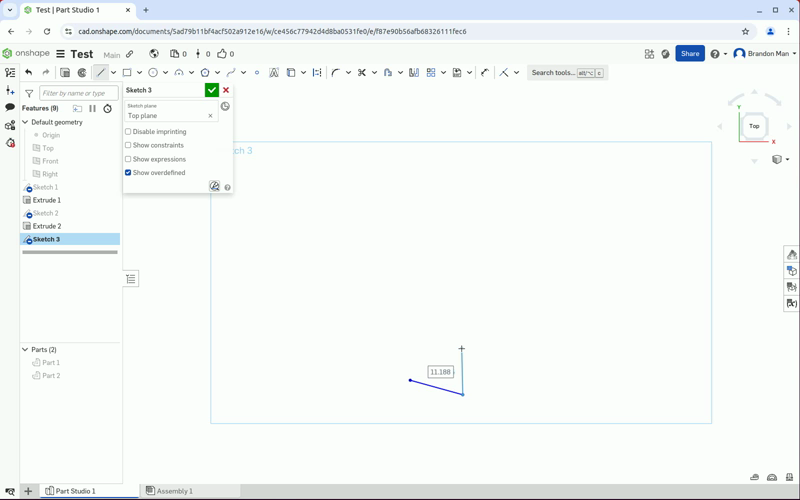
key(esc)
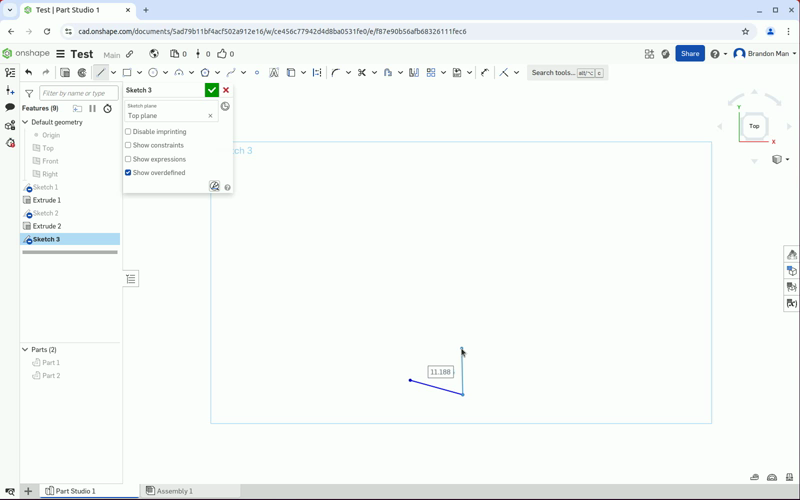
key(a)
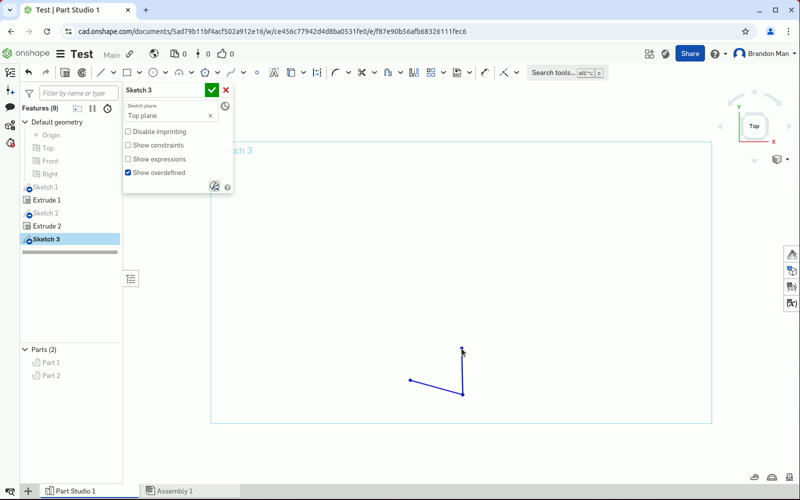
mouse_move(461, 348)
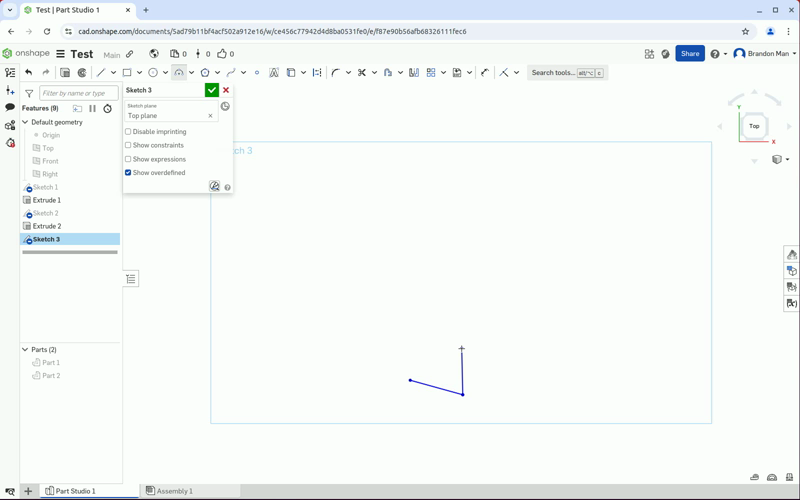
click(461, 348)
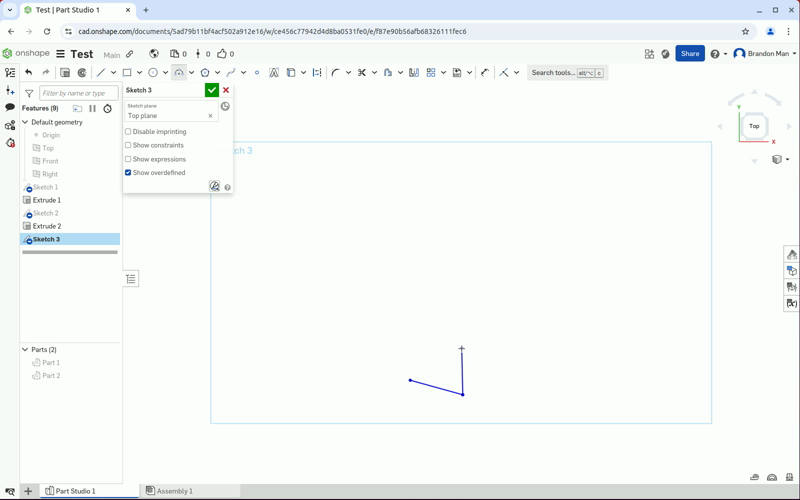
key_down(shift)
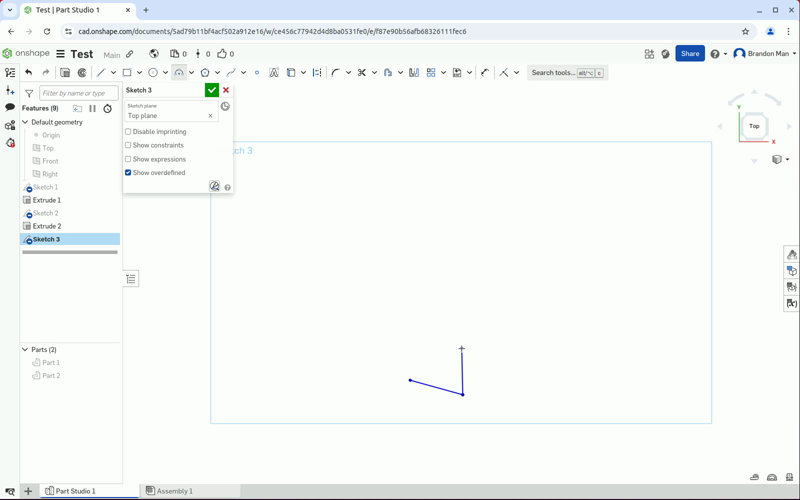
mouse_move(430, 340)
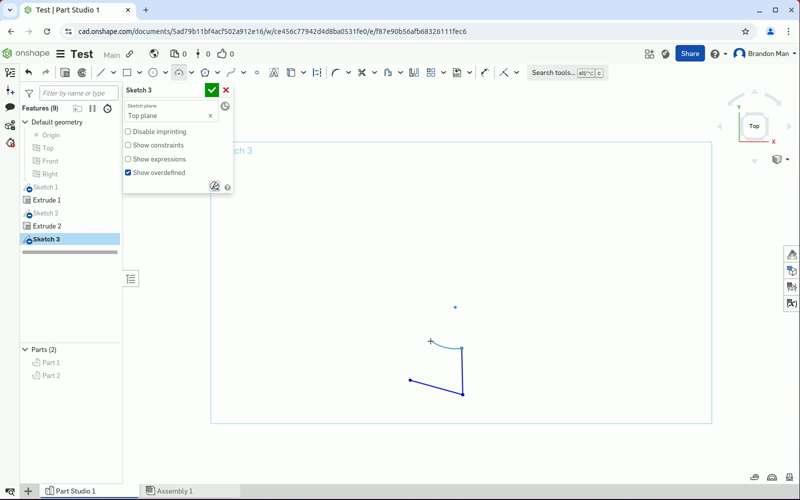
click(430, 340)
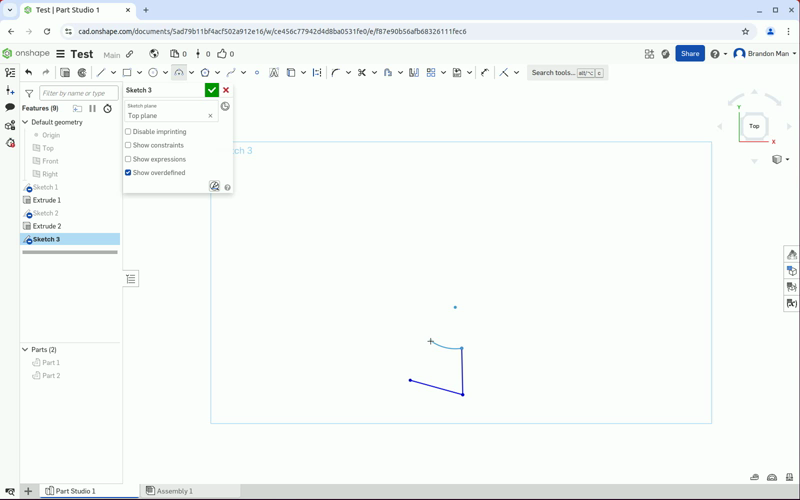
mouse_move(445, 346)
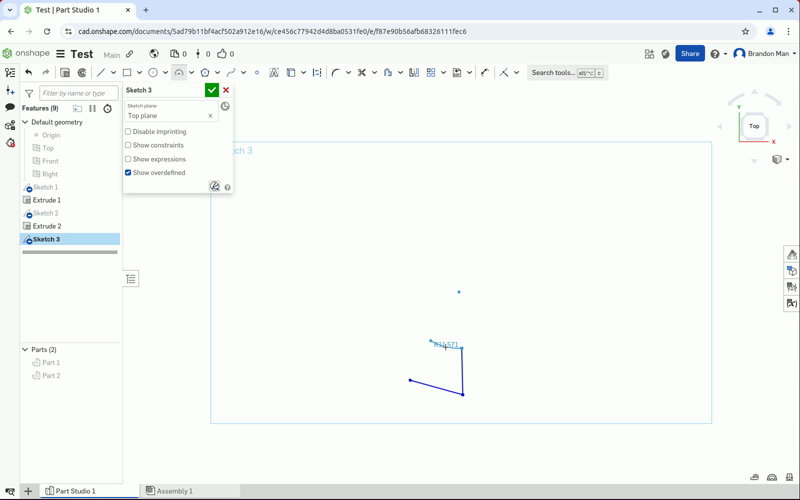
click(445, 346)
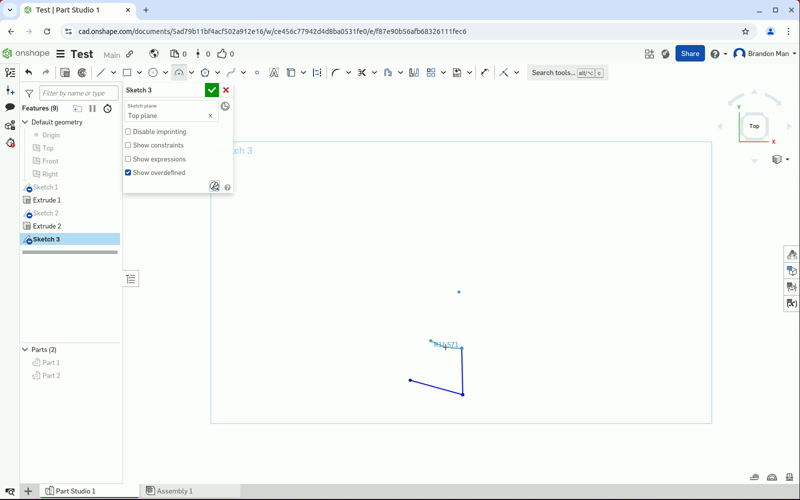
key_up(shift)
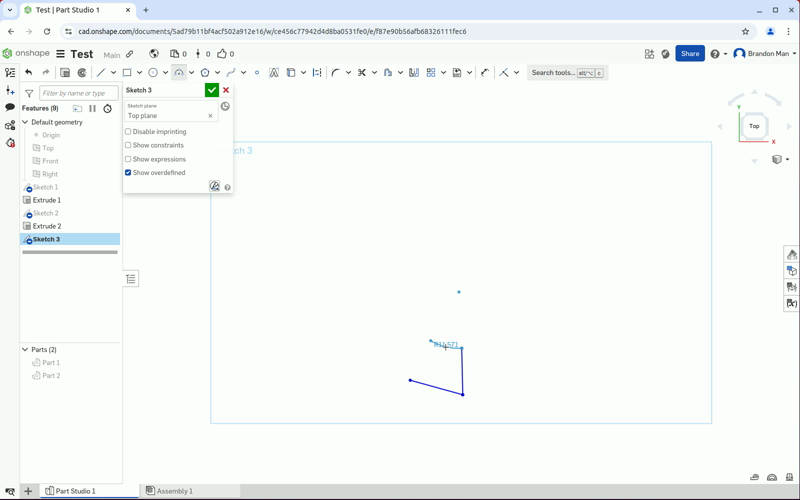
key(esc)
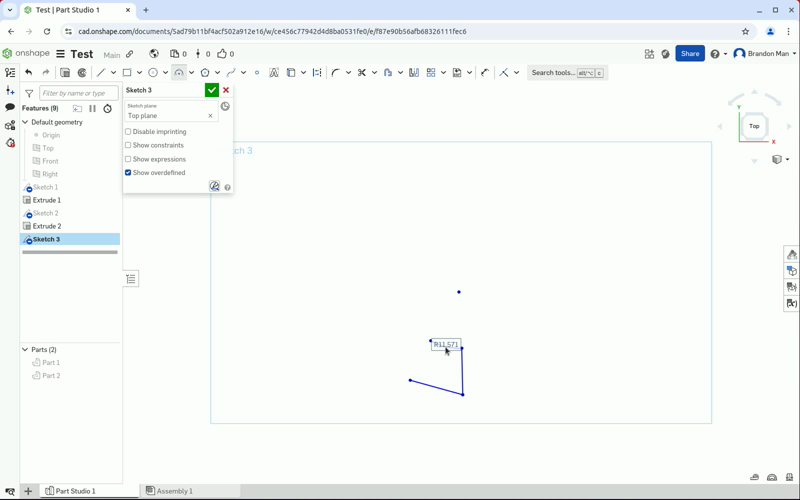
key(l)
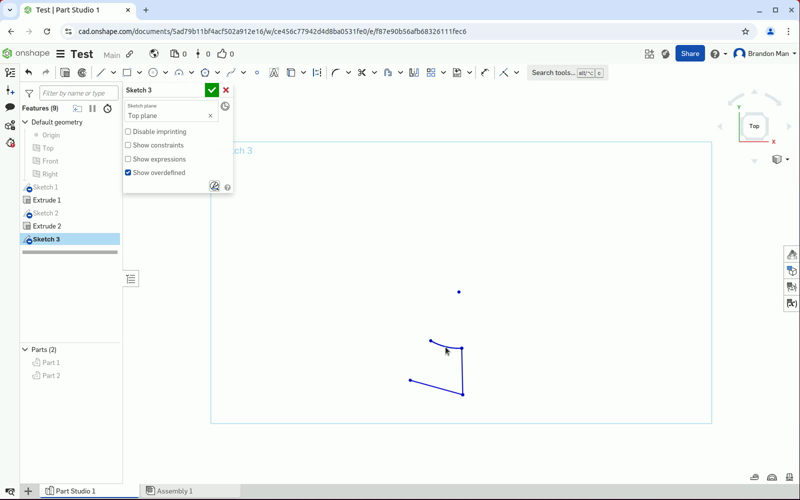
mouse_move(430, 340)
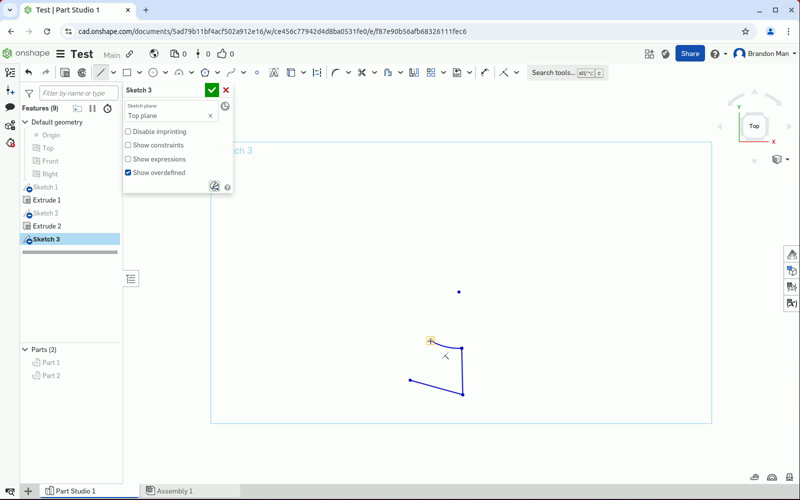
click(430, 340)
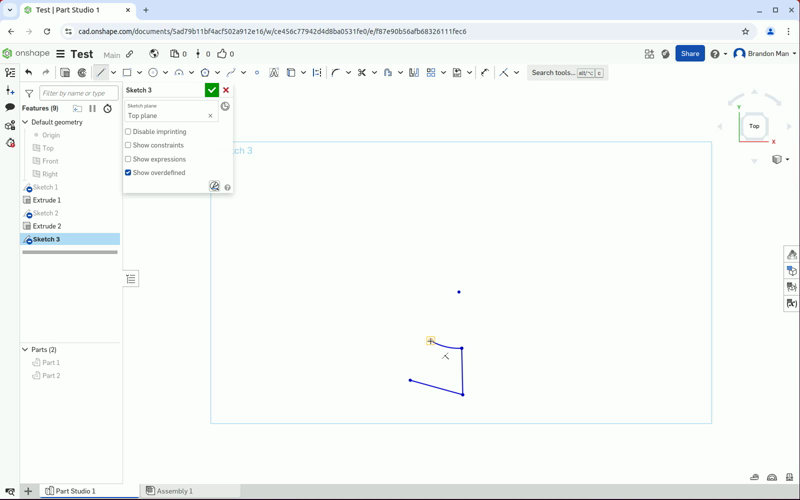
mouse_move(460, 340)
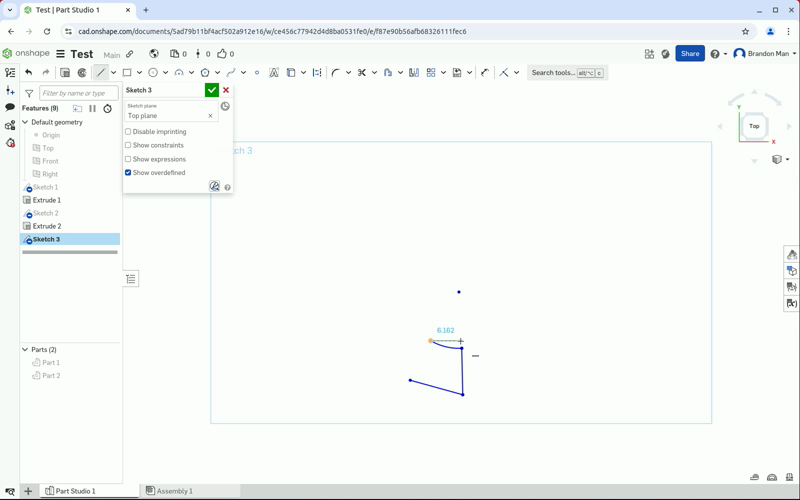
key_down(shift)
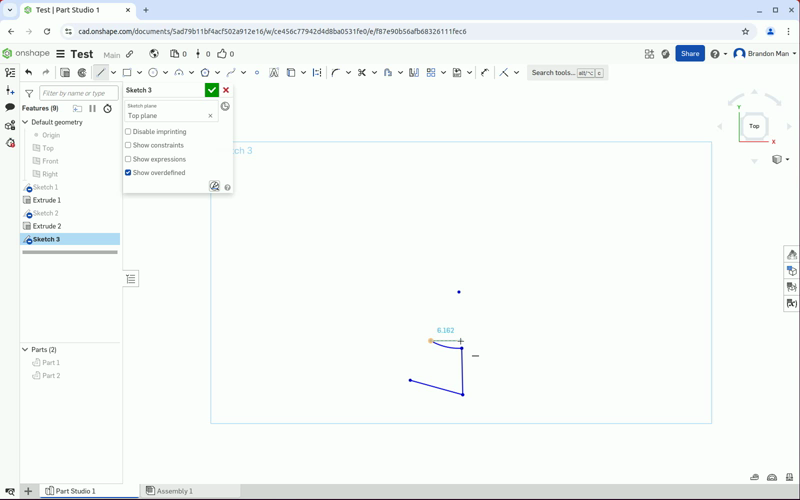
mouse_move(410, 380)
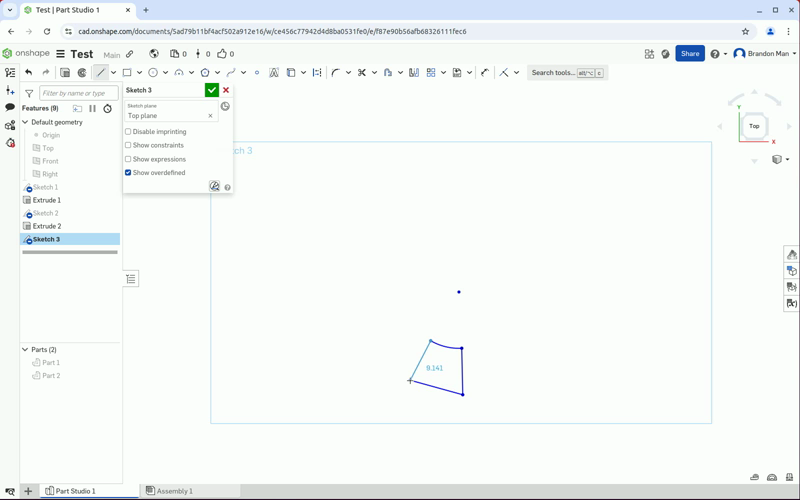
key_up(shift)
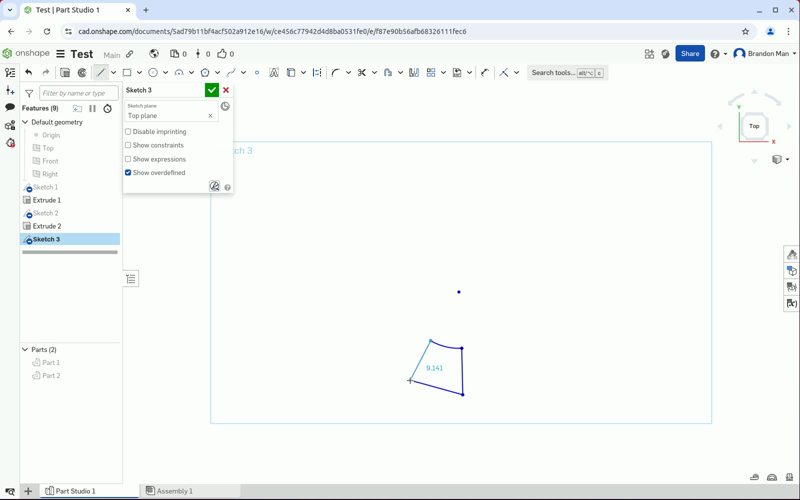
click(410, 380)
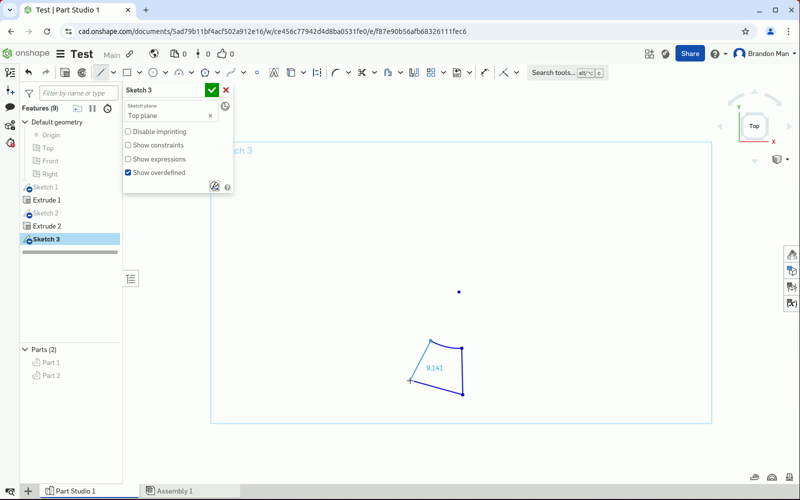
key(esc)
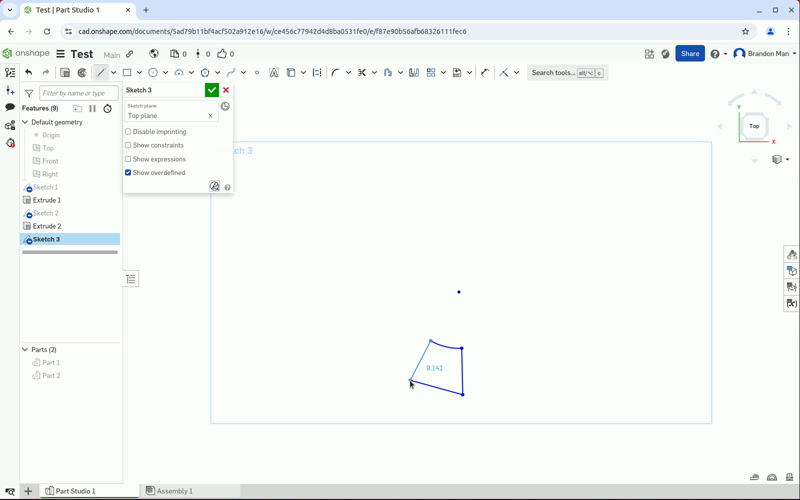
mouse_move(422, 367)
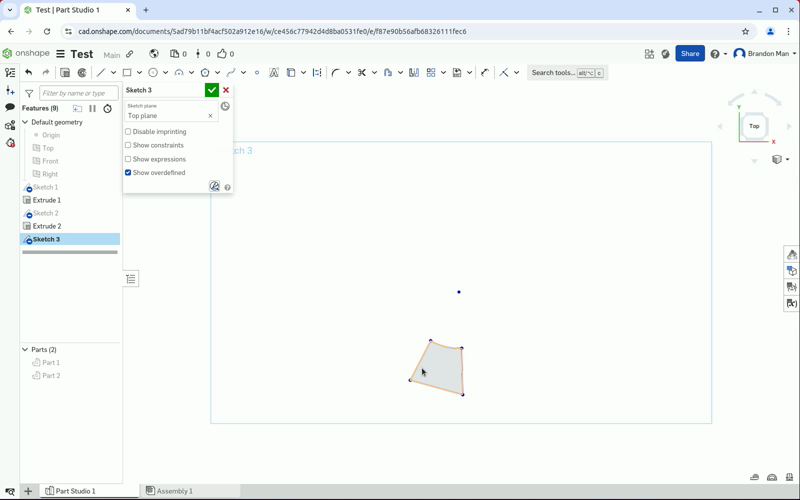
click(422, 367)
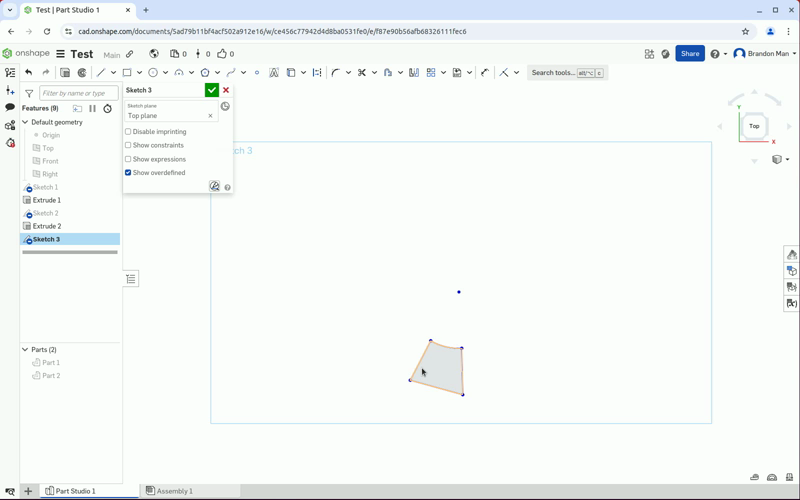
mouse_move(73, 352)
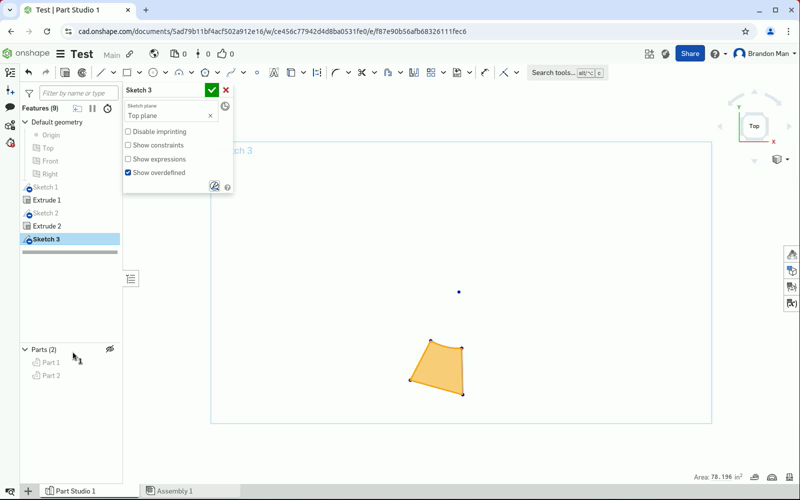
key(shift+y)
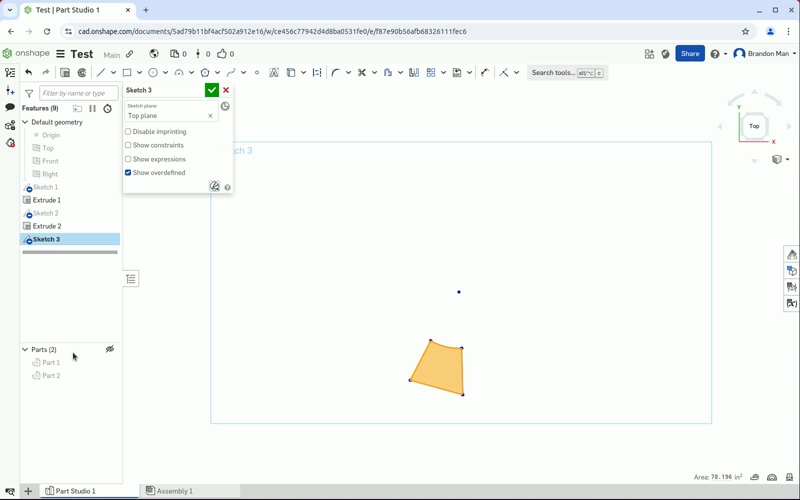
key(shift+e)
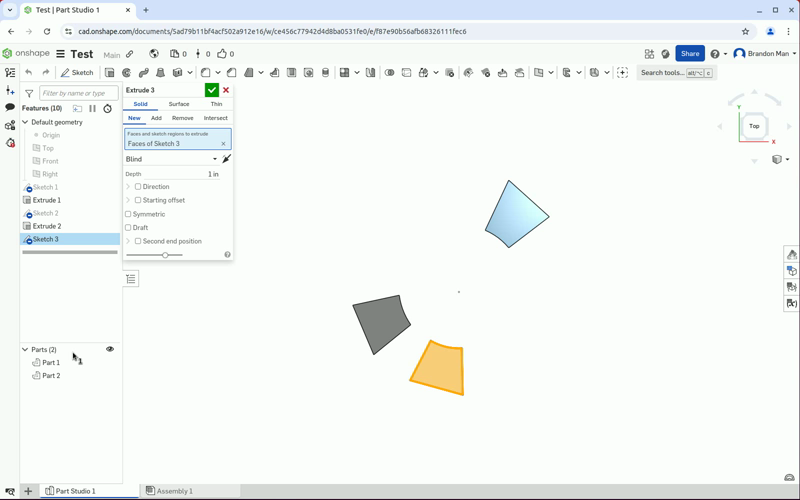
mouse_move(143, 106)
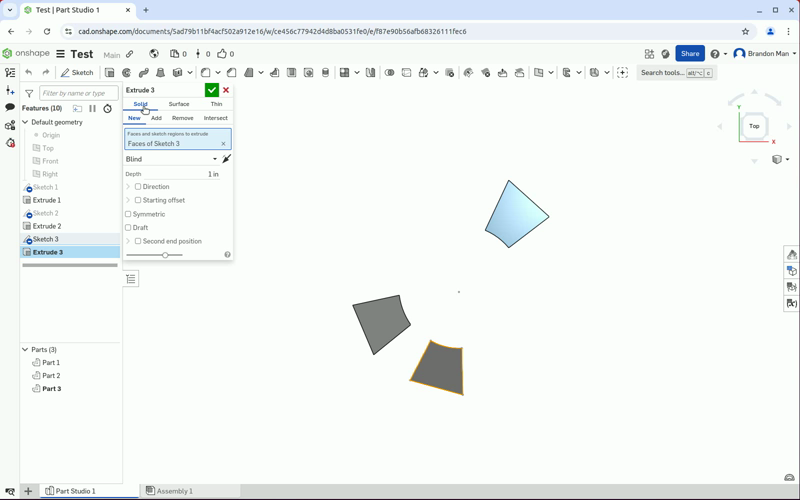
click(143, 106)
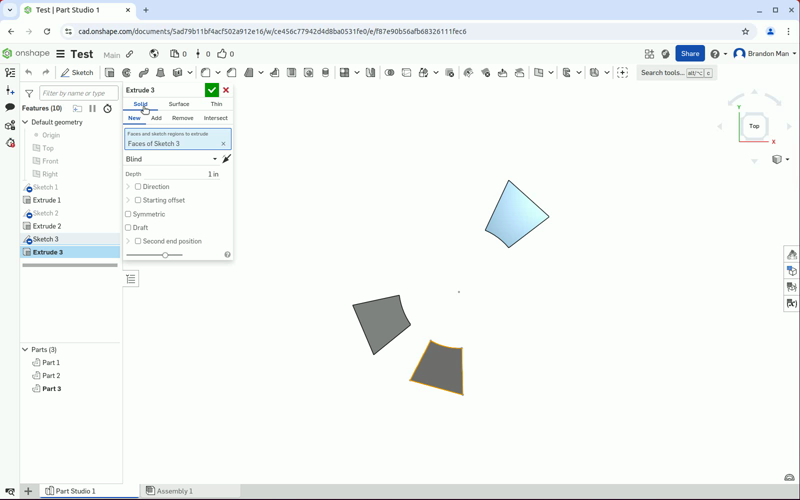
mouse_move(137, 120)
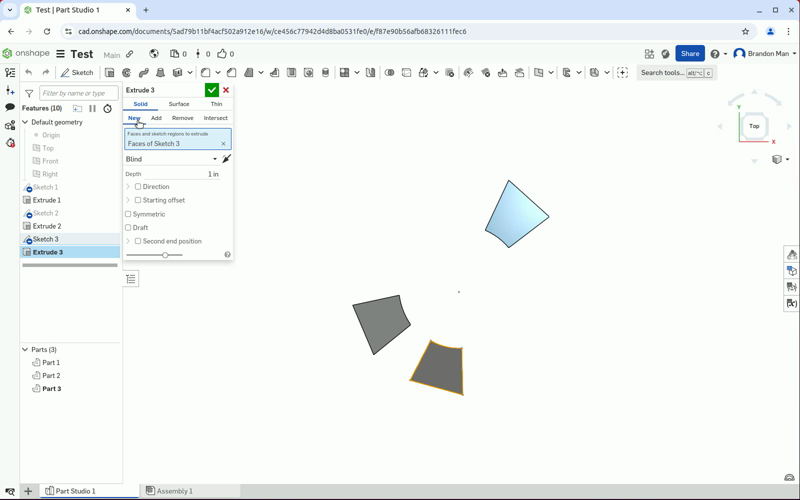
click(137, 120)
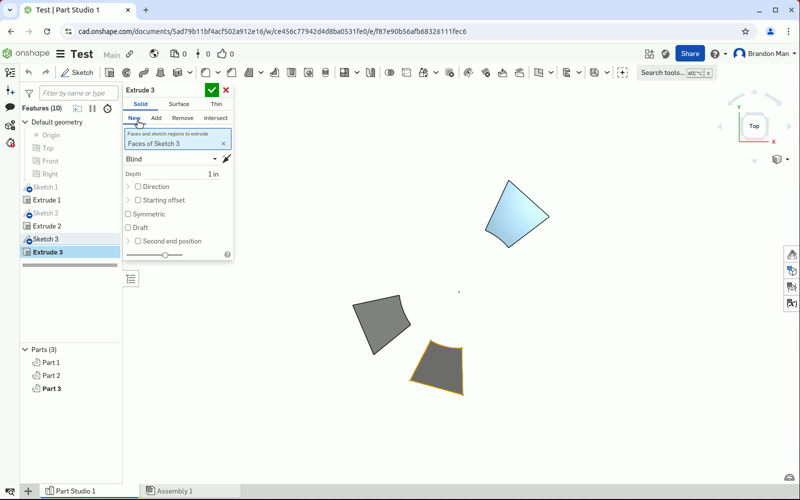
key(tab, 4)
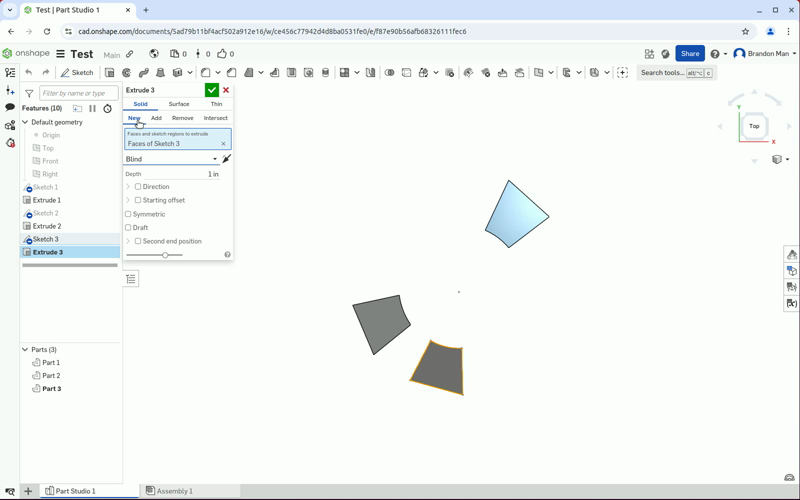
text(10.351)
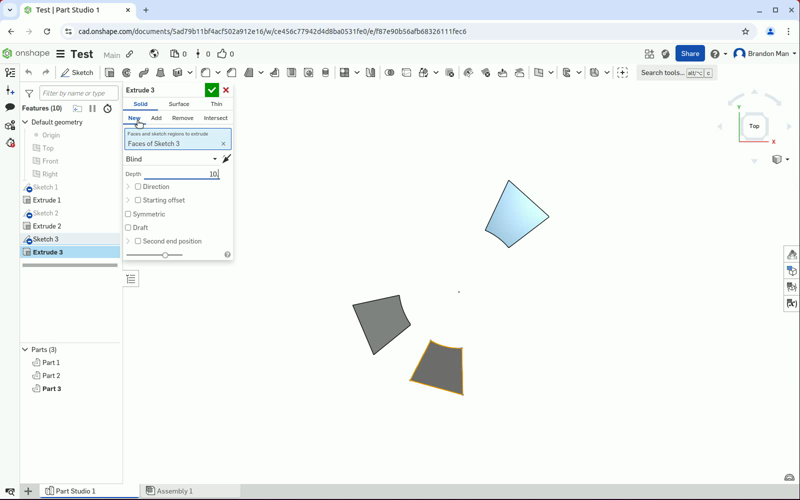
key(enter)
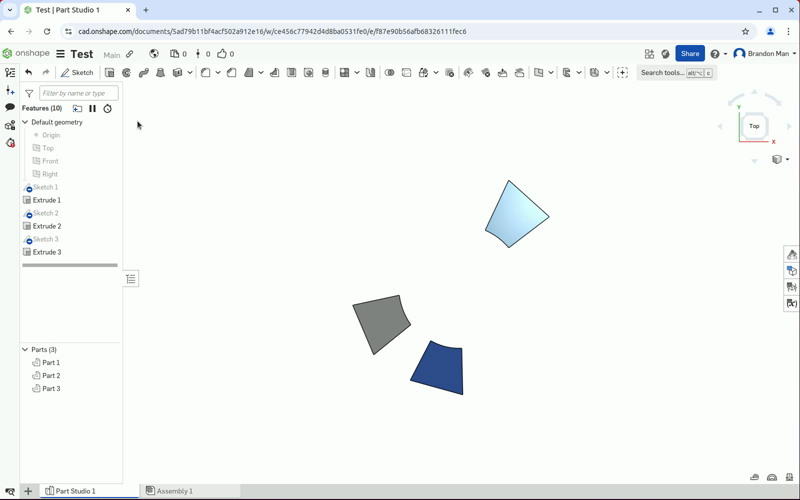
key(shift+h)
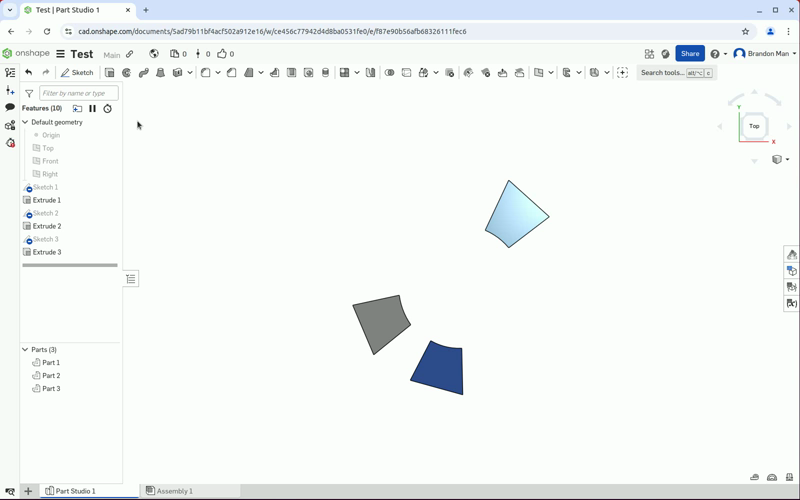
key(shift+h)
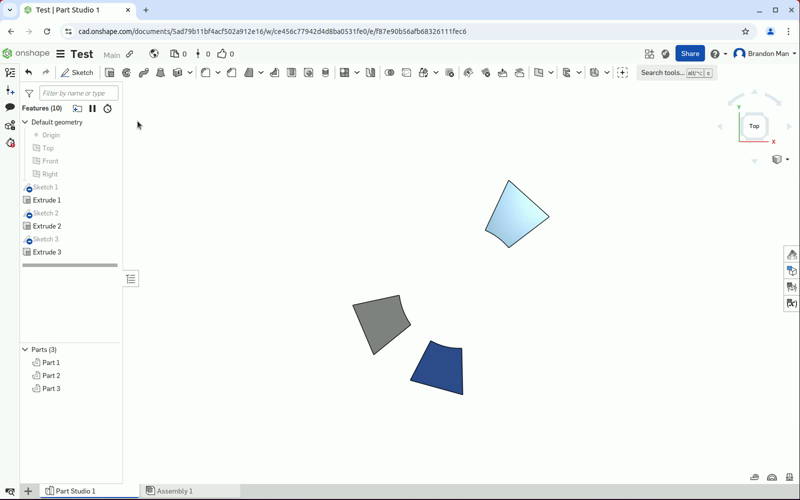
mouse_move(73, 189)
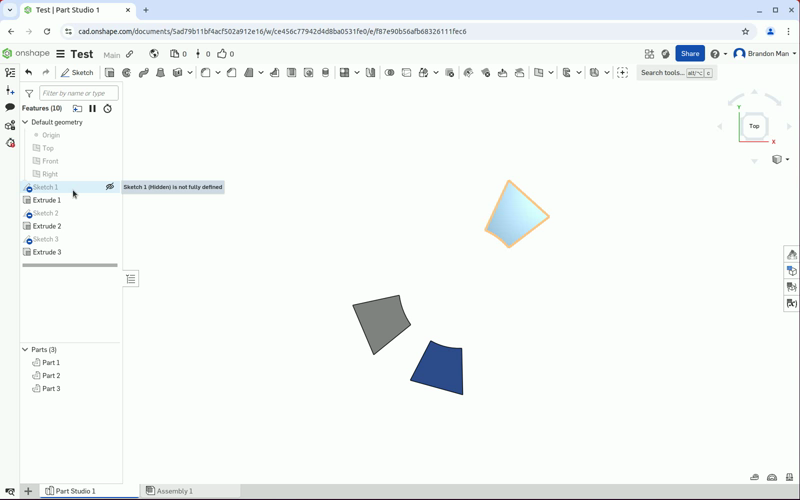
click(73, 189)
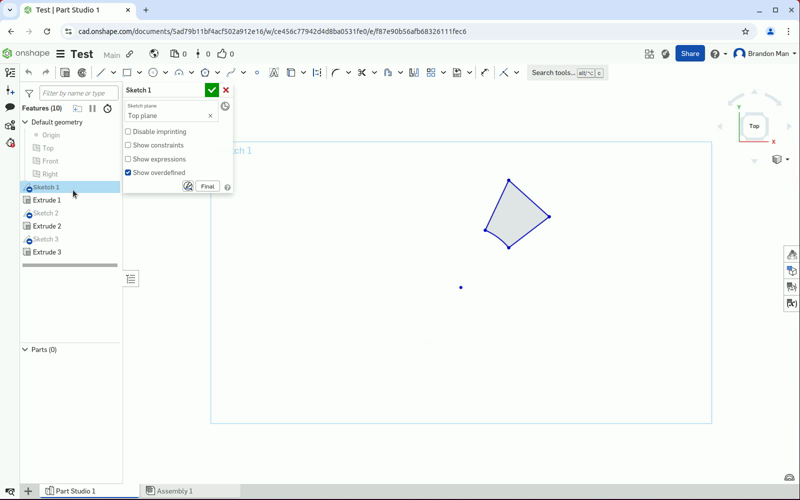
mouse_move(229, 92)
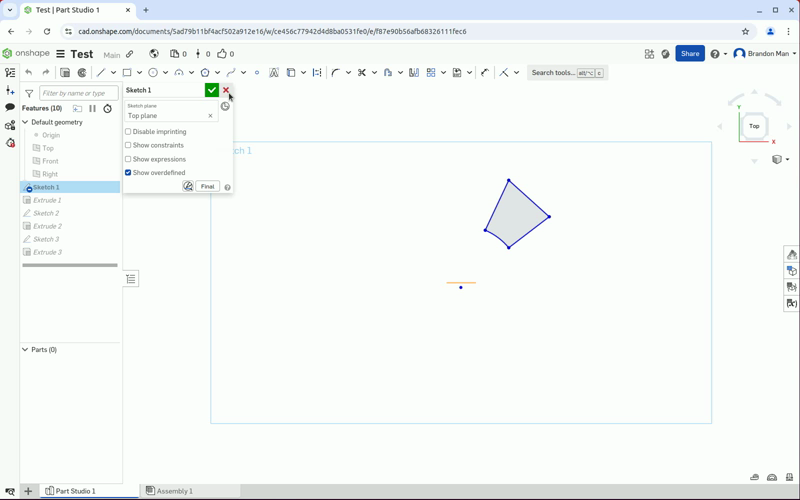
click(229, 92)
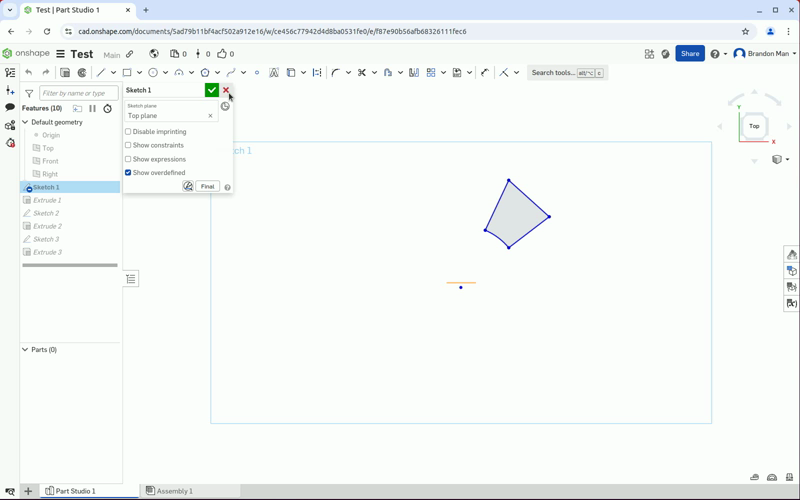
key(shift+s)
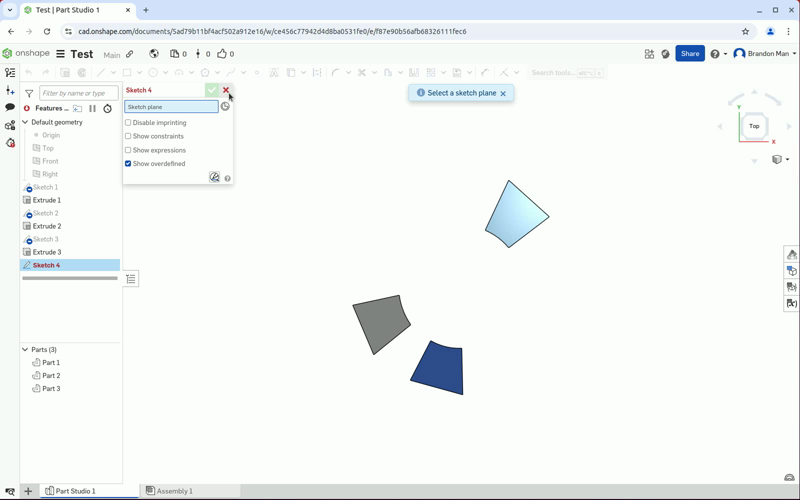
mouse_move(73, 150)
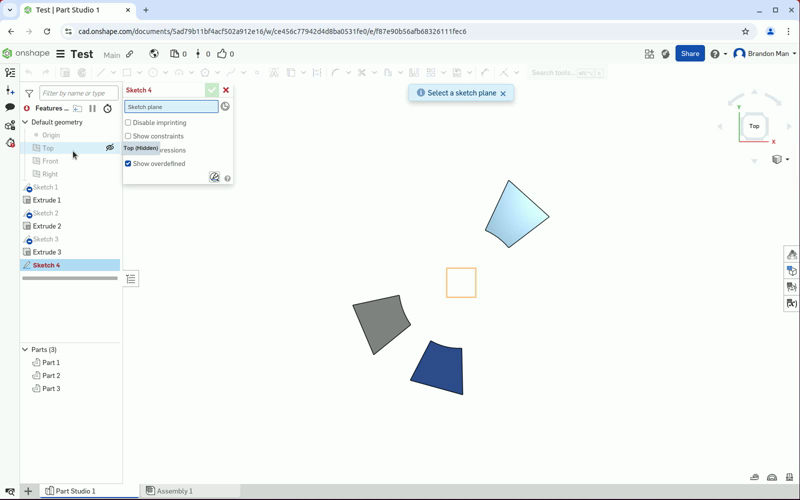
click(73, 150)
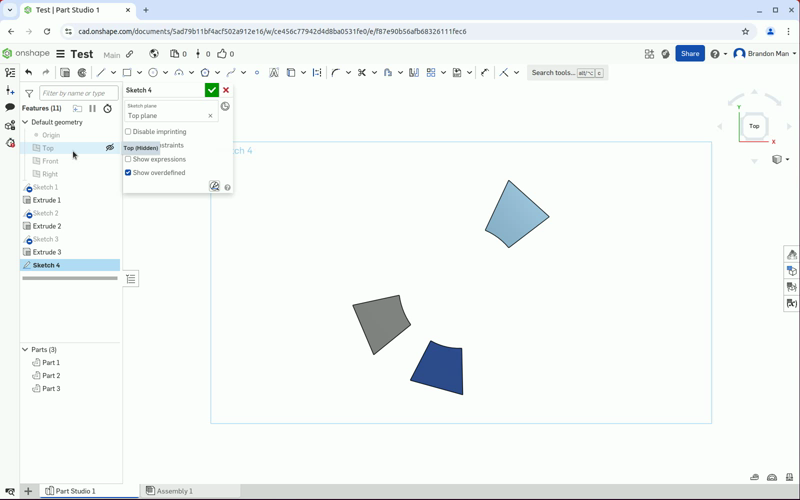
mouse_move(73, 352)
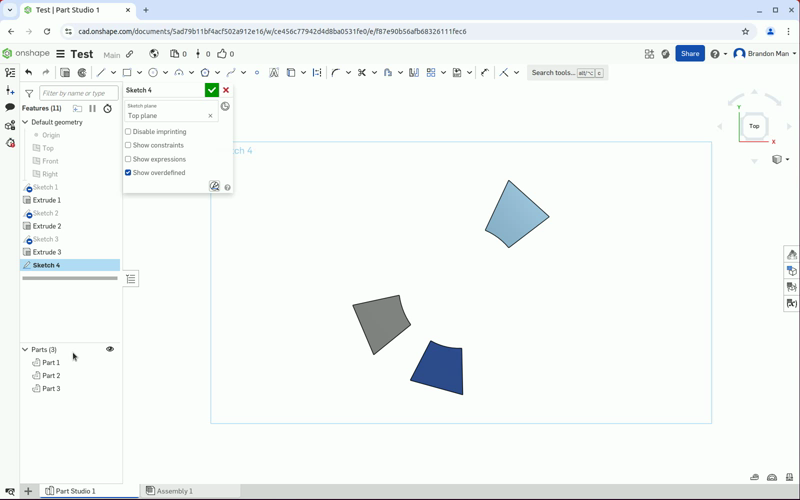
key(y)
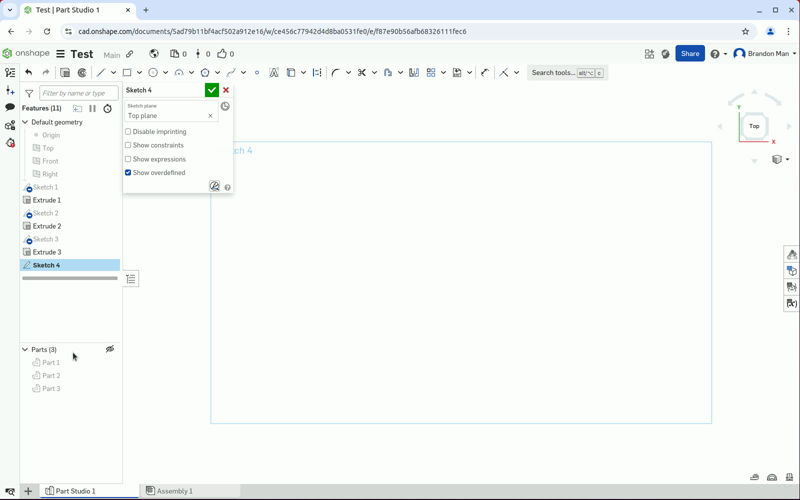
key(l)
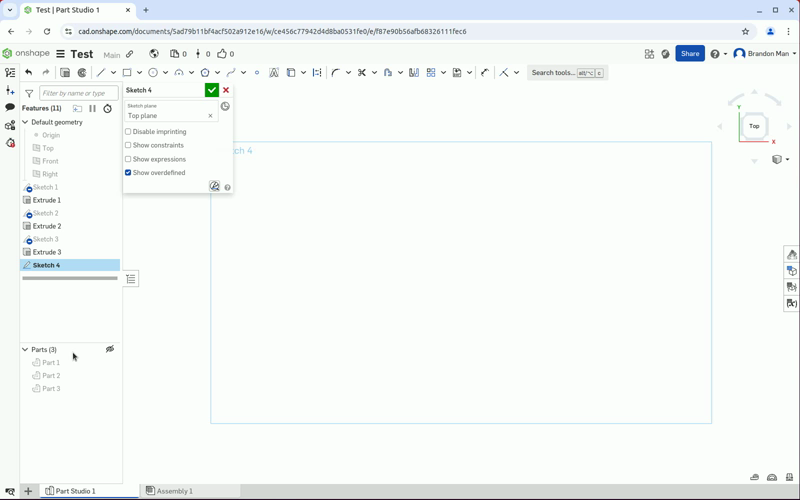
key_down(shift)
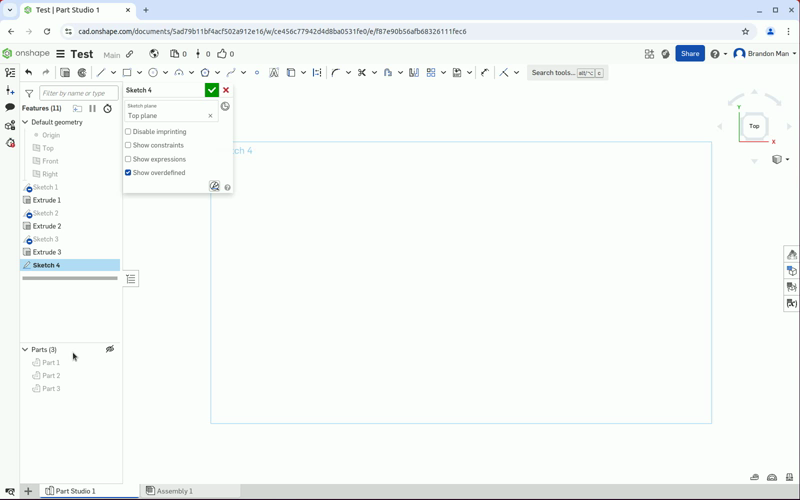
mouse_move(487, 342)
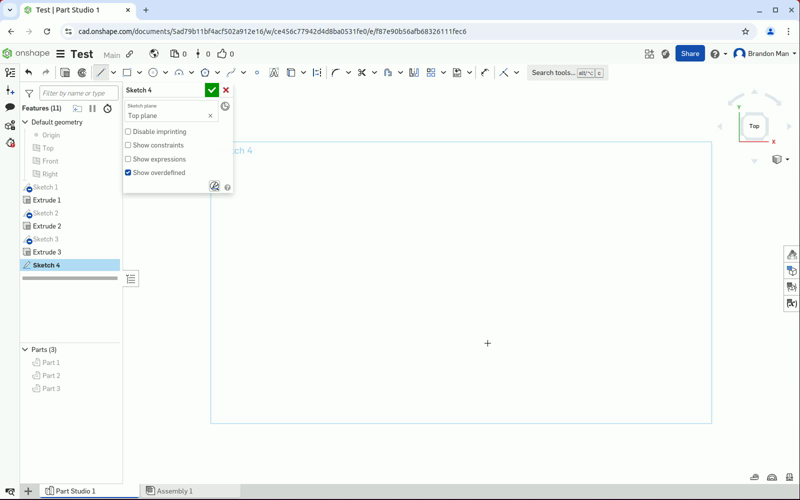
click(487, 342)
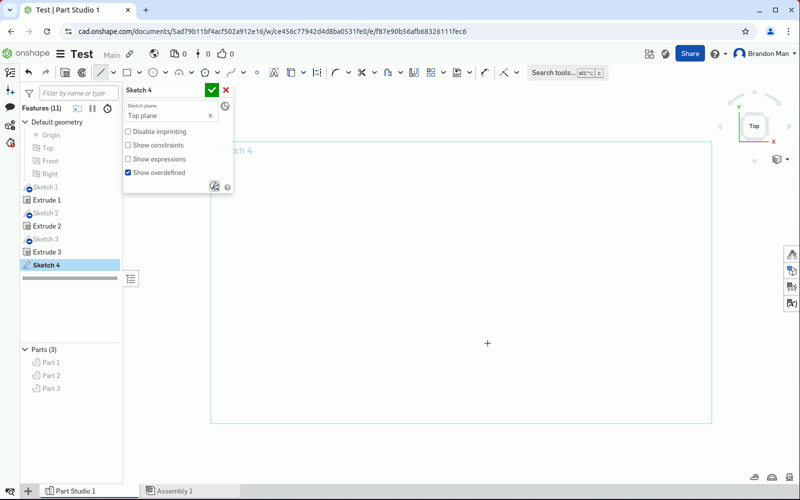
key_up(shift)
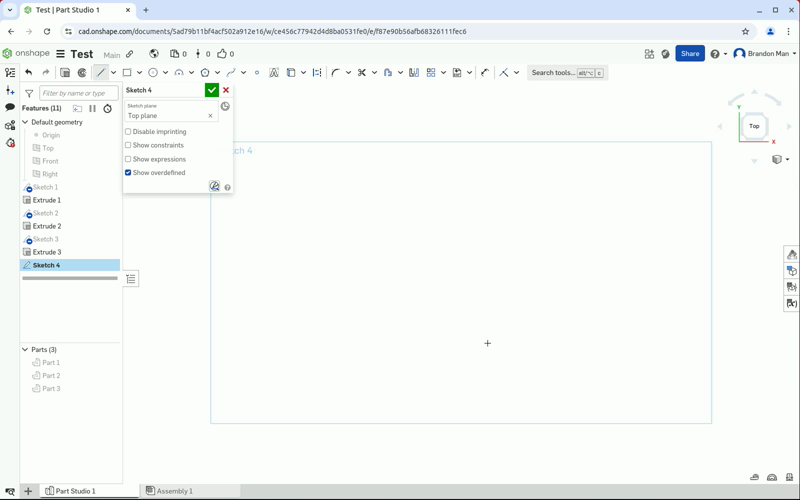
key_down(shift)
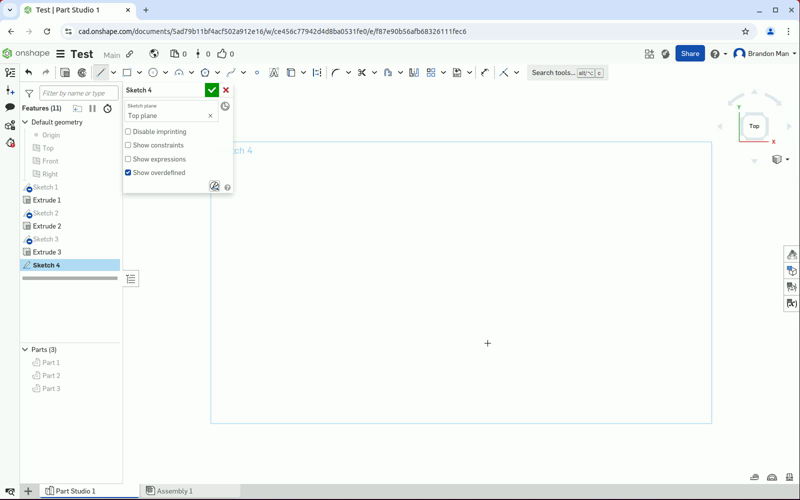
mouse_move(517, 342)
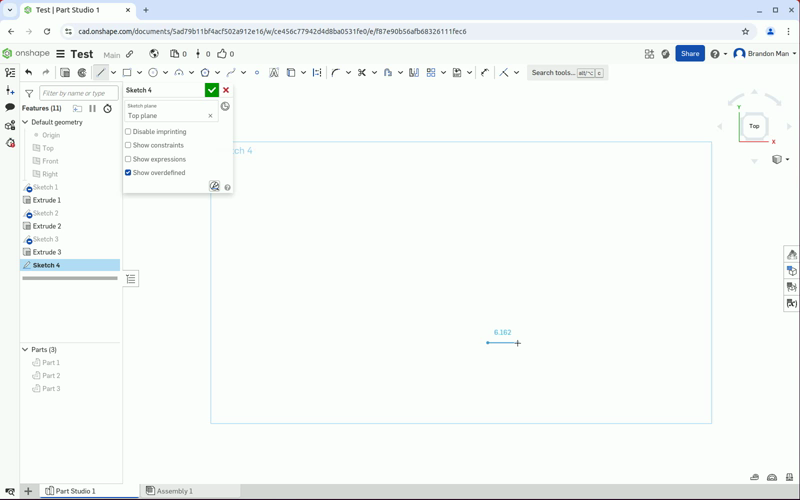
mouse_move(506, 382)
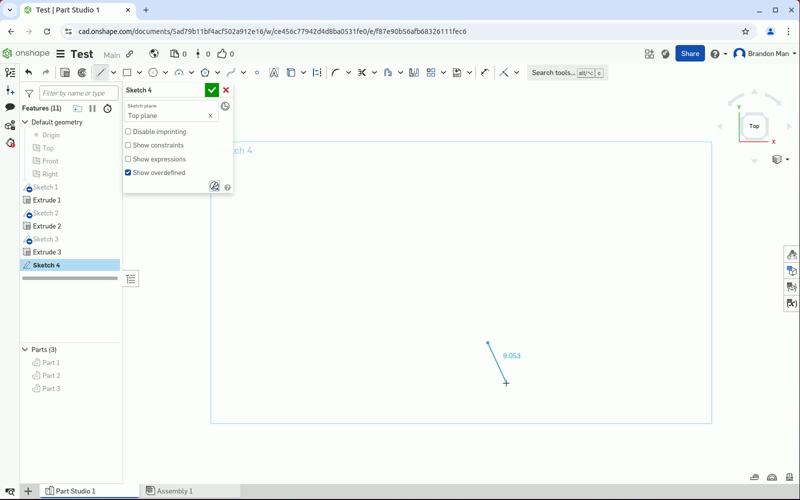
click(506, 382)
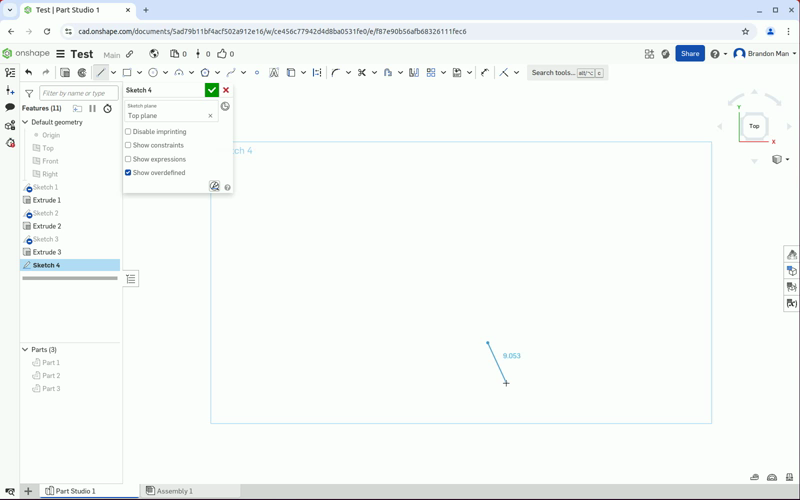
key_up(shift)
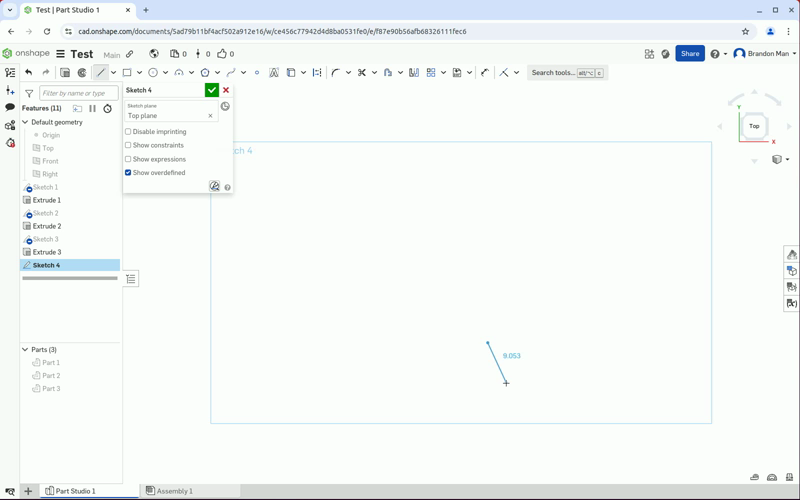
key_down(shift)
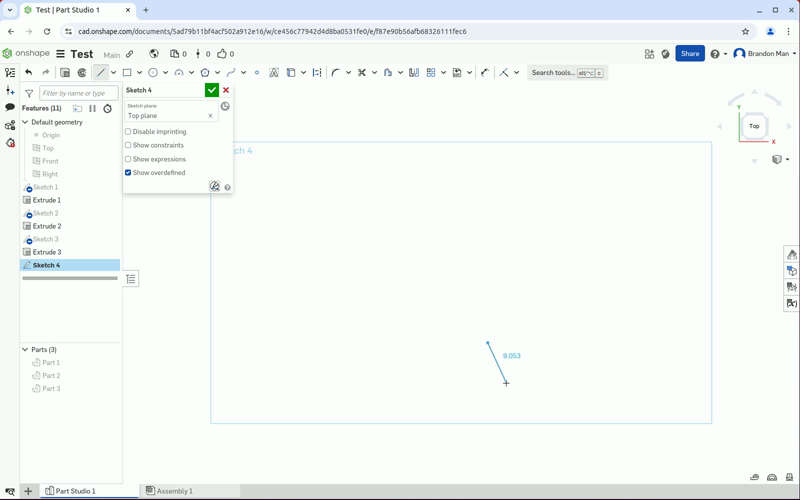
mouse_move(536, 382)
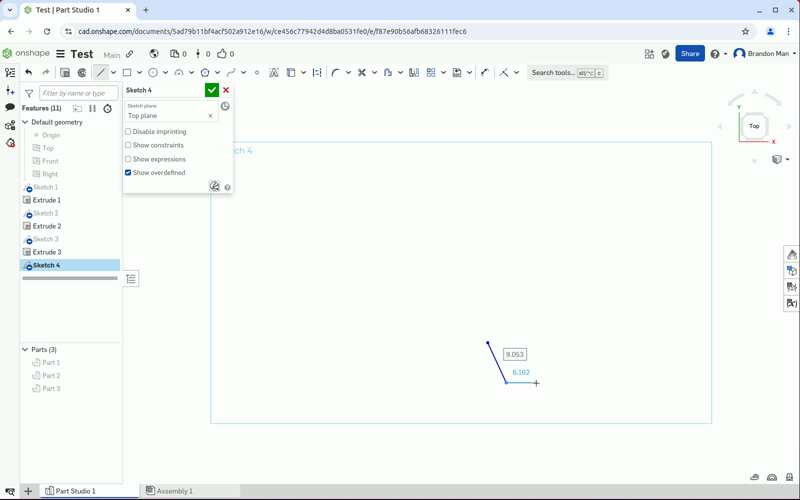
mouse_move(550, 351)
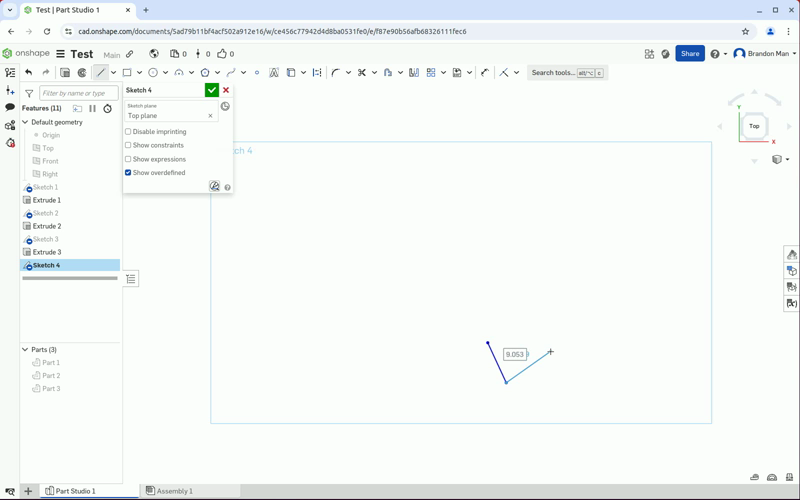
click(550, 351)
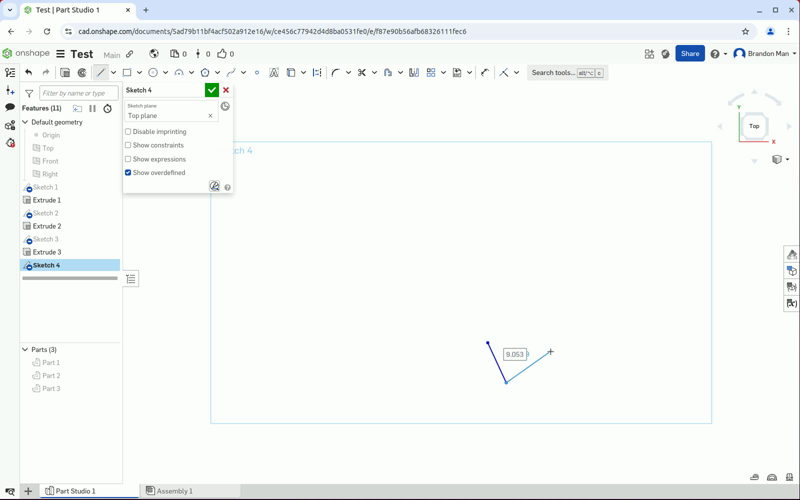
key_up(shift)
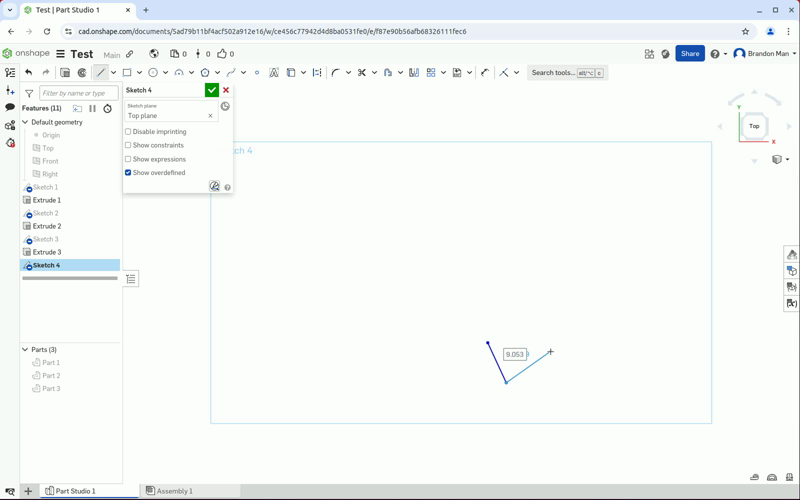
key_down(shift)
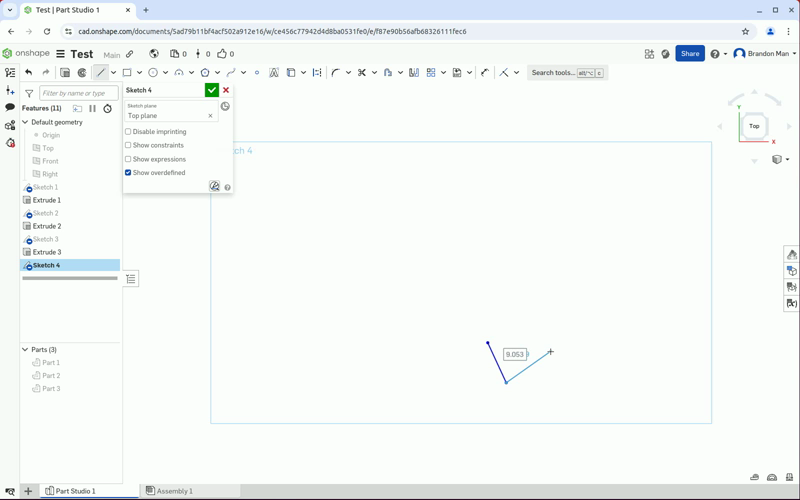
mouse_move(580, 351)
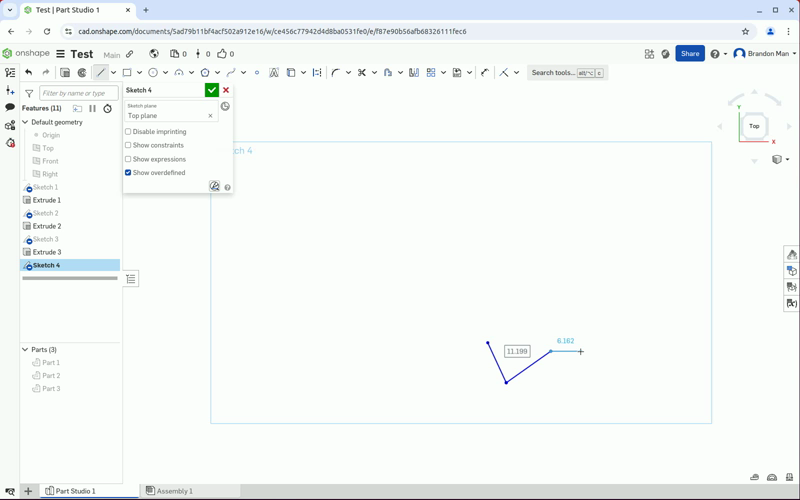
mouse_move(512, 321)
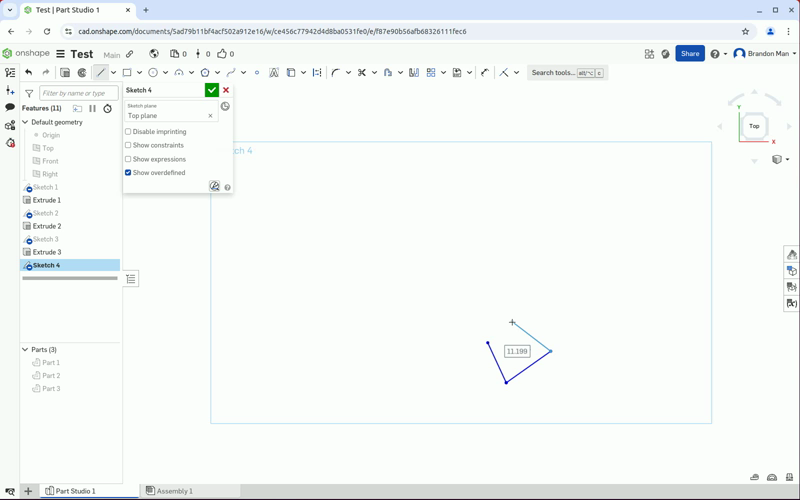
click(512, 321)
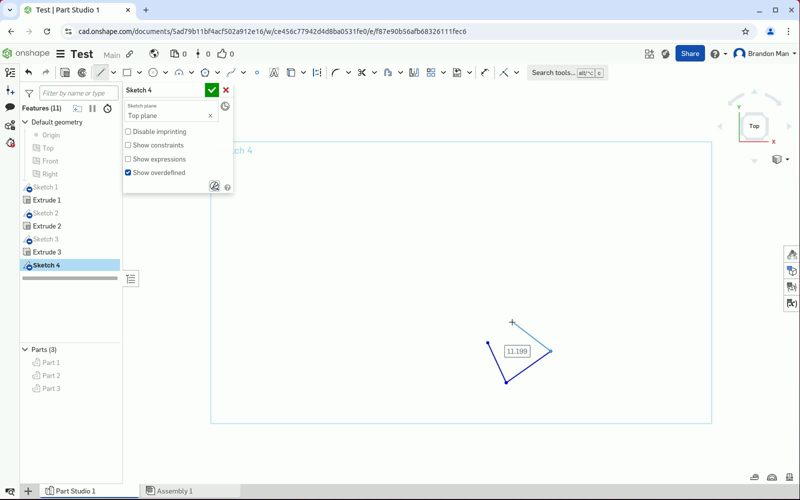
key_up(shift)
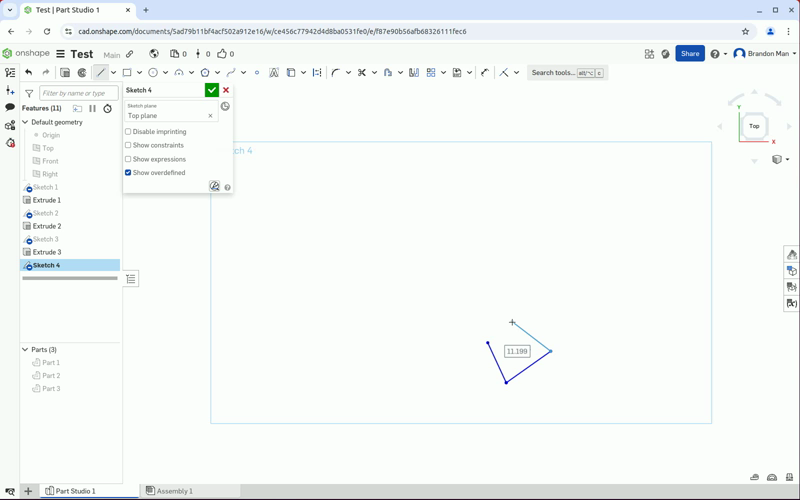
key(esc)
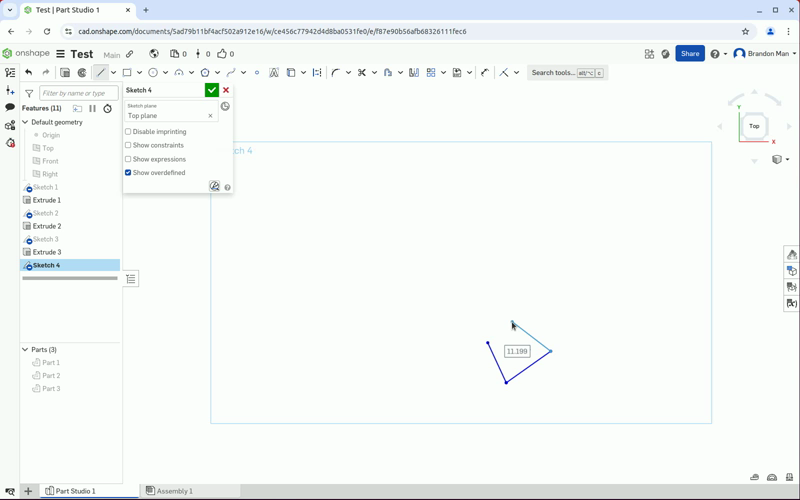
key(a)
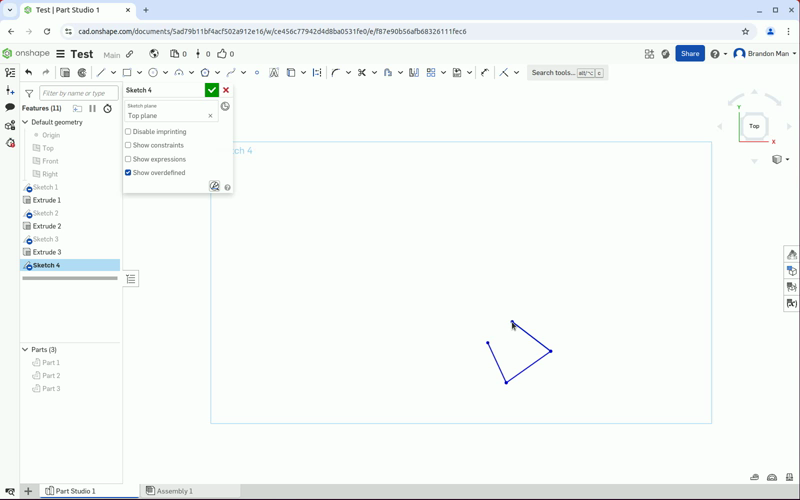
mouse_move(512, 321)
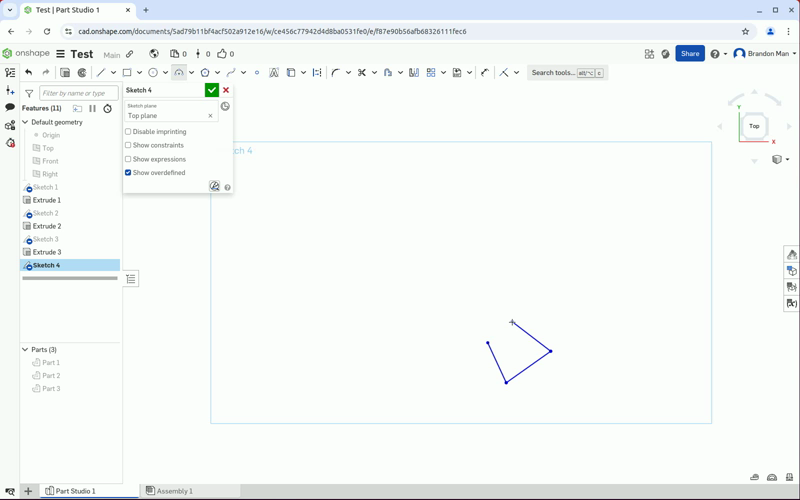
click(512, 321)
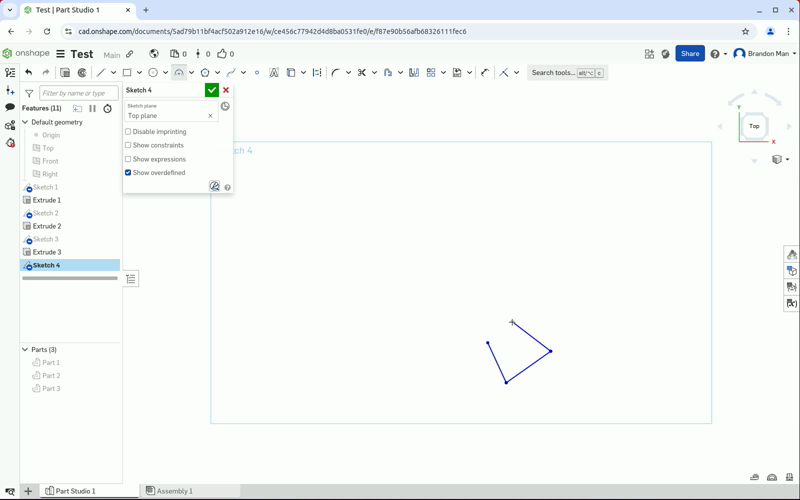
mouse_move(487, 342)
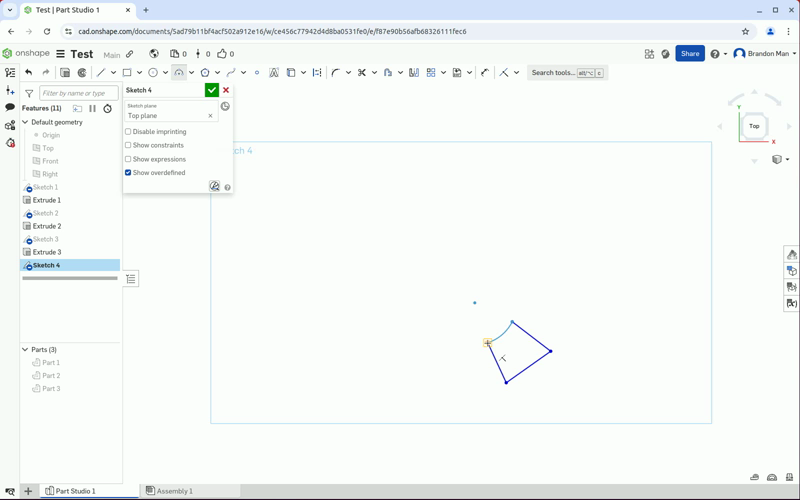
click(487, 342)
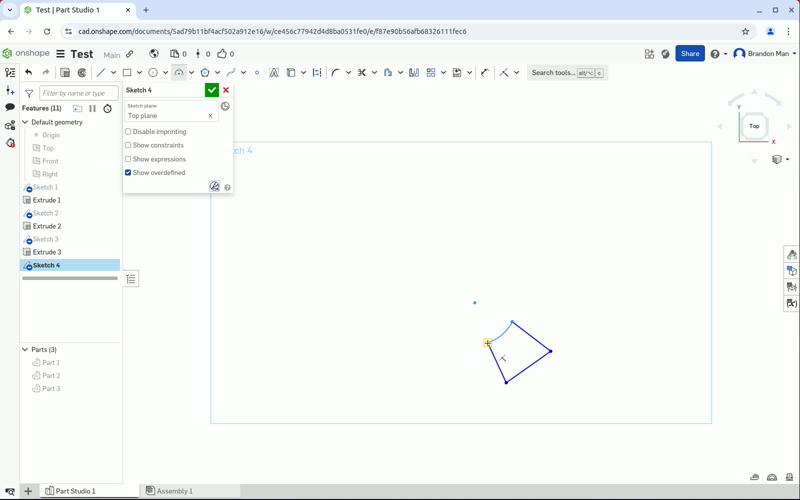
key_down(shift)
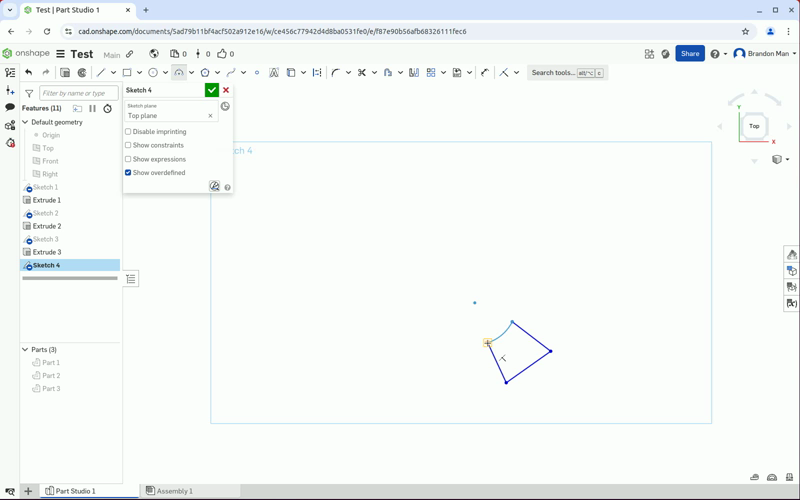
mouse_move(501, 333)
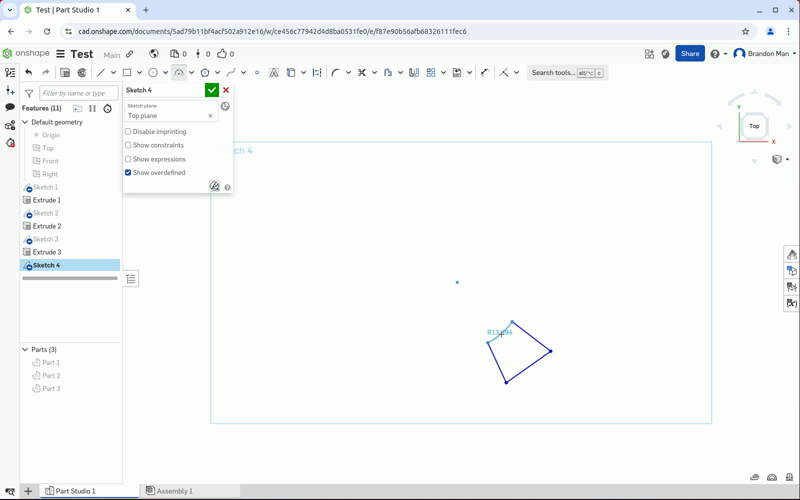
click(501, 333)
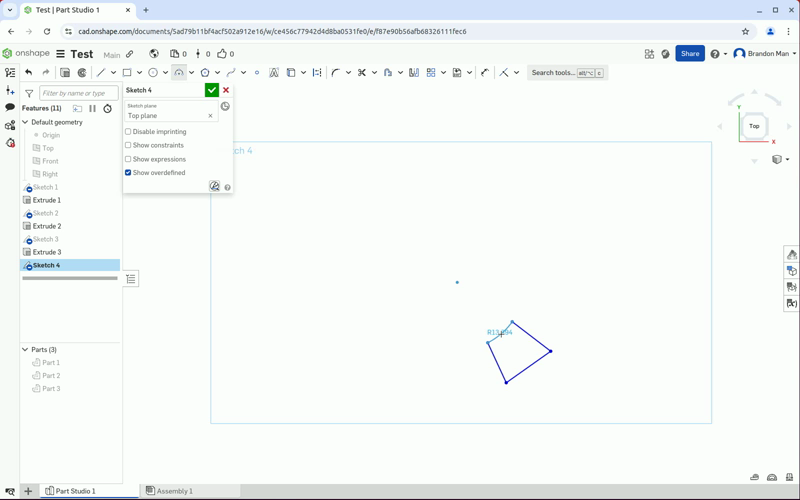
key_up(shift)
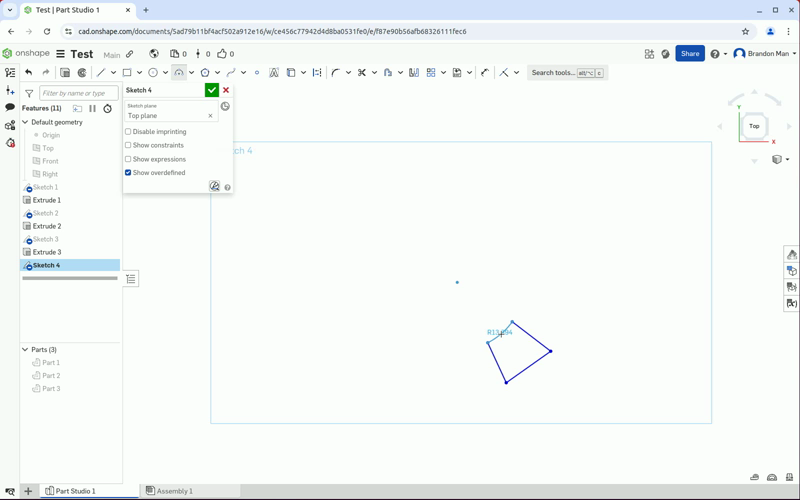
key(esc)
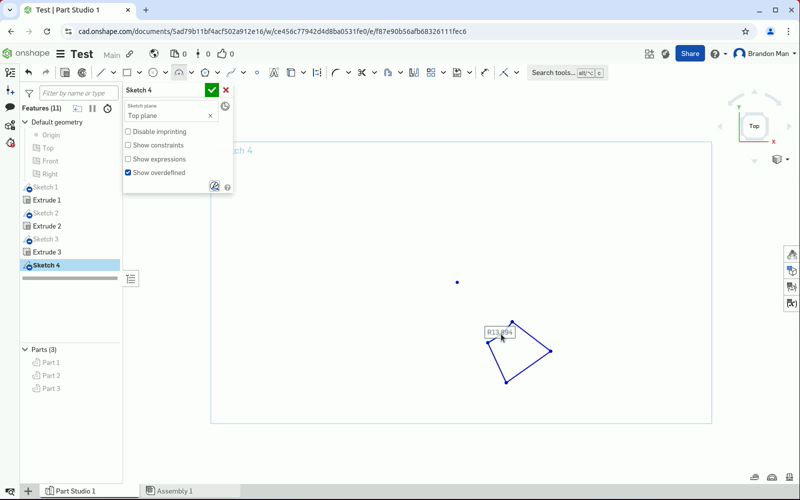
mouse_move(533, 358)
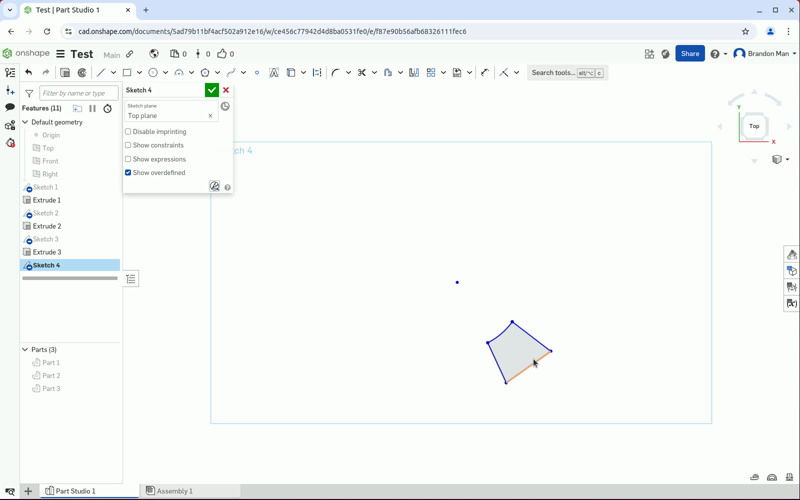
click(533, 358)
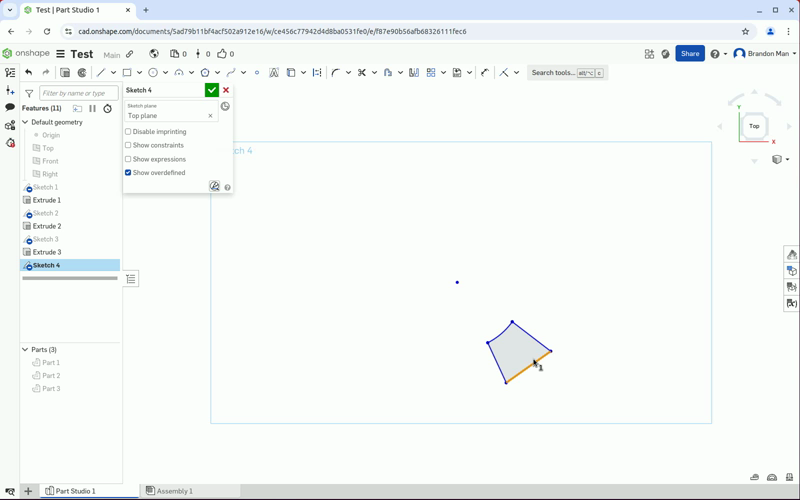
mouse_move(73, 352)
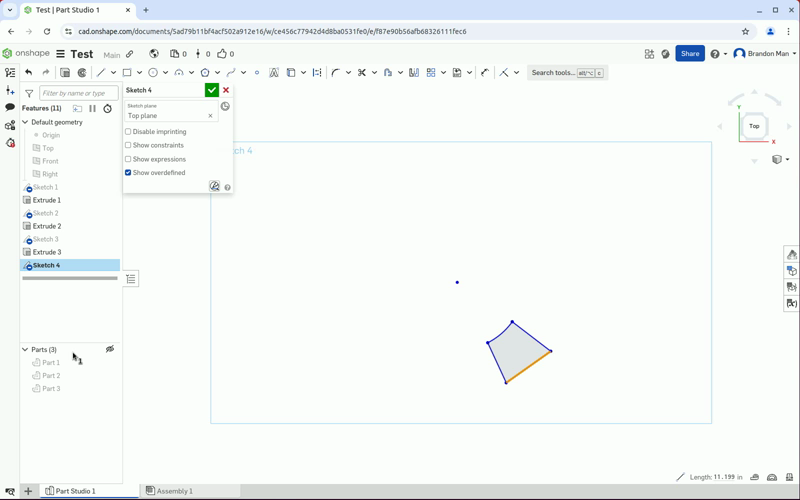
key(shift+y)
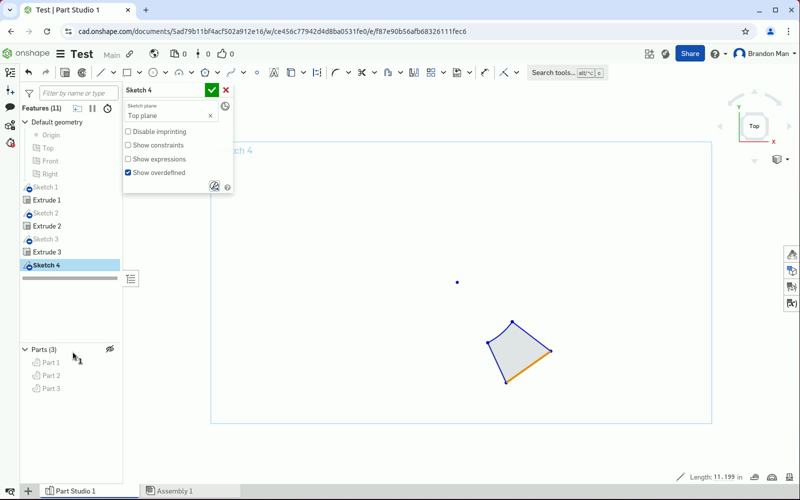
key(shift+e)
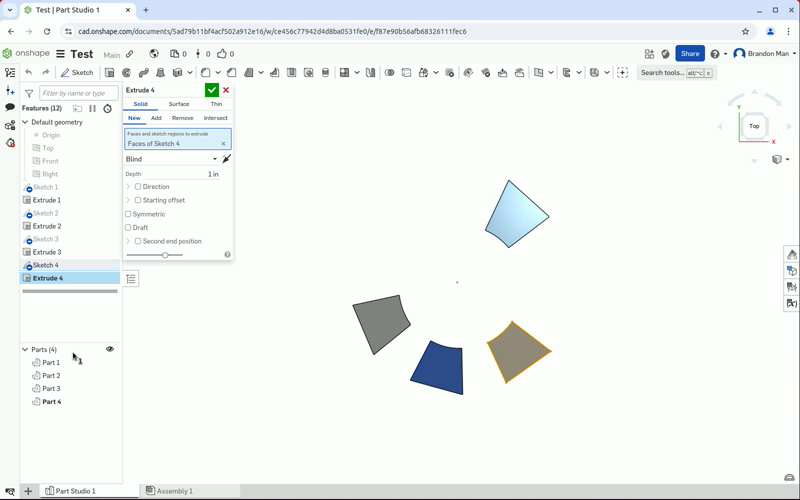
mouse_move(143, 106)
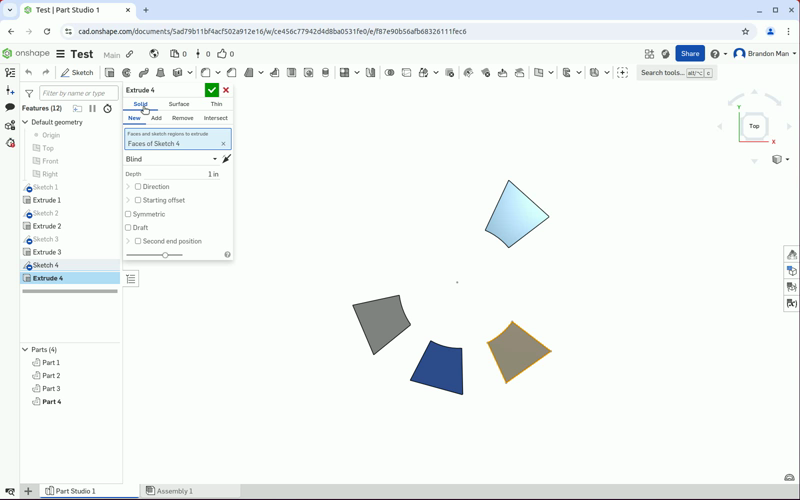
click(143, 106)
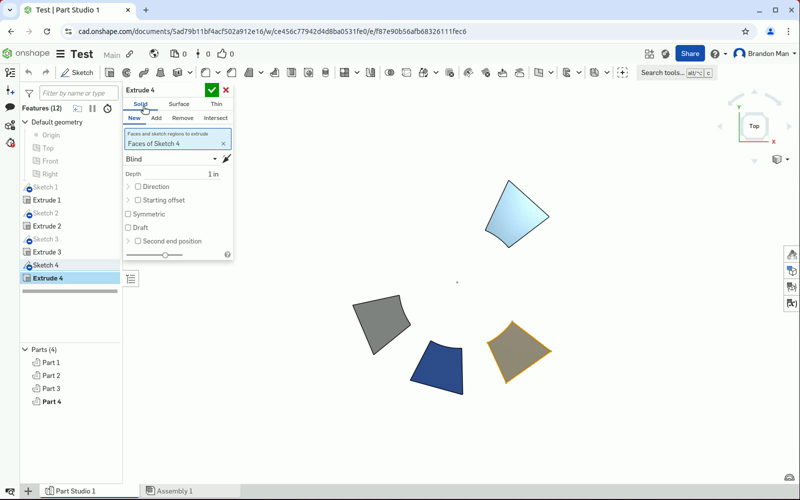
mouse_move(137, 120)
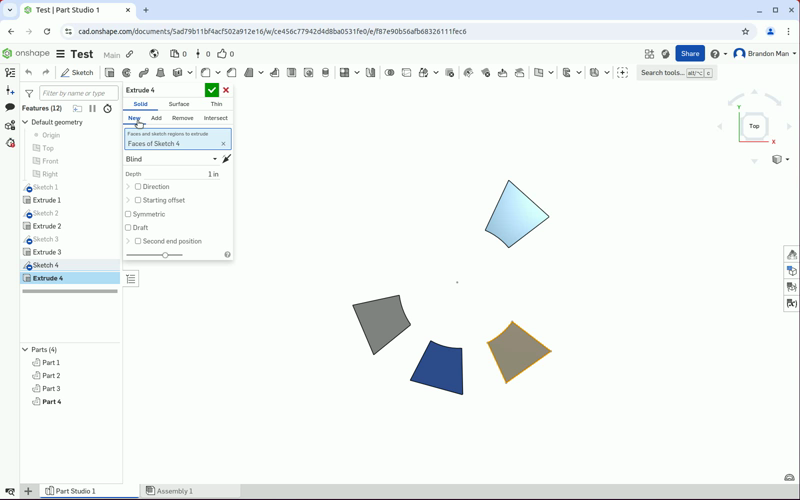
click(137, 120)
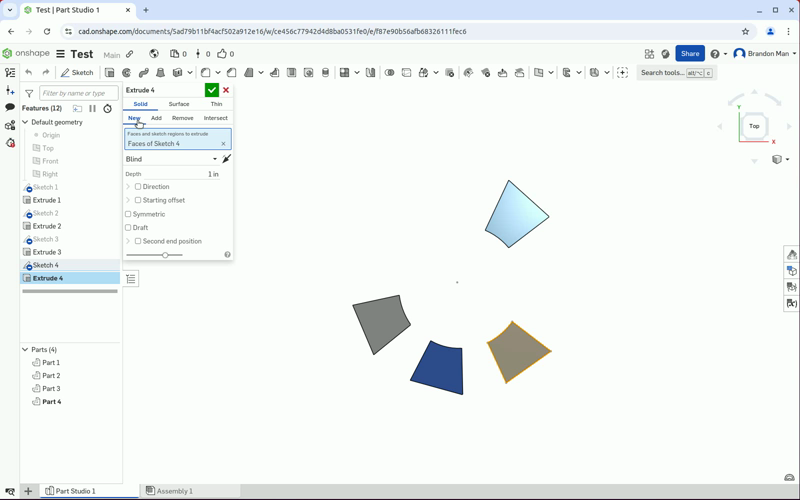
key(tab, 4)
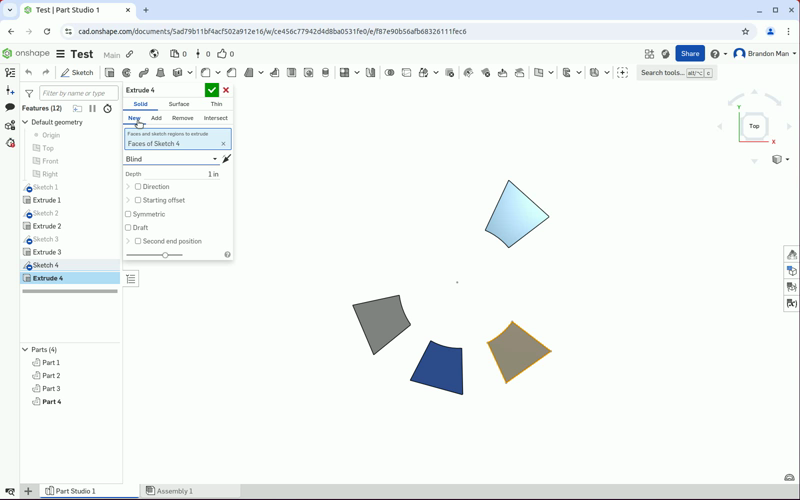
text(10.351)
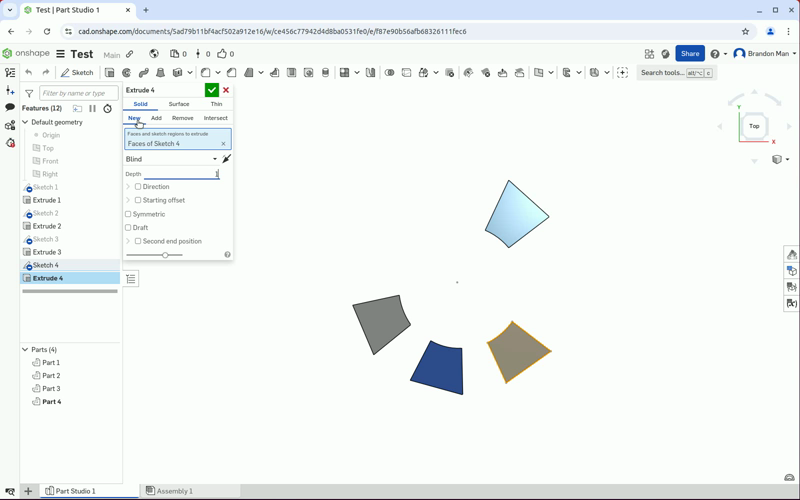
key(enter)
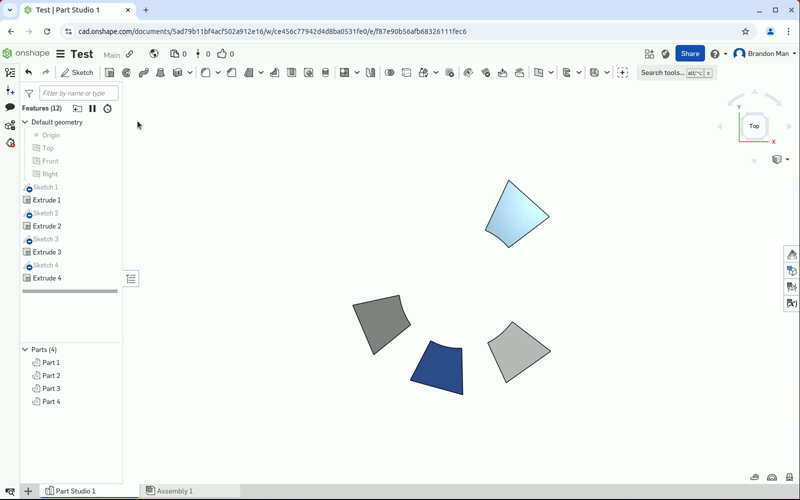
key(shift+h)
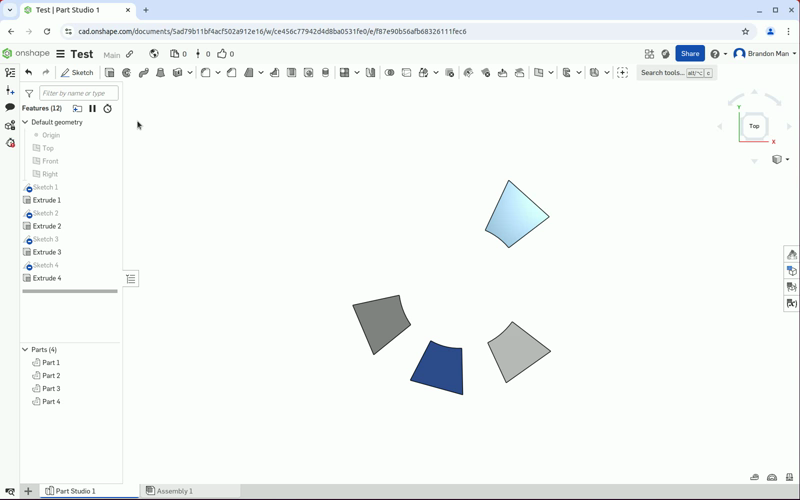
key(shift+h)
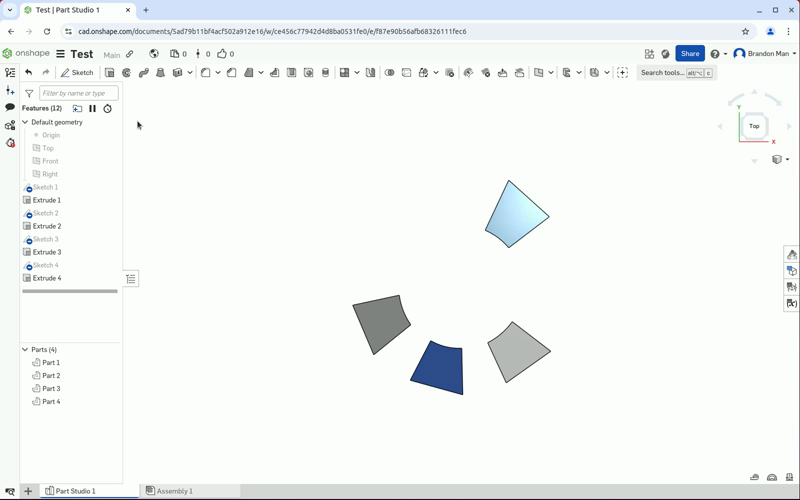
mouse_move(73, 189)
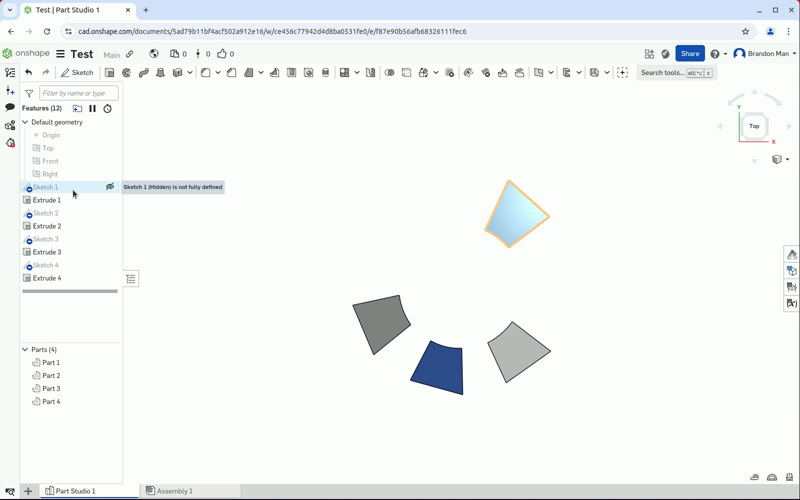
click(73, 189)
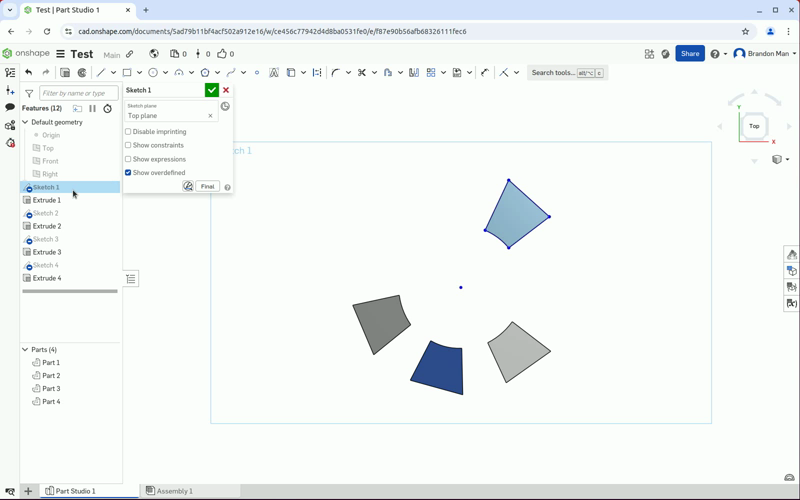
mouse_move(229, 92)
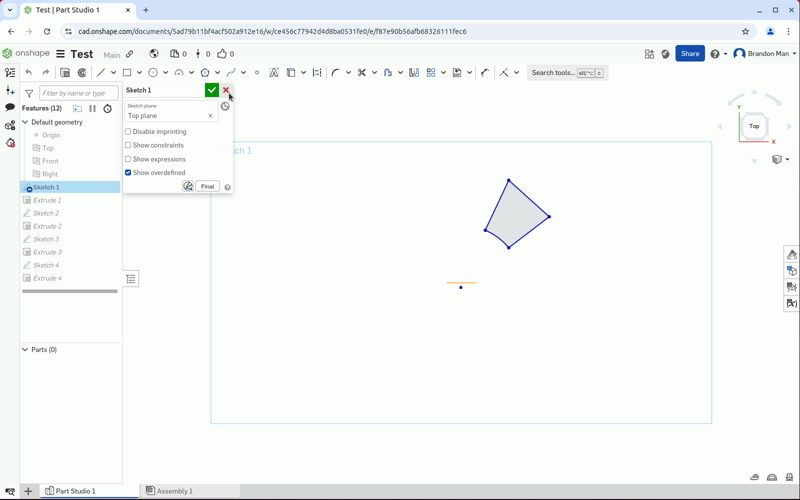
click(229, 92)
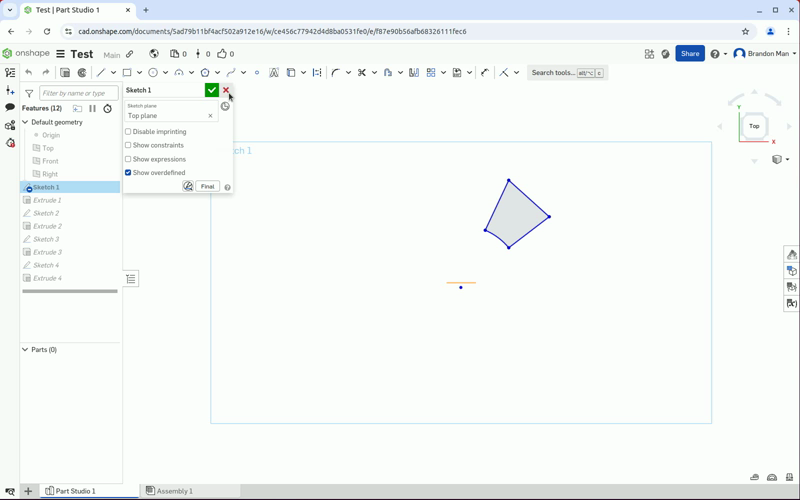
key(shift+s)
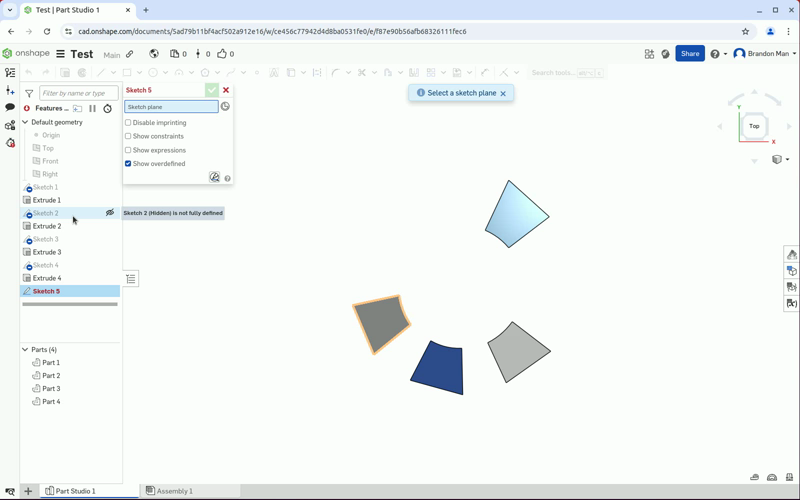
scroll(3)
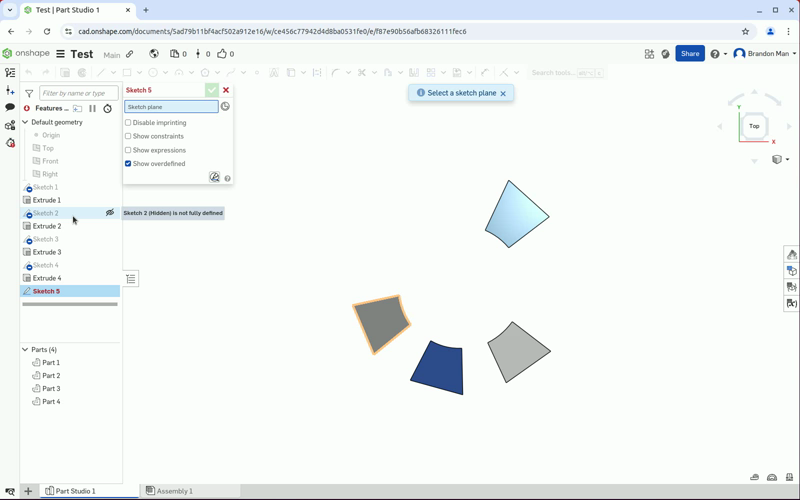
mouse_move(73, 150)
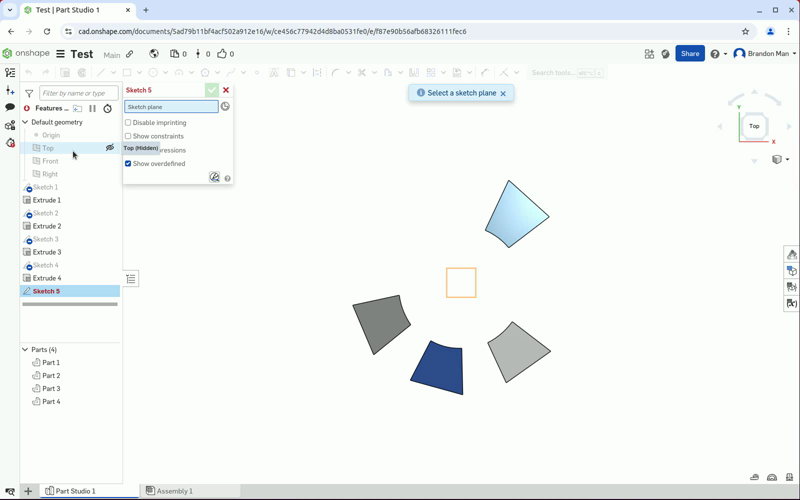
click(73, 150)
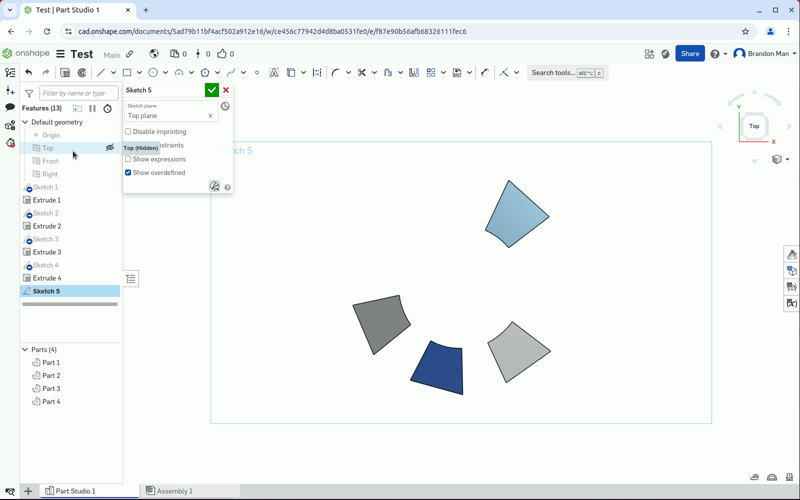
mouse_move(73, 352)
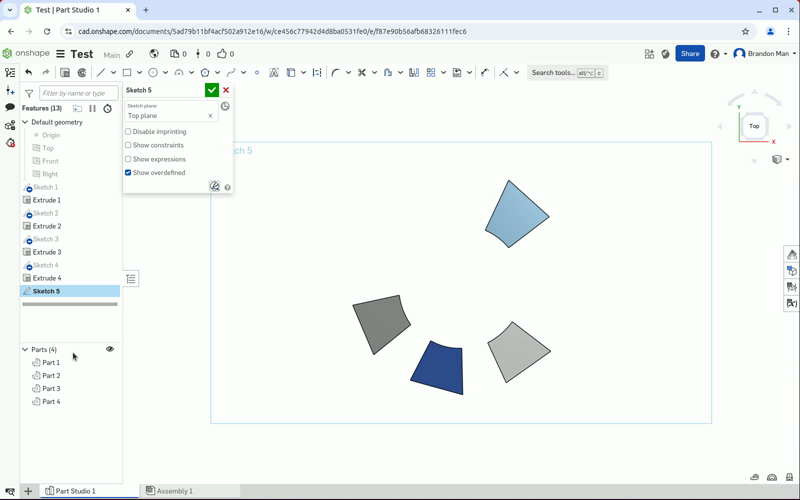
key(y)
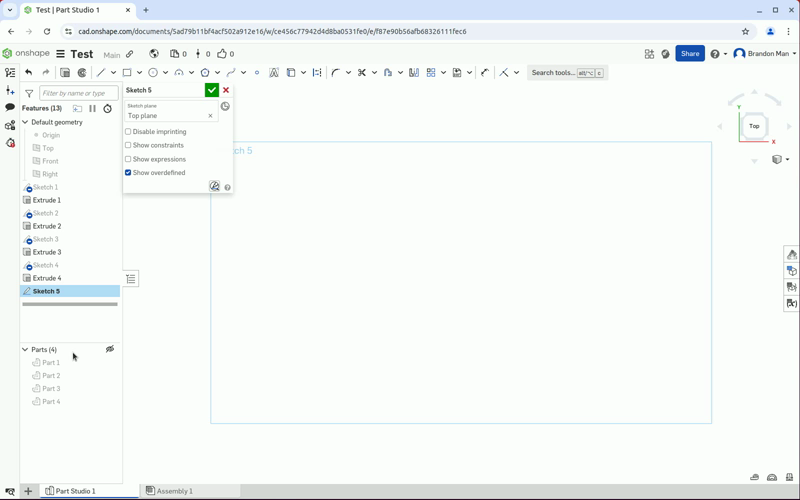
key(a)
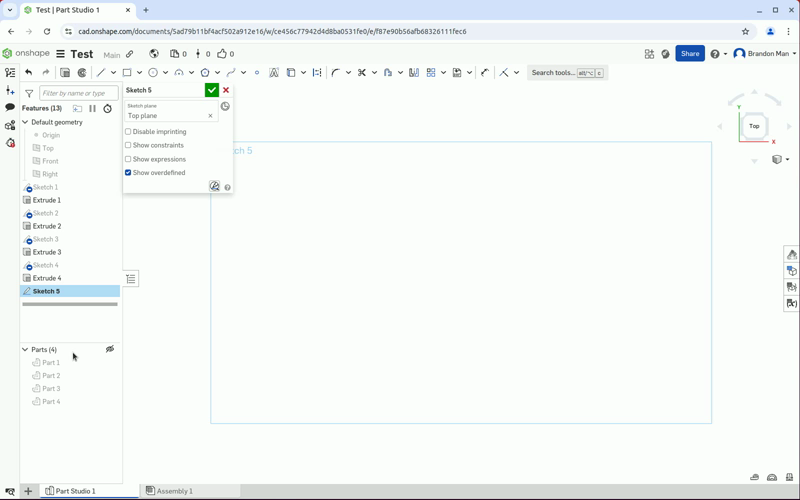
key_down(shift)
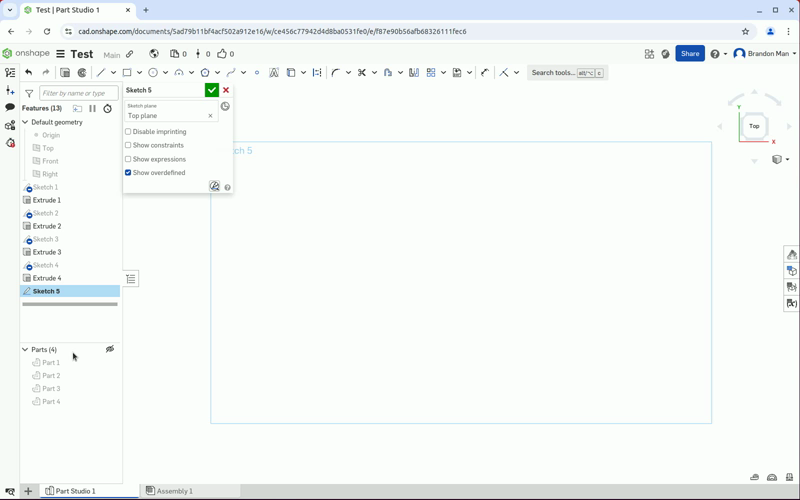
mouse_move(519, 268)
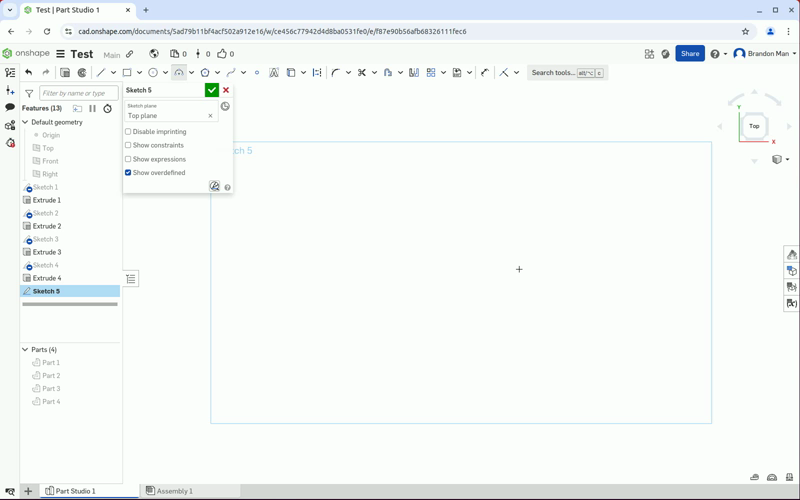
click(519, 268)
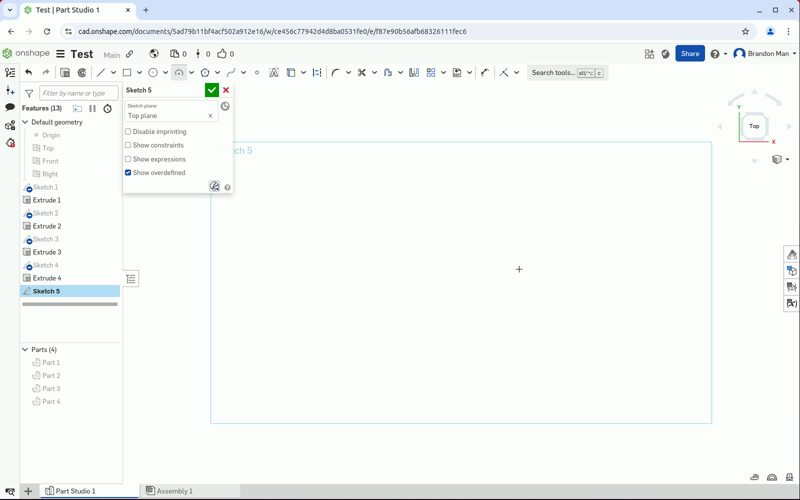
key_up(shift)
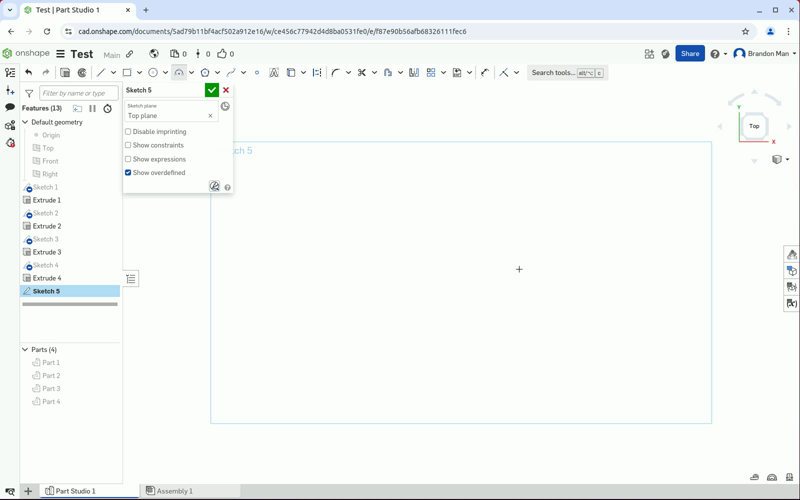
key_down(shift)
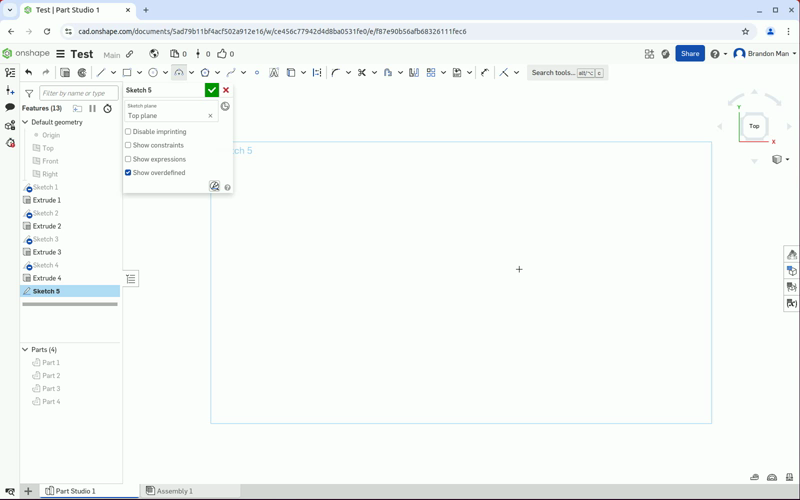
mouse_move(521, 299)
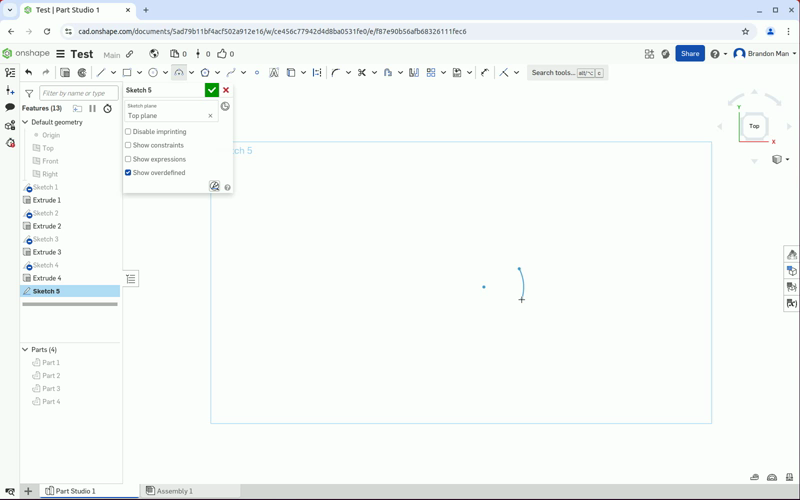
click(521, 299)
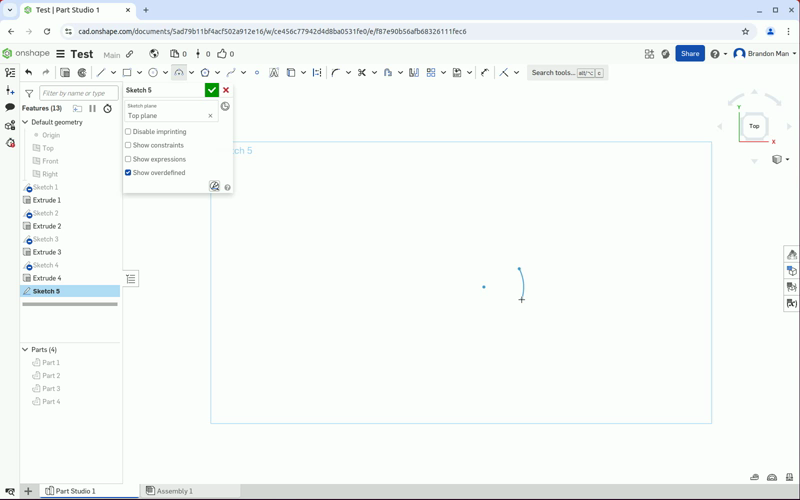
mouse_move(522, 284)
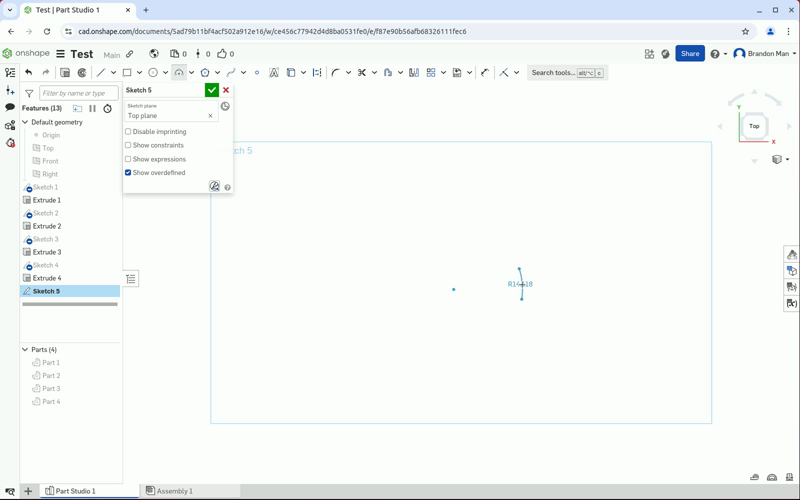
click(522, 284)
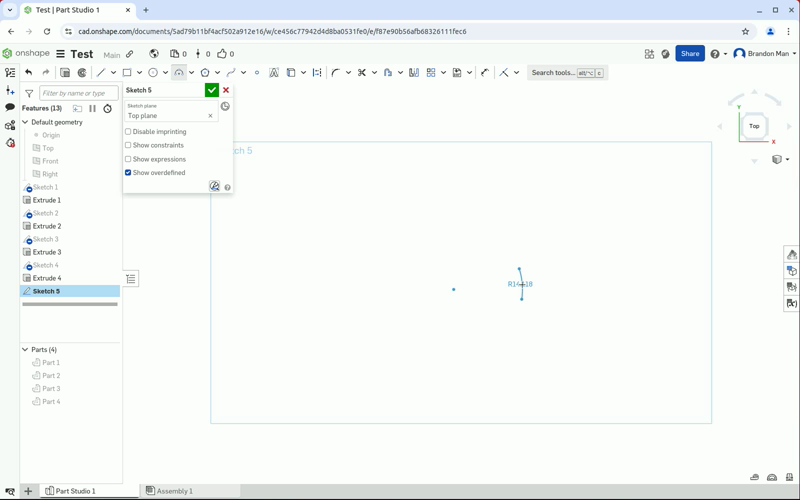
key_up(shift)
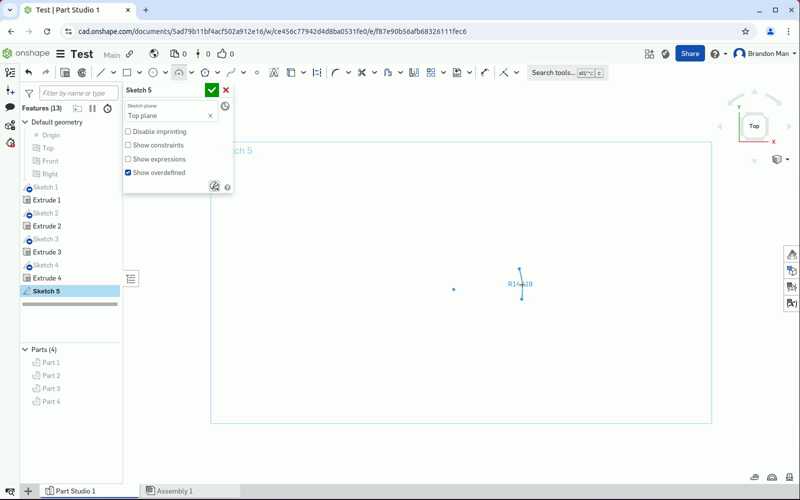
key(esc)
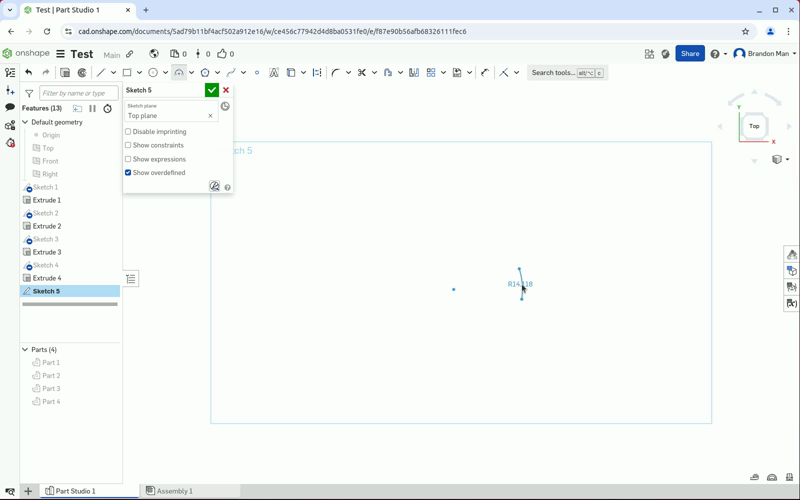
key(l)
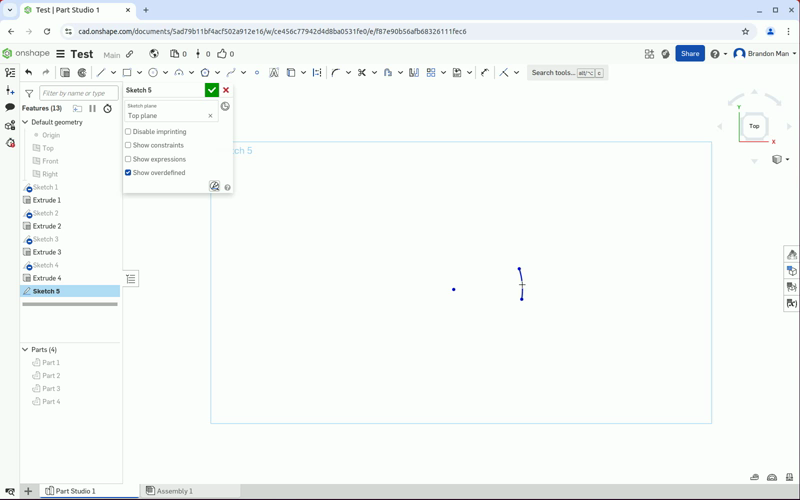
mouse_move(521, 299)
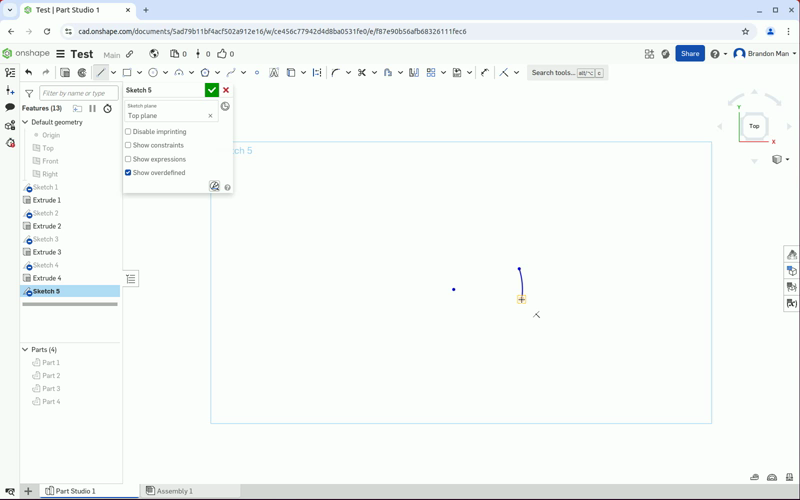
click(521, 299)
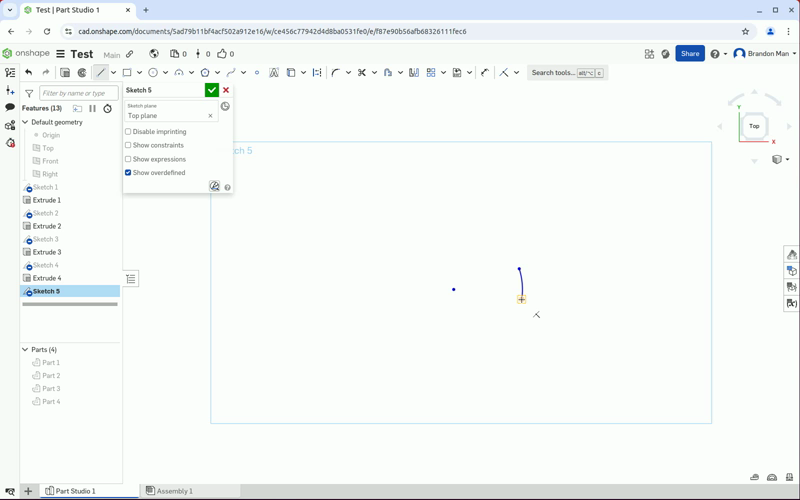
key_down(shift)
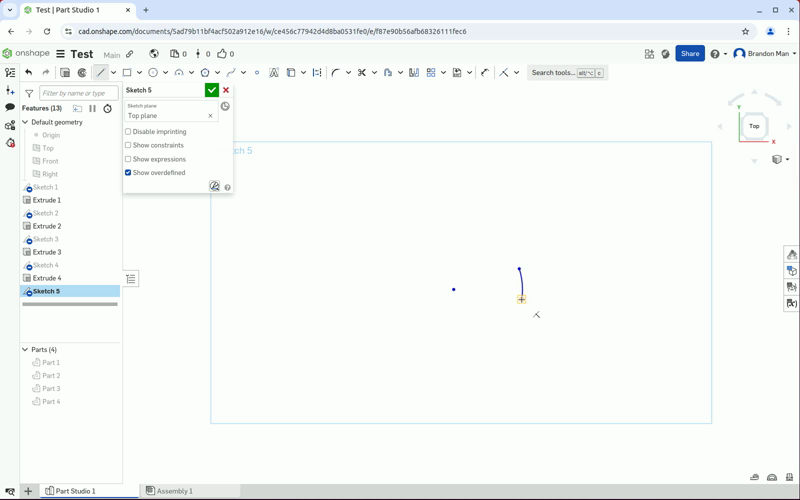
mouse_move(551, 299)
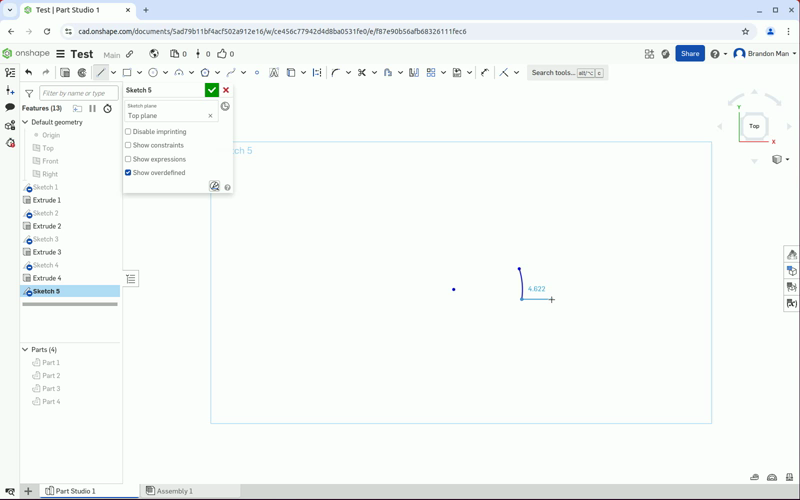
mouse_move(567, 311)
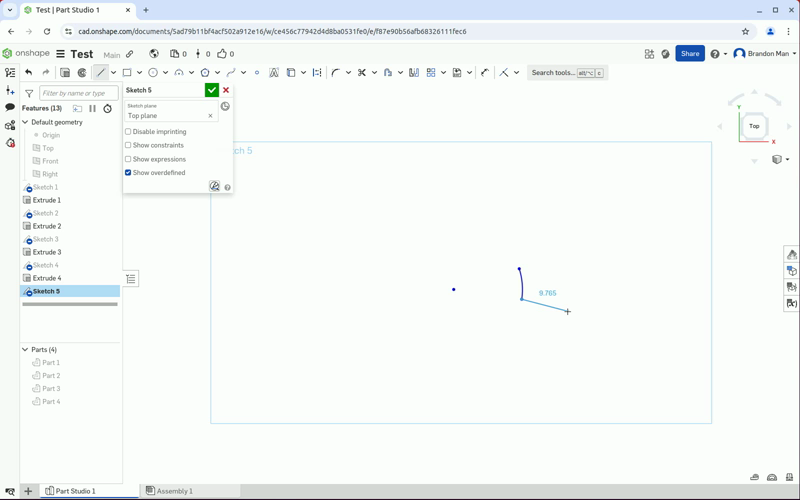
click(567, 311)
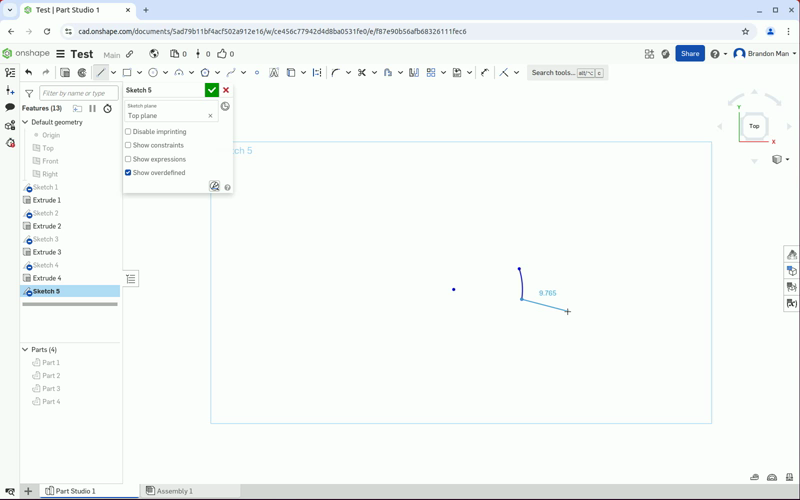
key_up(shift)
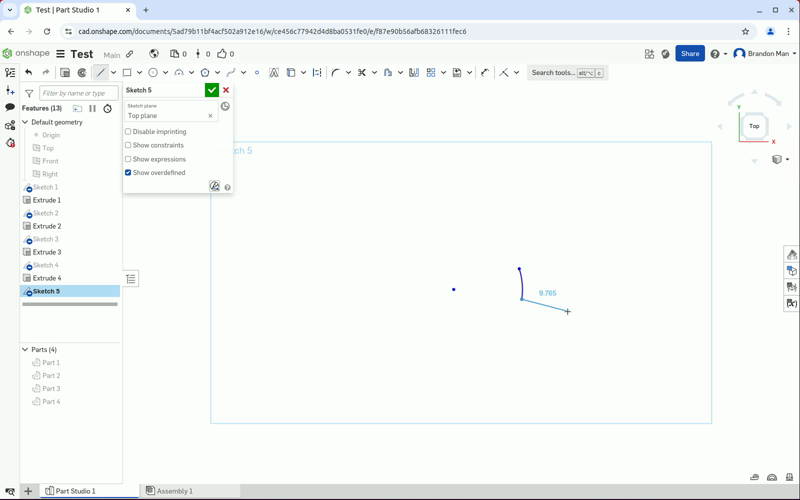
key_down(shift)
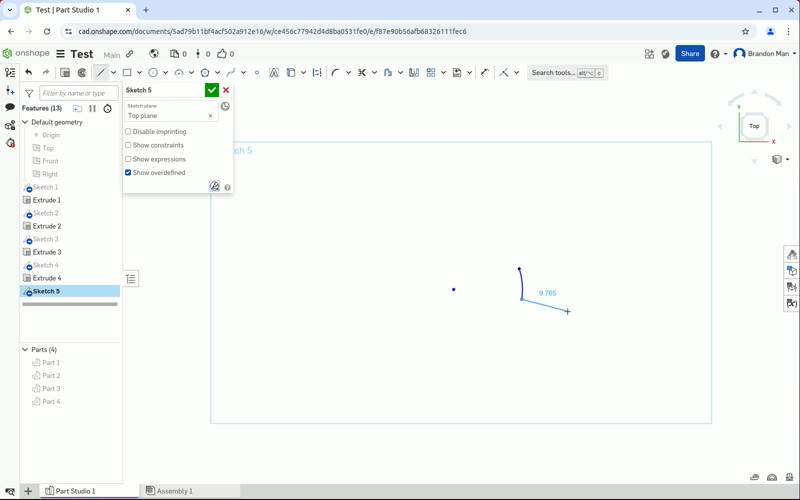
mouse_move(589, 311)
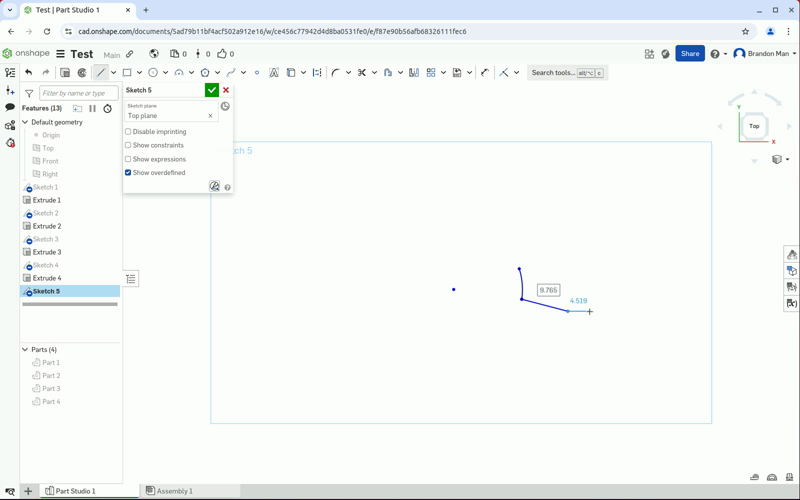
mouse_move(570, 257)
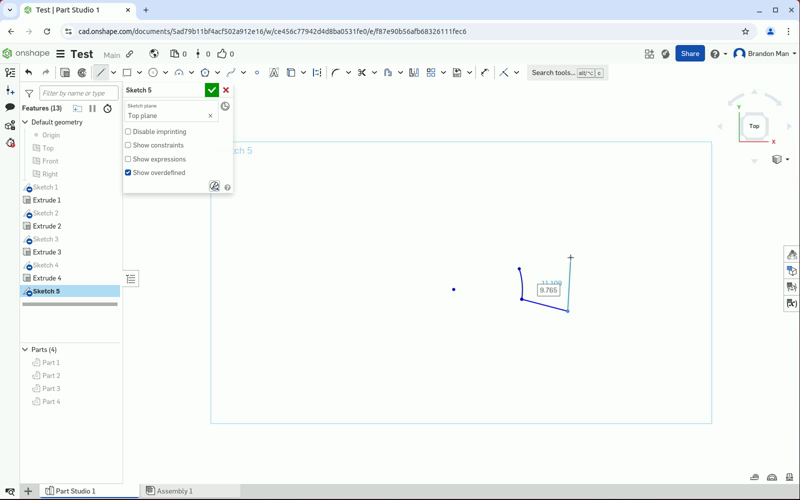
click(570, 257)
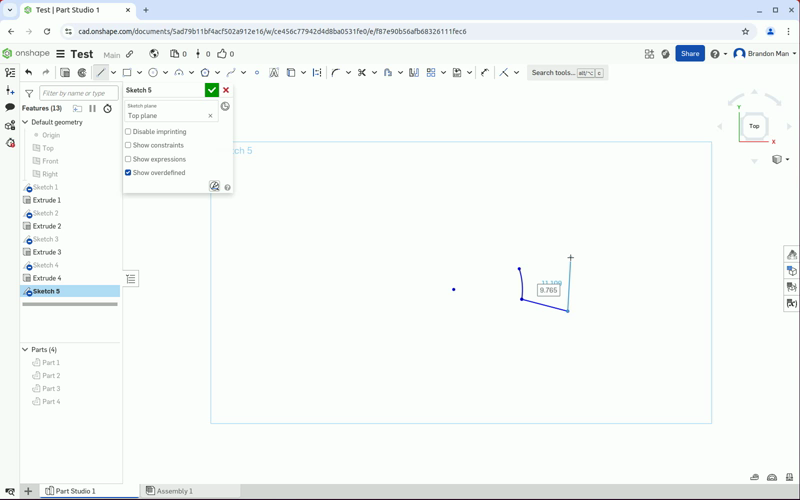
key_up(shift)
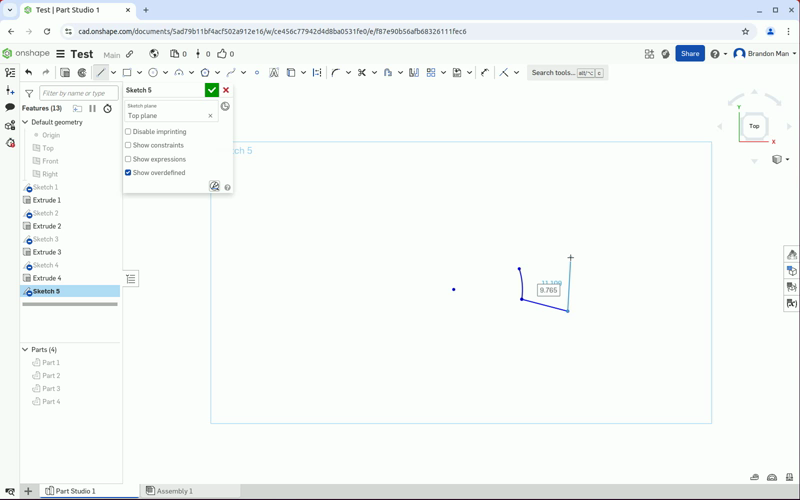
mouse_move(589, 257)
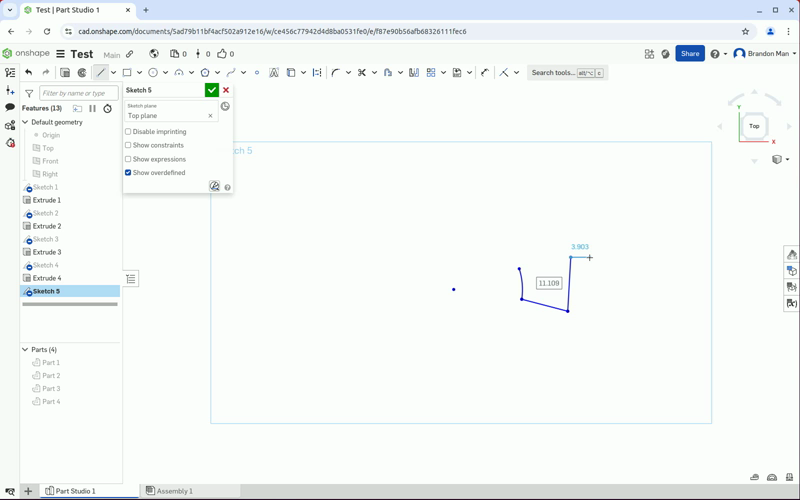
key_down(shift)
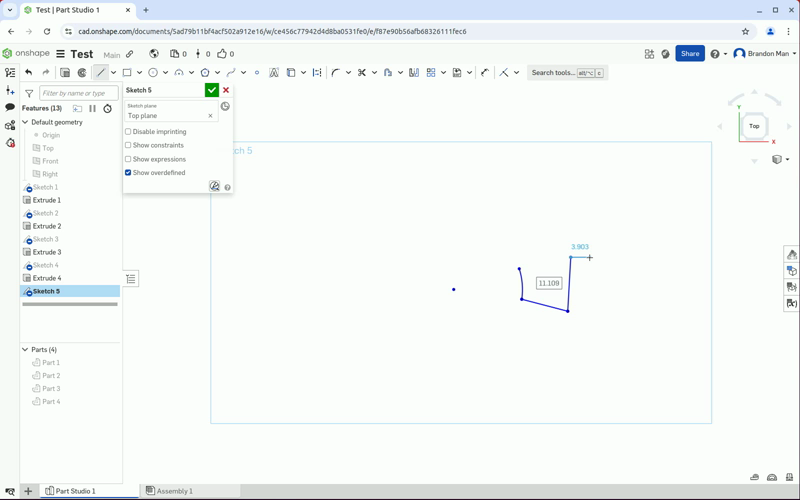
mouse_move(519, 268)
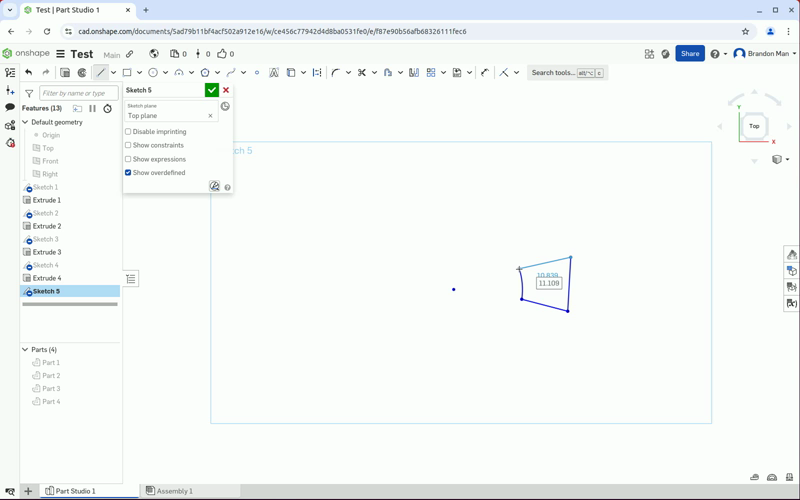
key_up(shift)
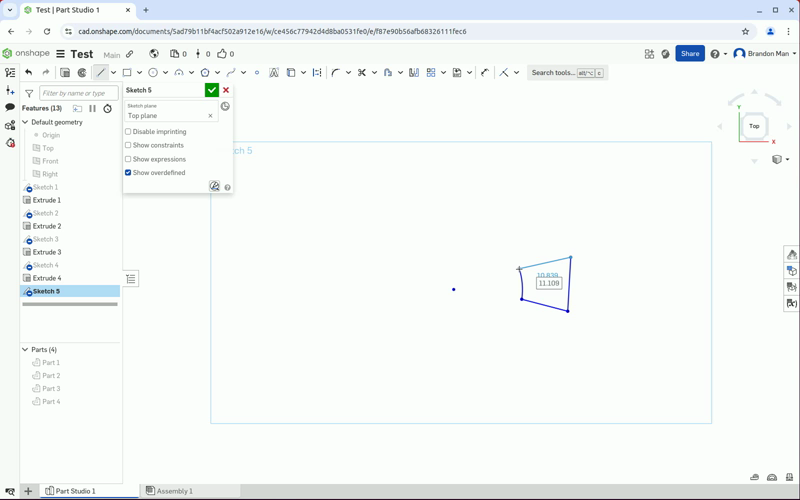
click(519, 268)
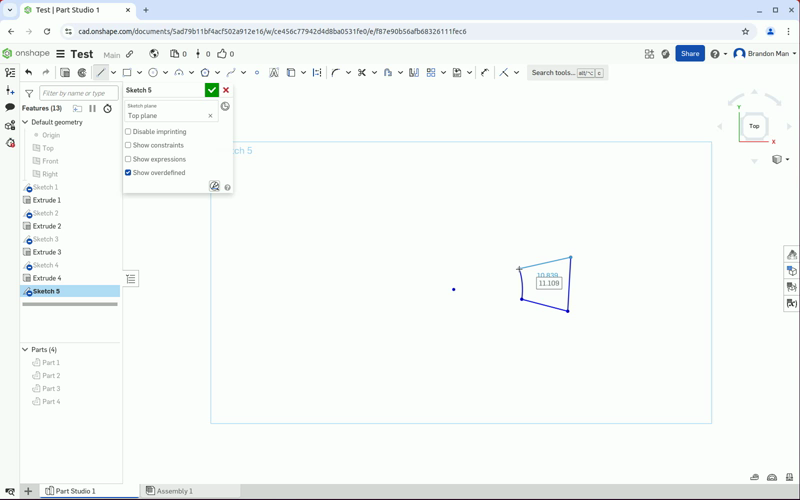
key(esc)
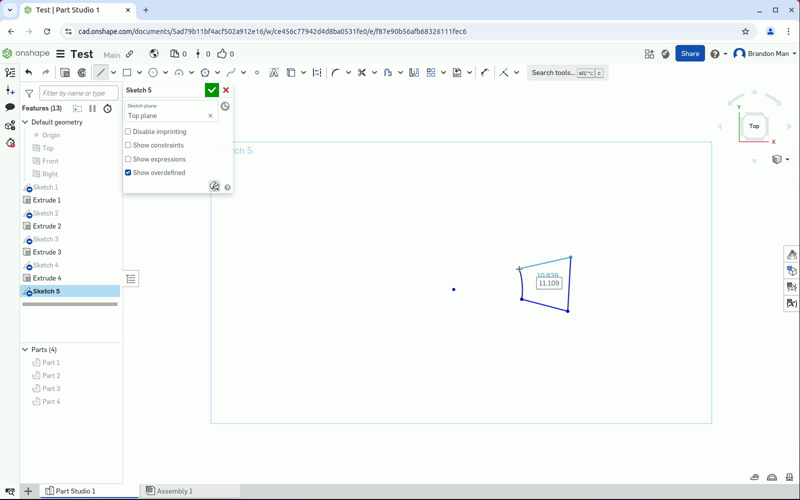
mouse_move(525, 277)
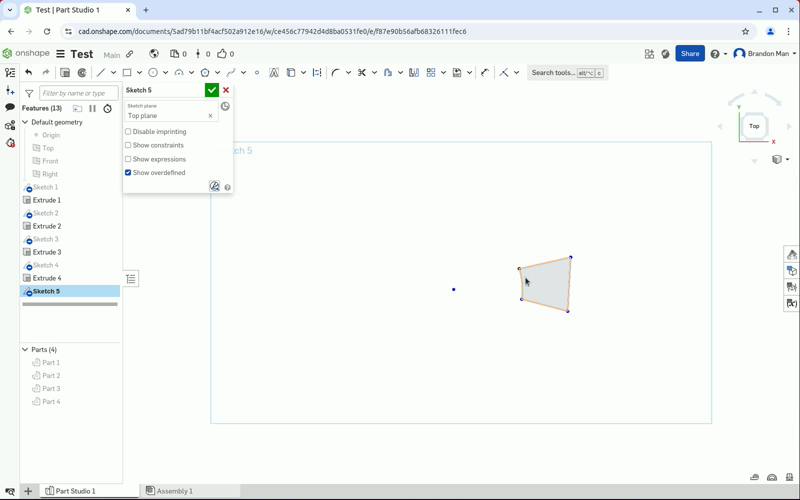
click(525, 277)
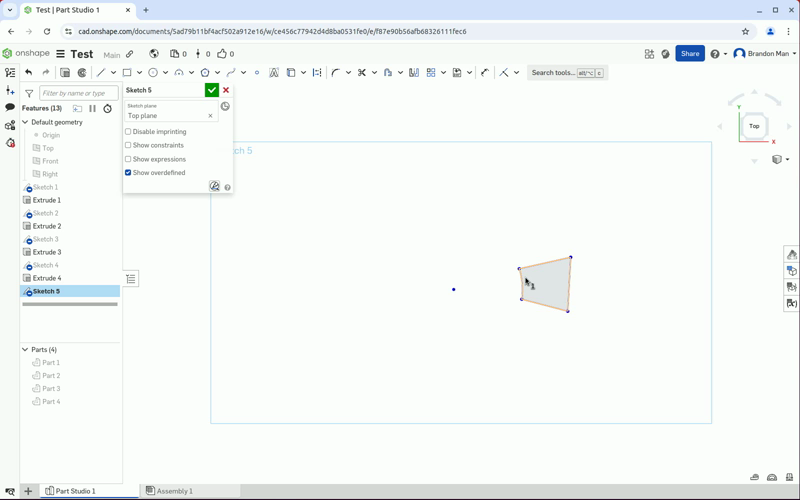
mouse_move(73, 352)
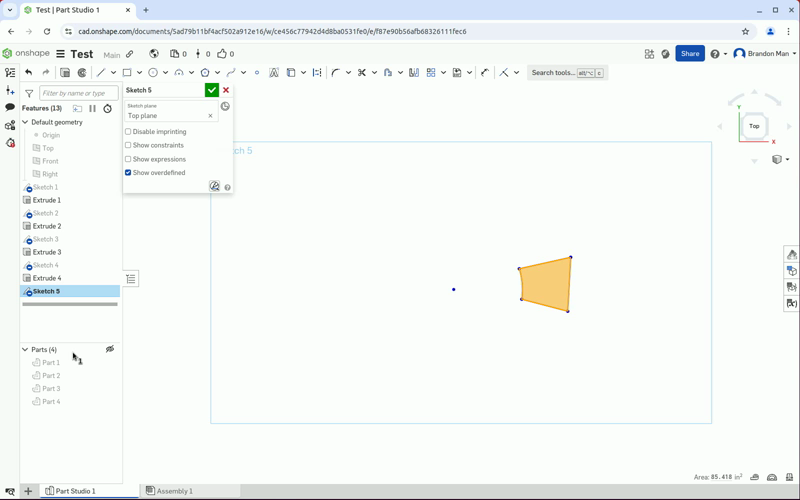
key(shift+y)
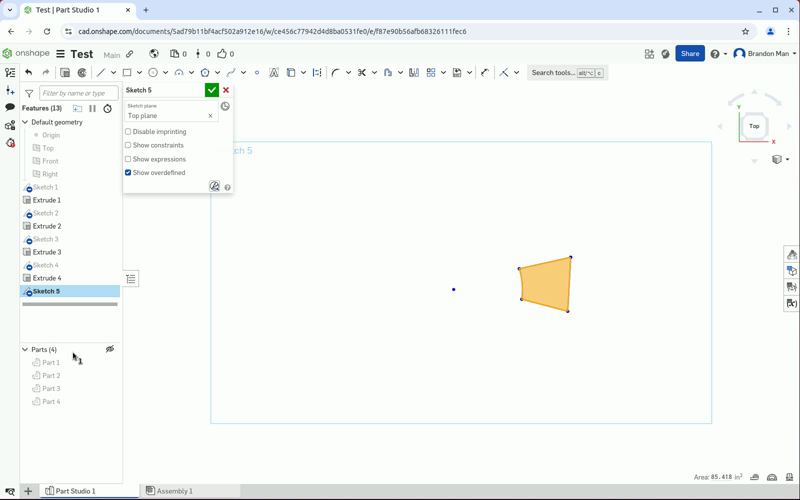
key(shift+e)
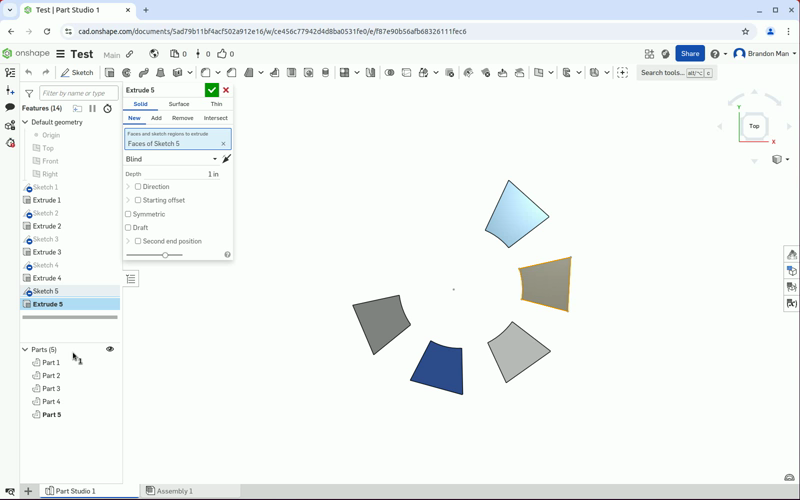
mouse_move(143, 106)
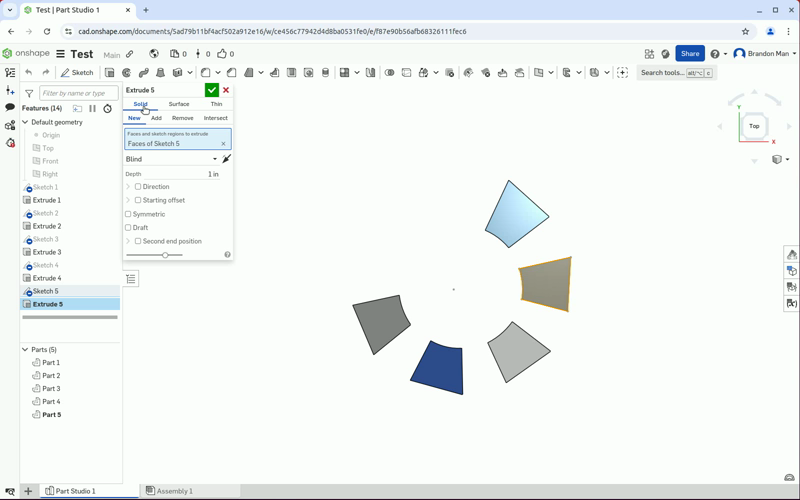
click(143, 106)
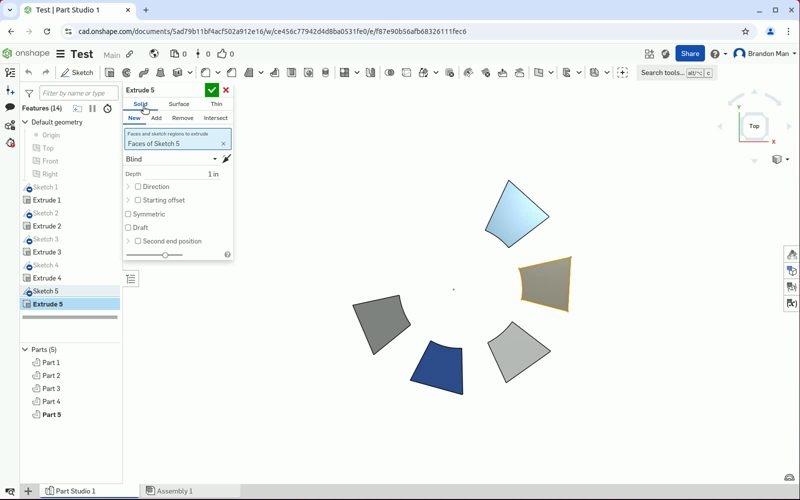
mouse_move(137, 120)
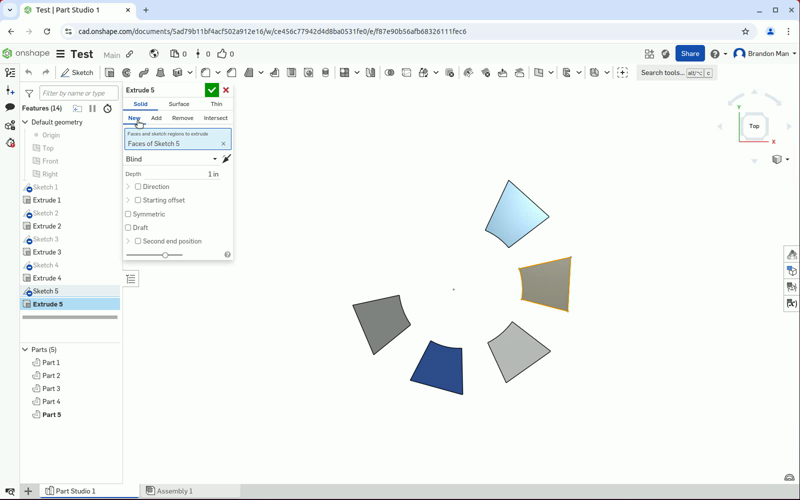
click(137, 120)
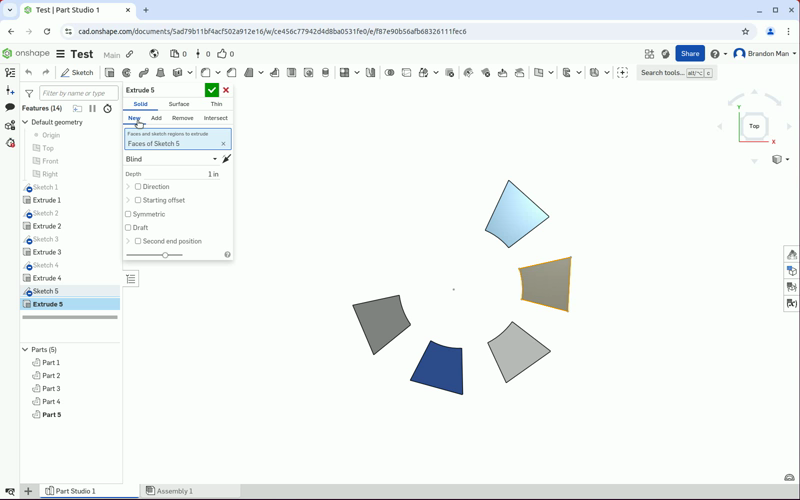
key(tab, 4)
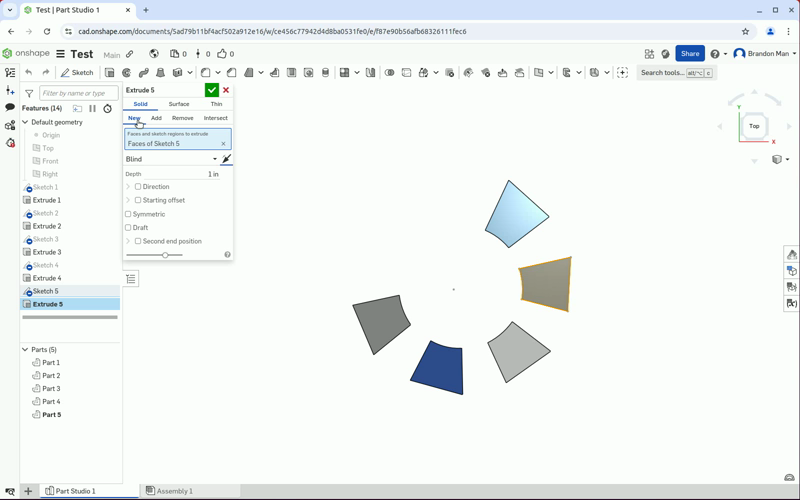
text(10.351)
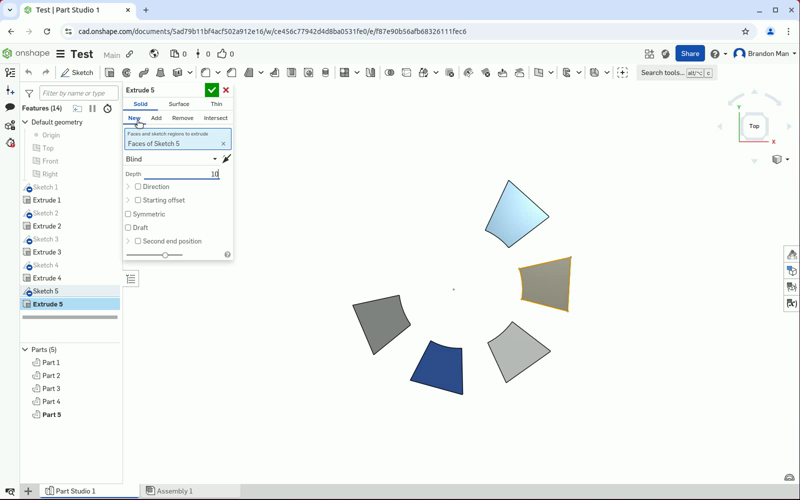
key(enter)
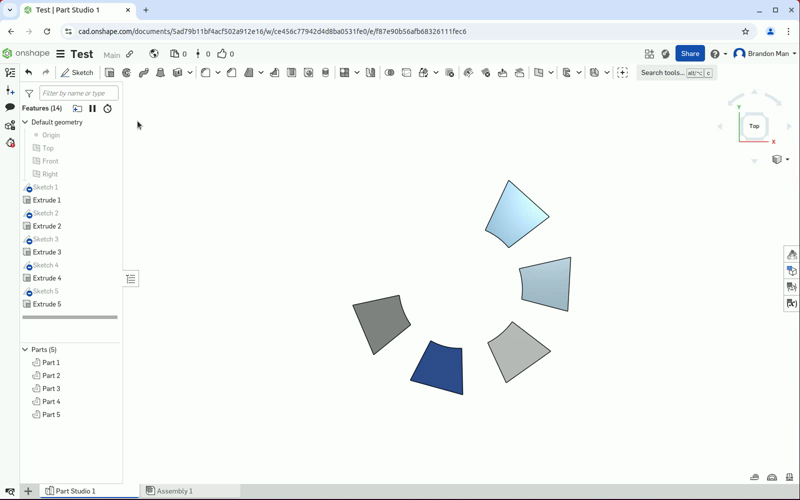
key(shift+h)
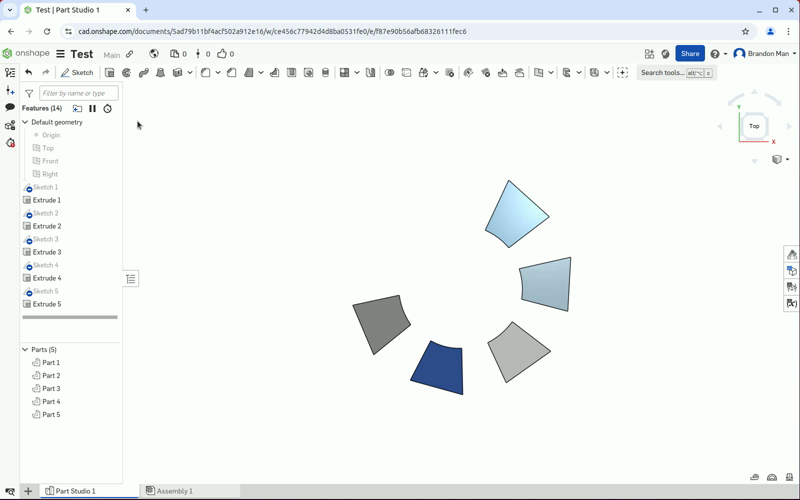
key(shift+h)
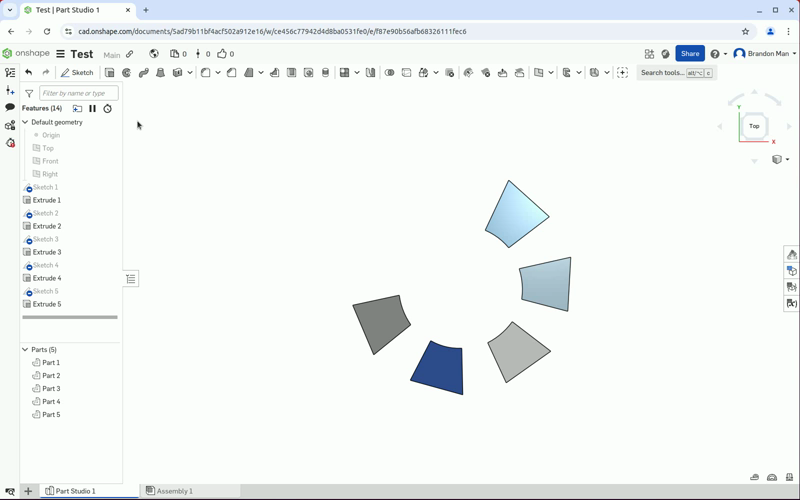
mouse_move(73, 189)
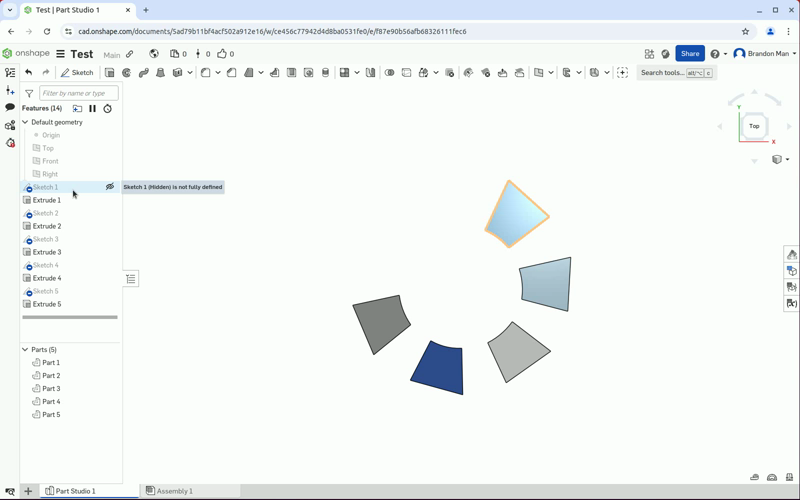
click(73, 189)
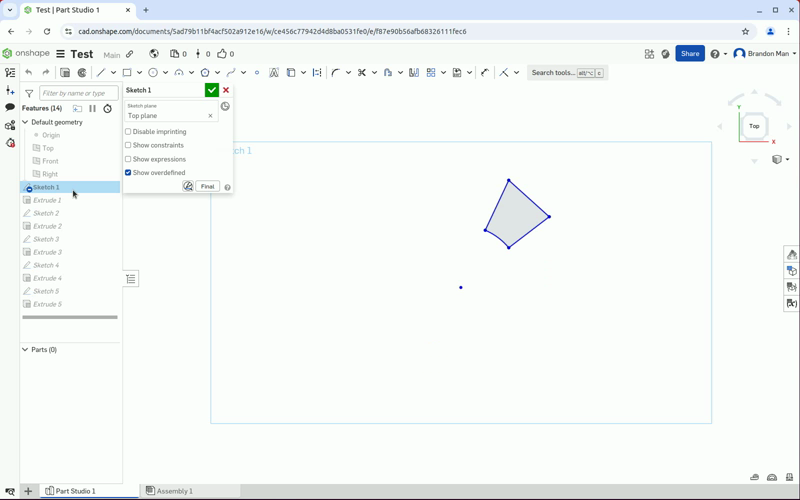
mouse_move(229, 92)
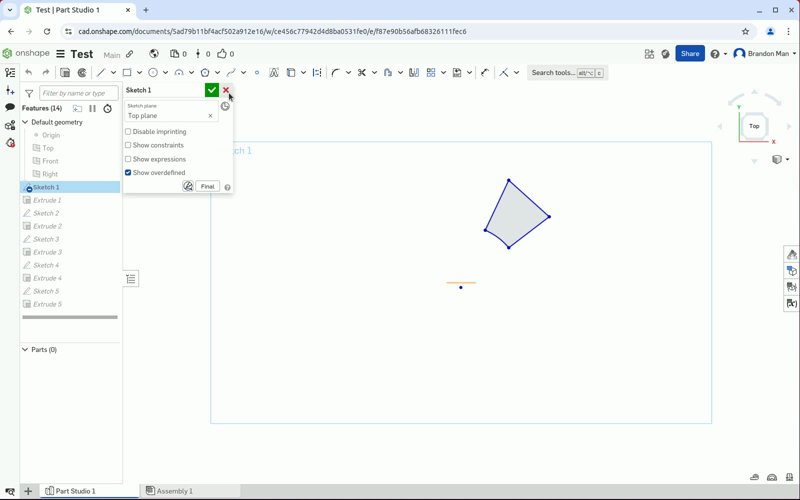
click(229, 92)
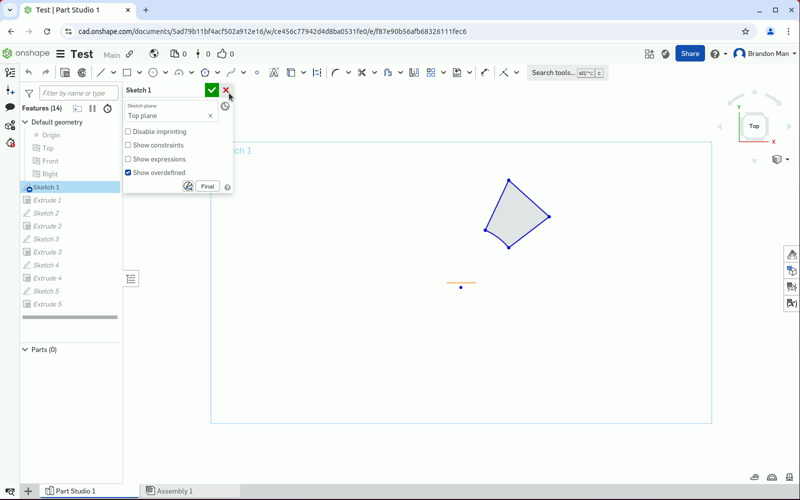
key(shift+s)
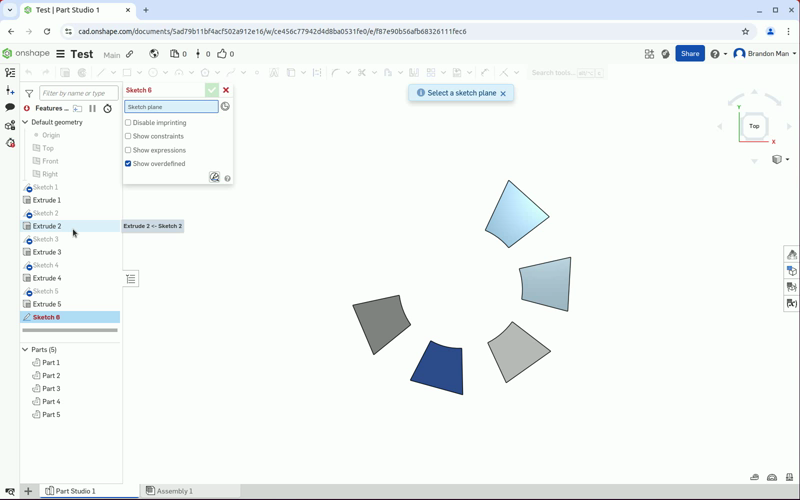
scroll(3)
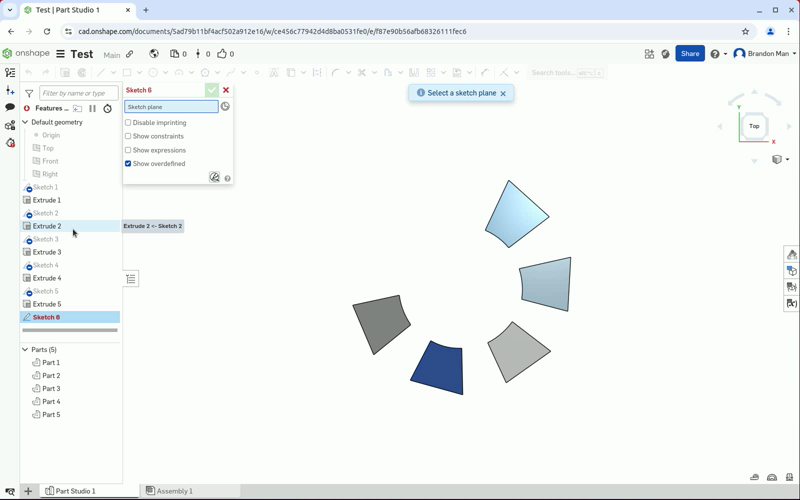
mouse_move(73, 150)
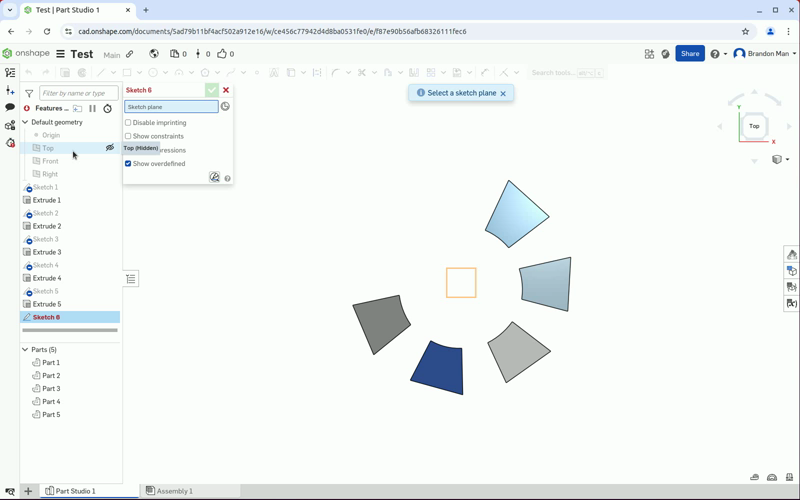
click(73, 150)
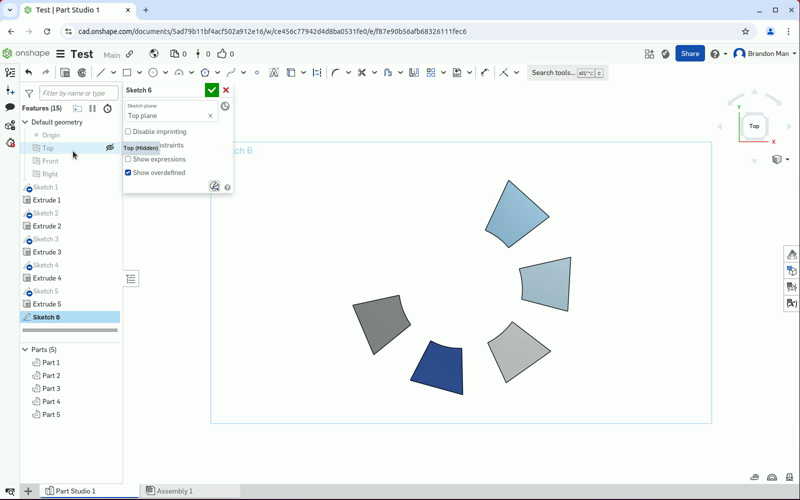
mouse_move(73, 352)
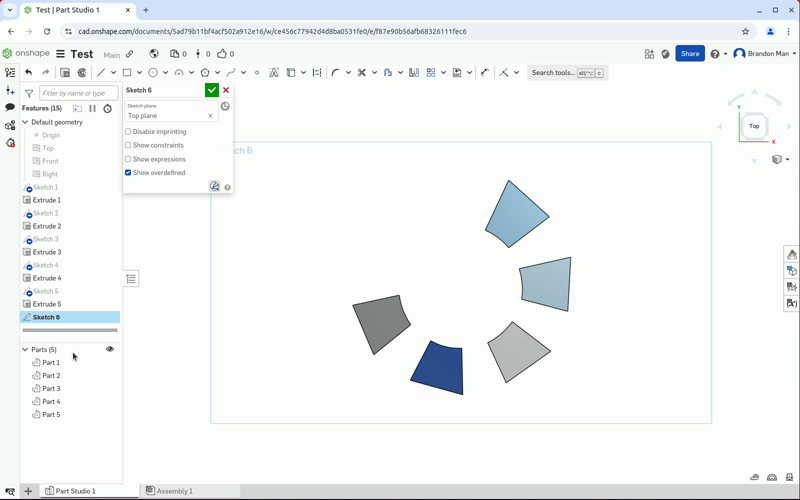
key(y)
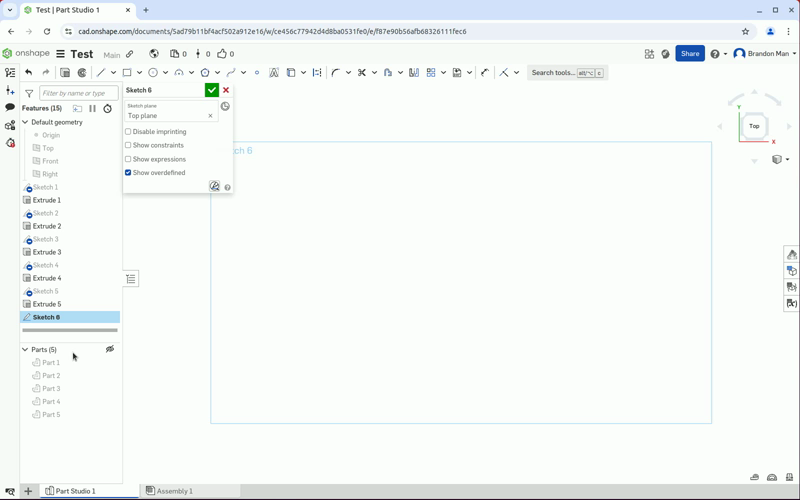
key(c)
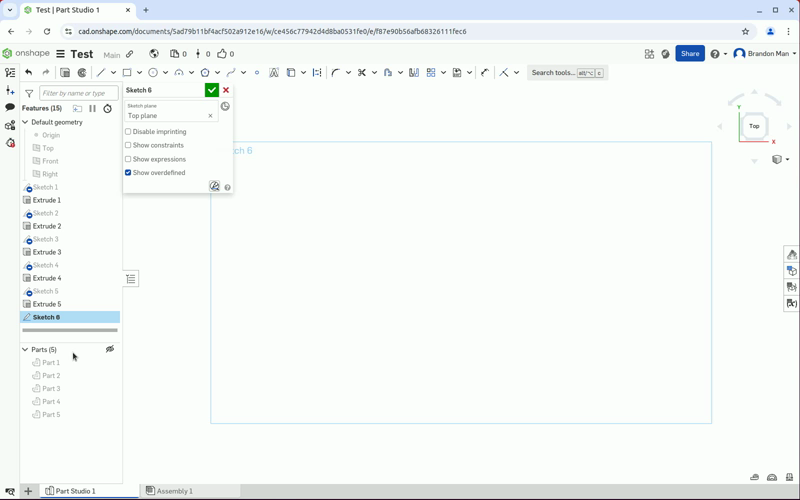
key_down(shift)
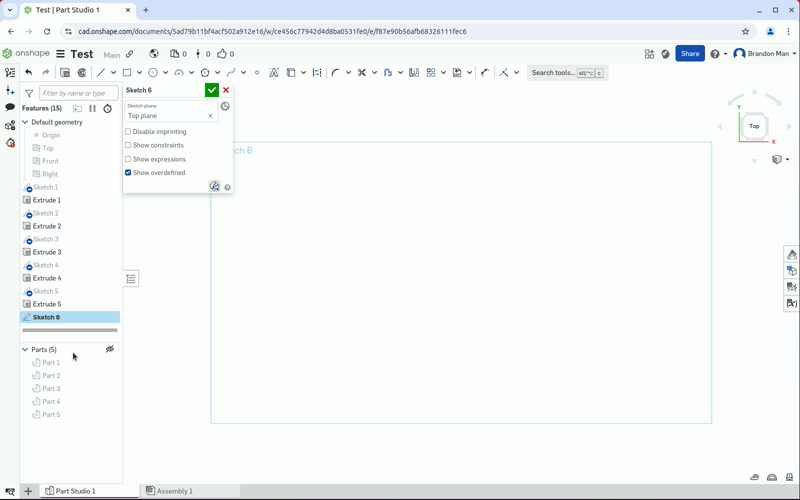
mouse_move(461, 287)
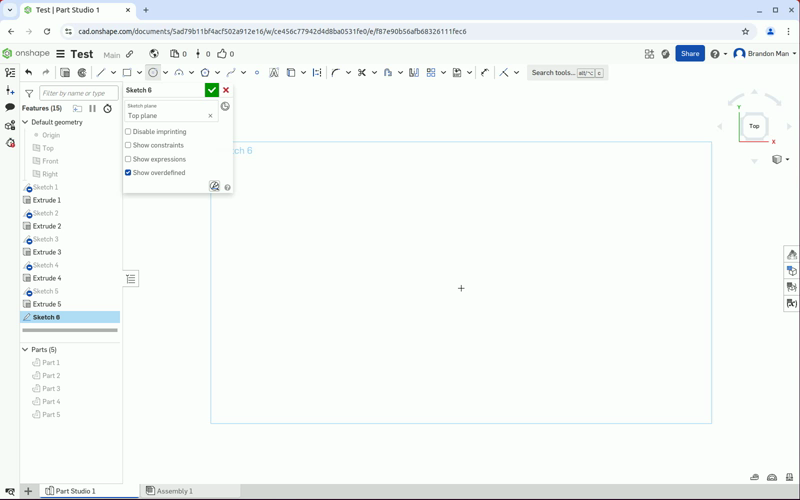
click(461, 287)
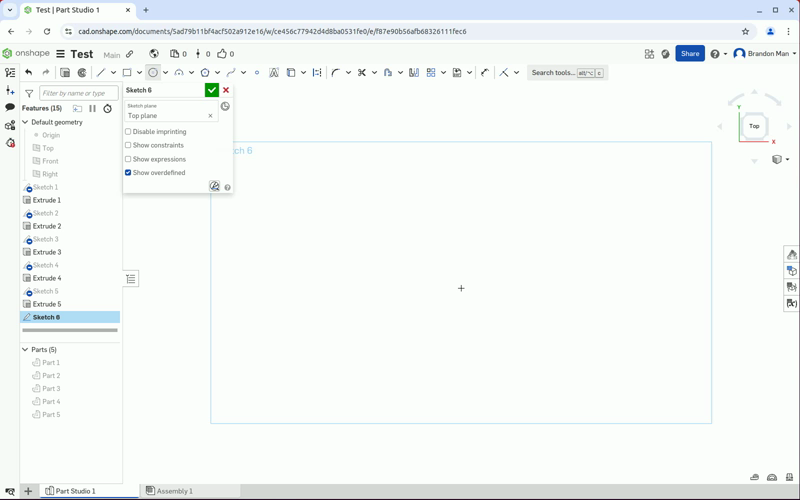
key_up(shift)
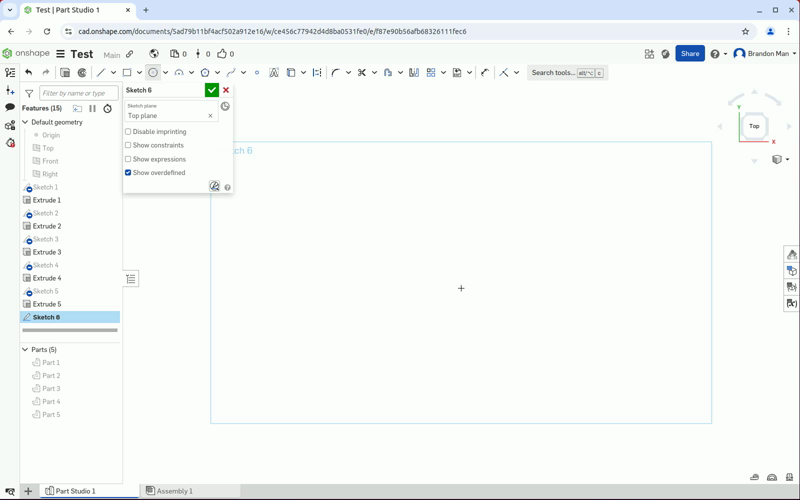
mouse_move(524, 287)
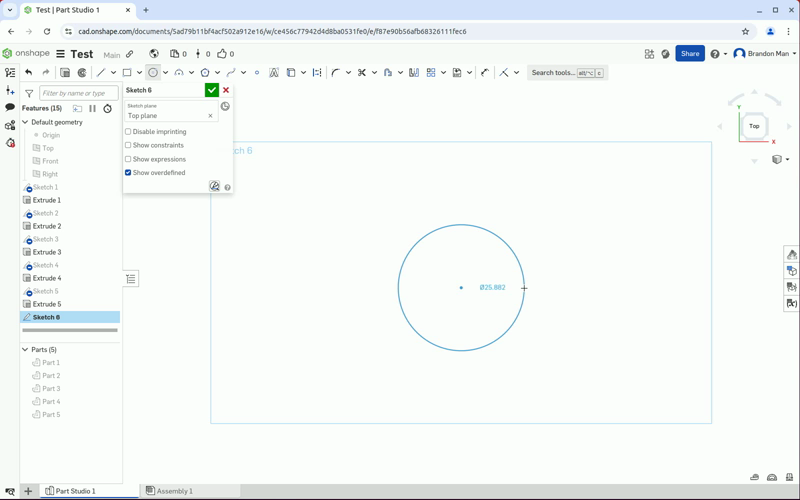
click(524, 287)
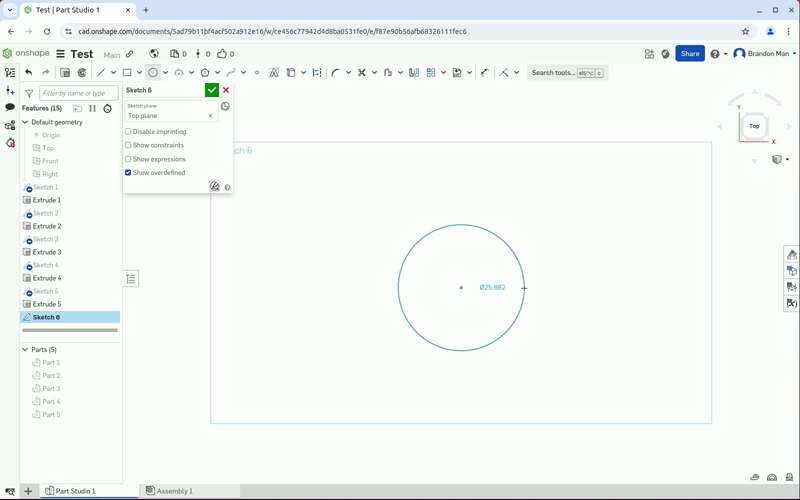
key(esc)
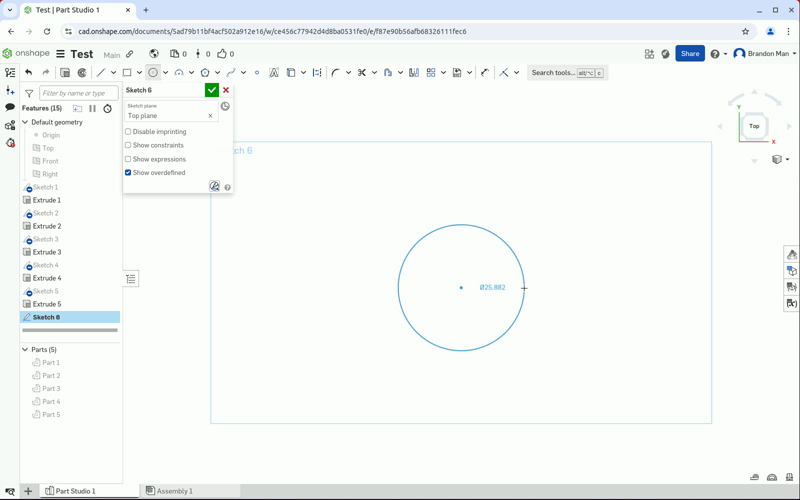
mouse_move(494, 317)
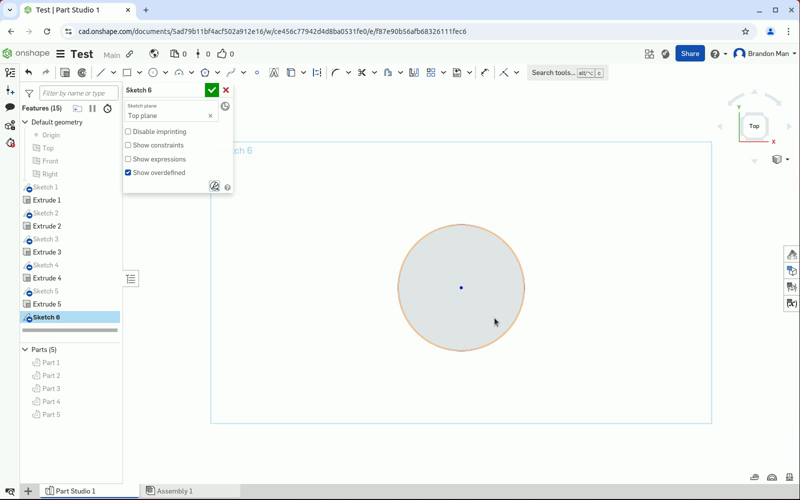
click(494, 317)
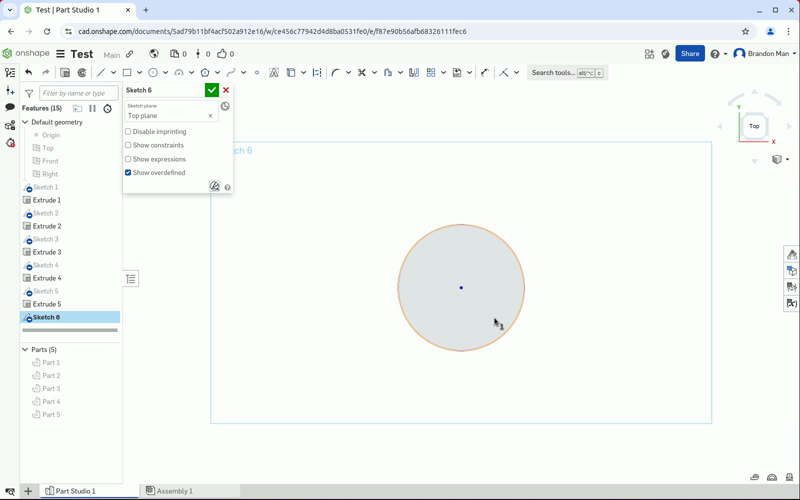
mouse_move(73, 352)
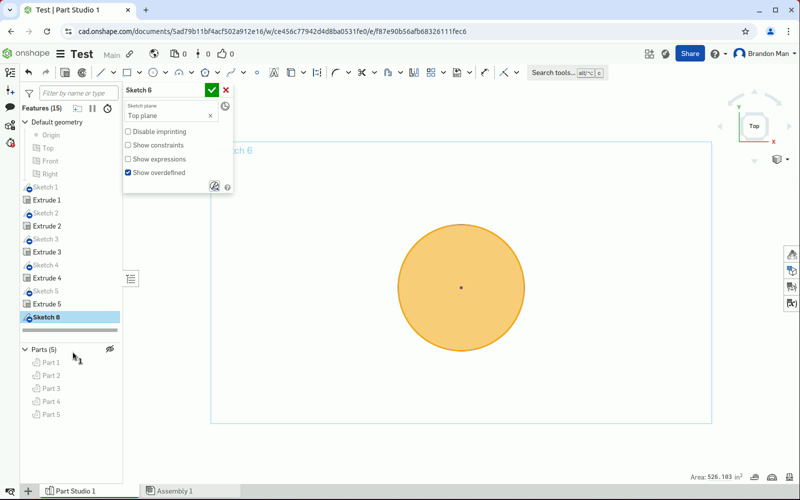
key(shift+y)
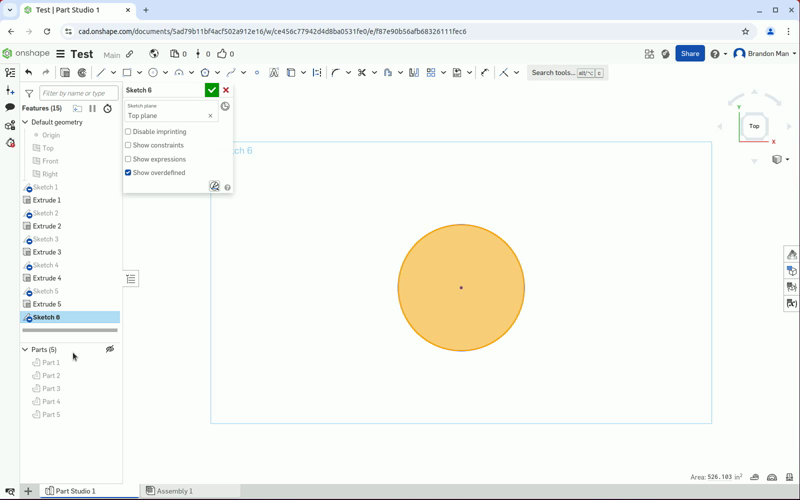
key(shift+e)
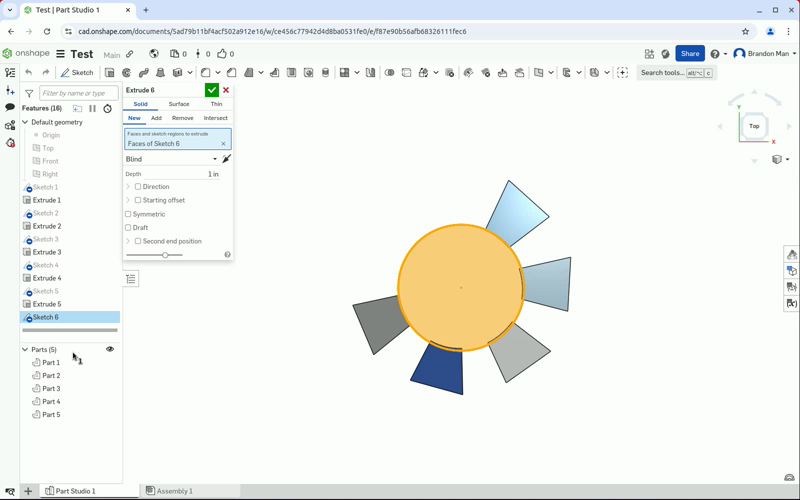
mouse_move(143, 106)
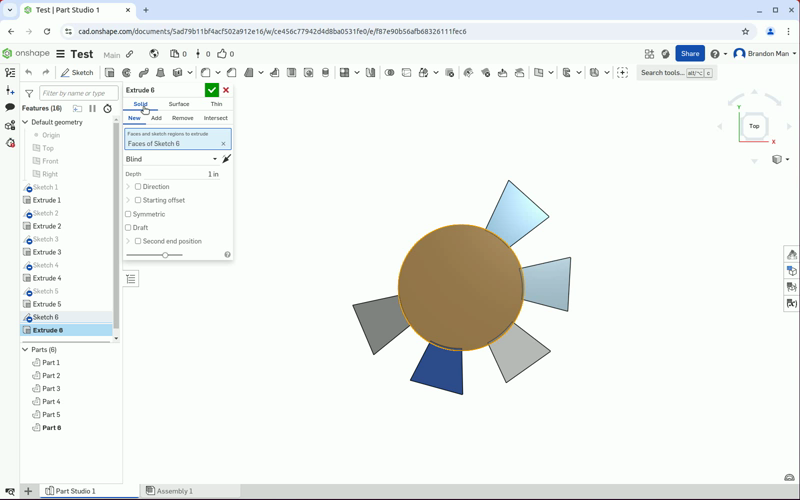
click(143, 106)
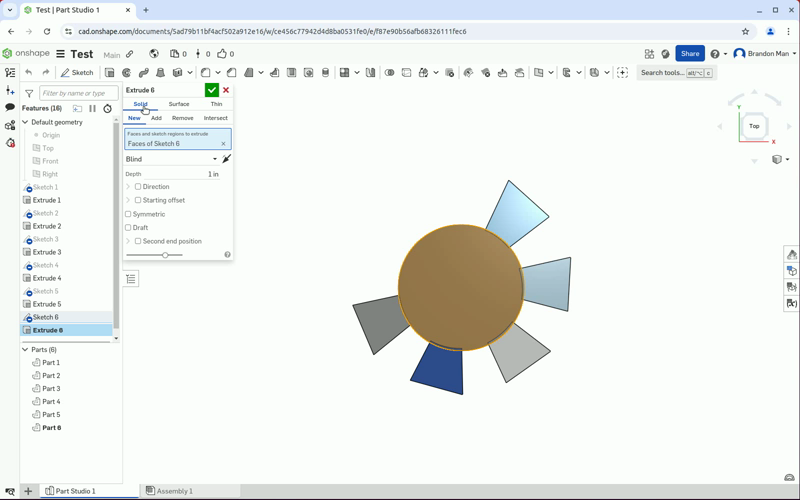
mouse_move(137, 120)
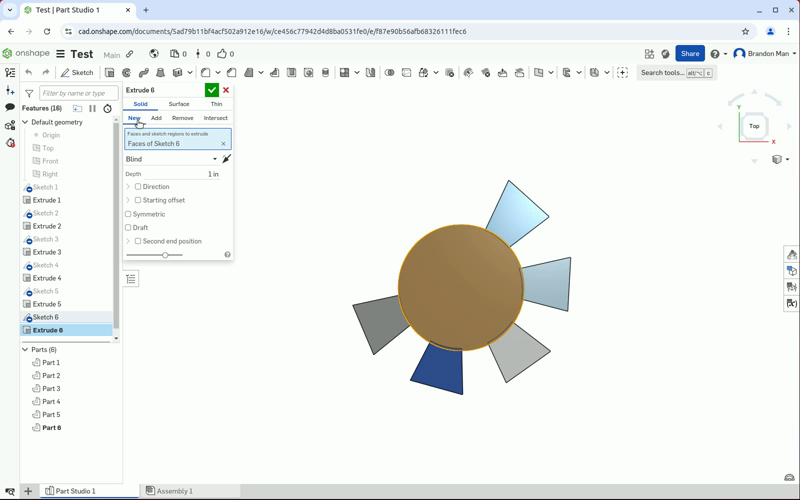
click(137, 120)
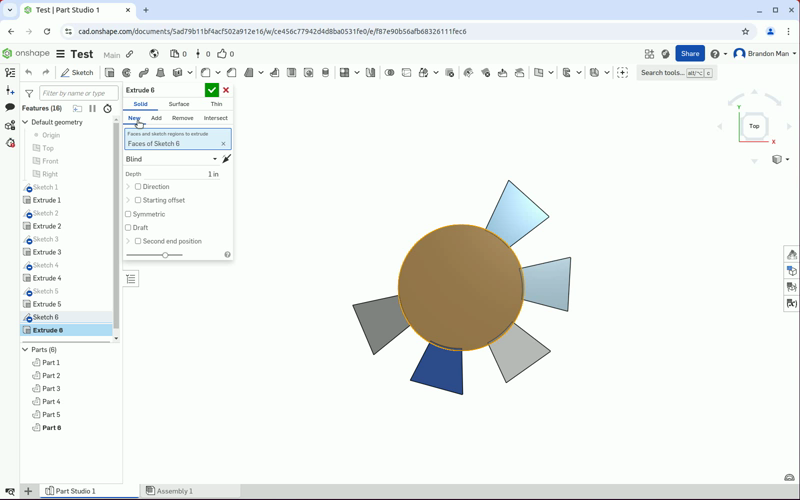
key(tab, 4)
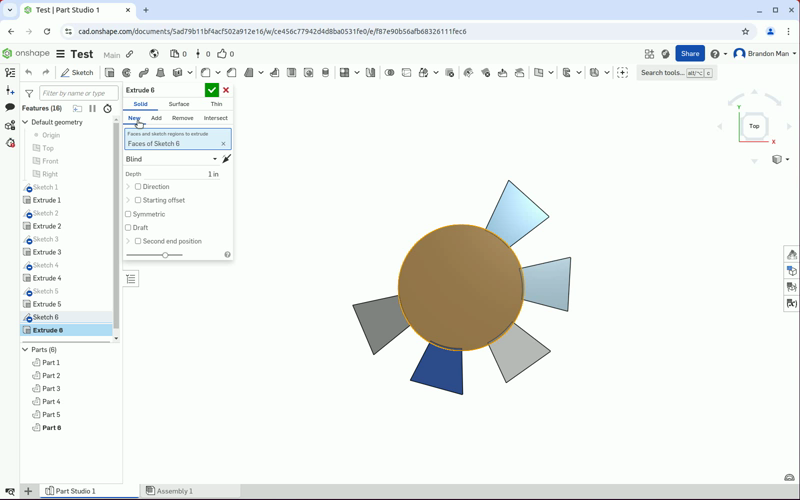
text(10.351)
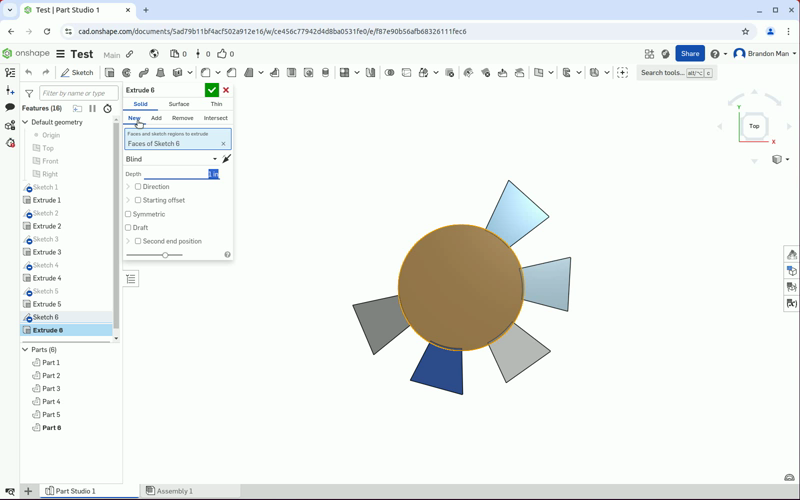
key(enter)
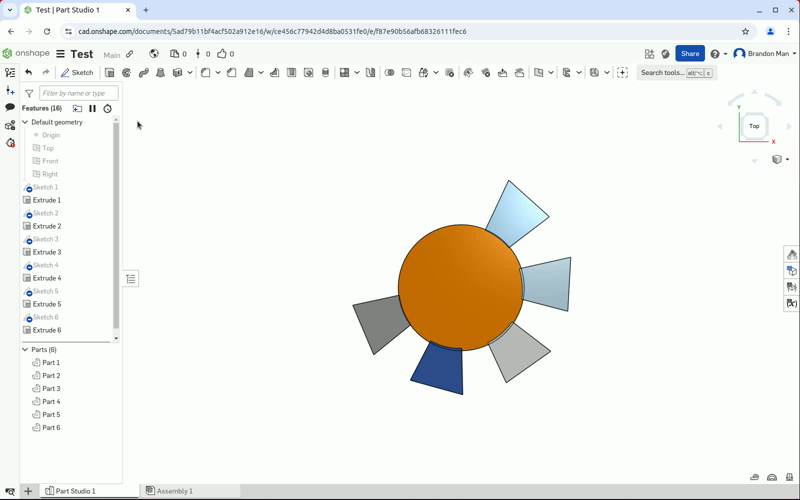
key(shift+h)
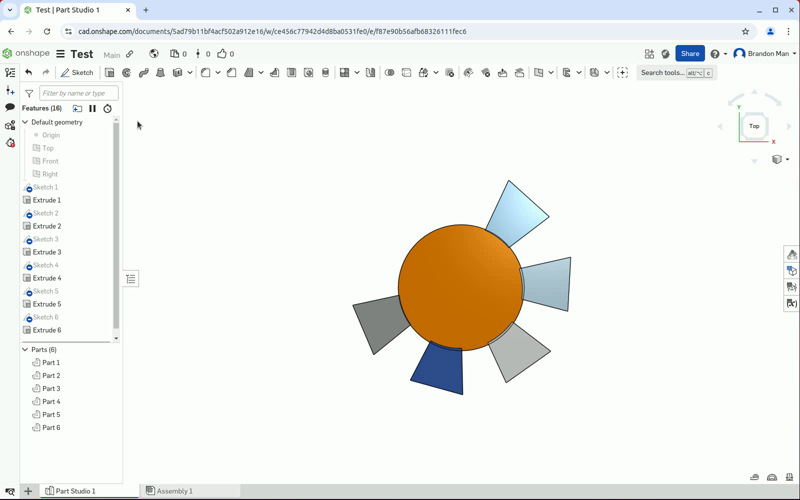
key(shift+h)
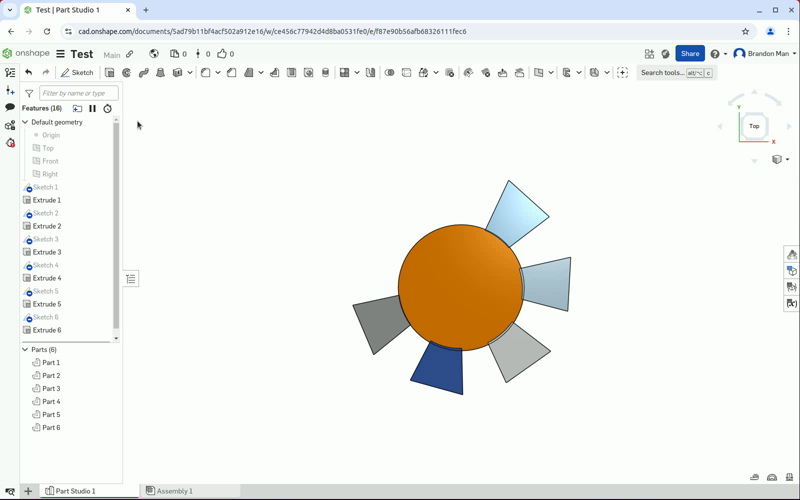
key(shift+7)
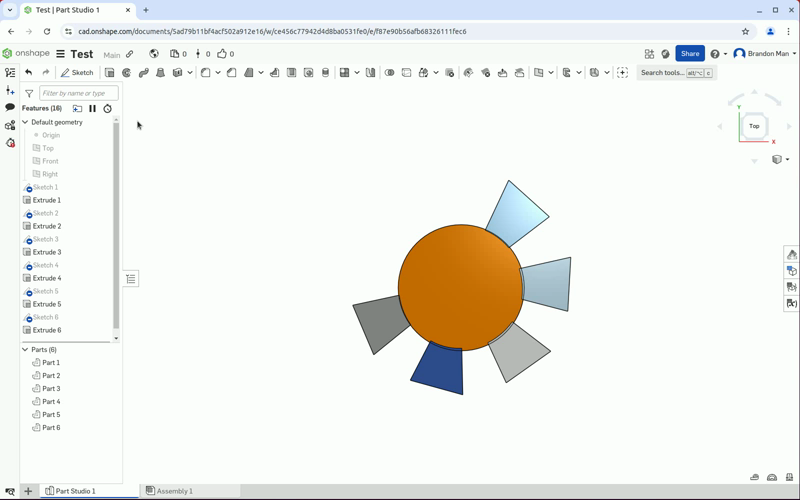
key(up, 3)
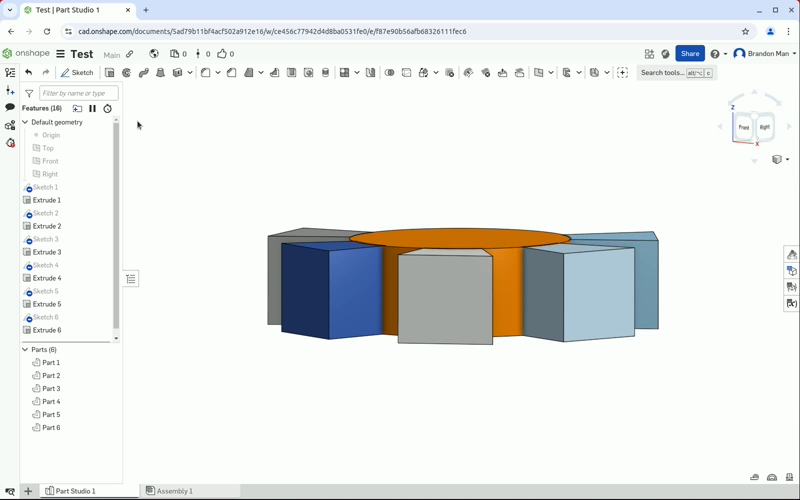
key(left, 3)
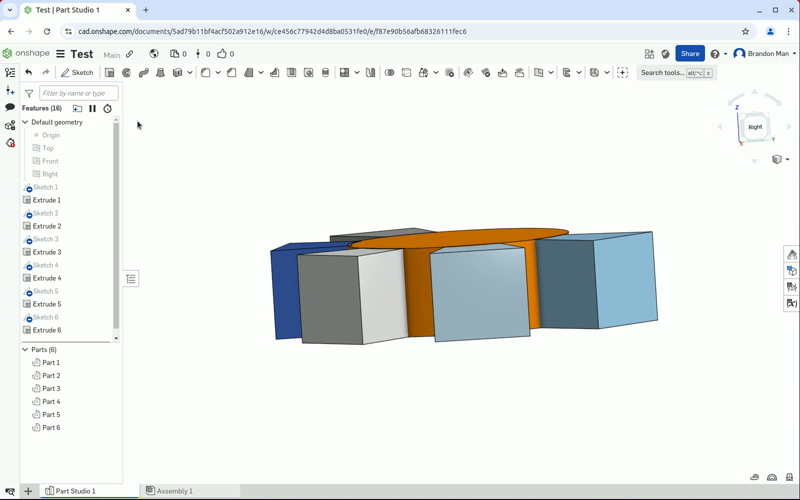
key(right, 3)
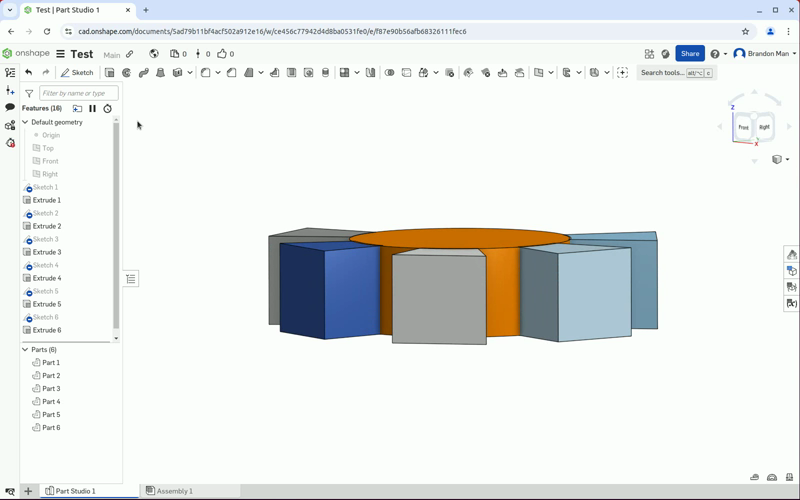
key(down, 3)
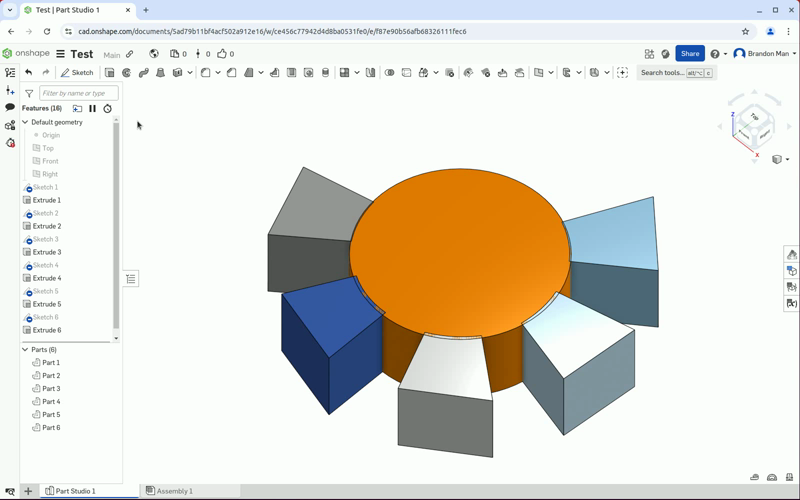
mouse_move(69, 189)
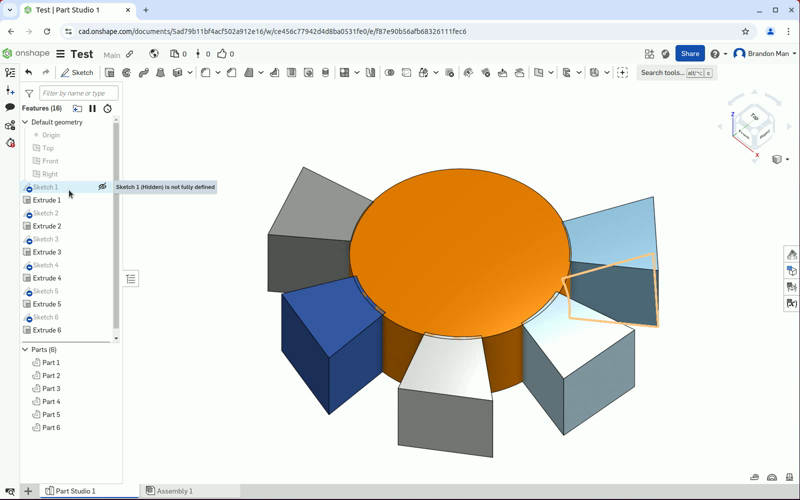
click(69, 189)